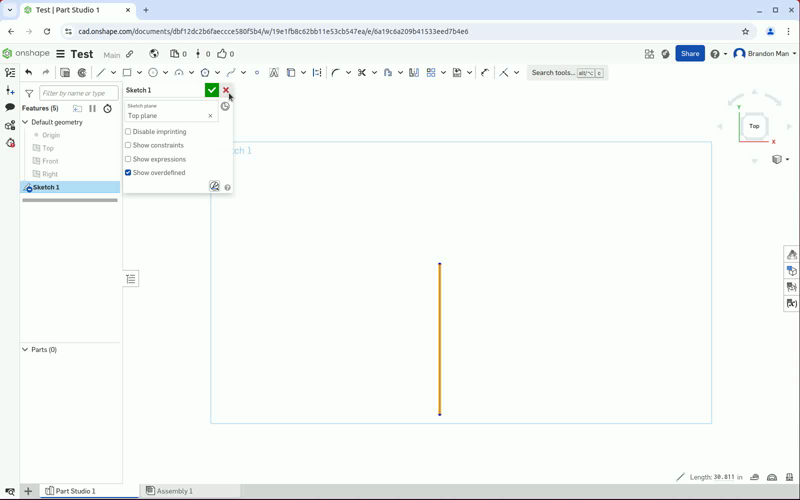
key(shift+h)
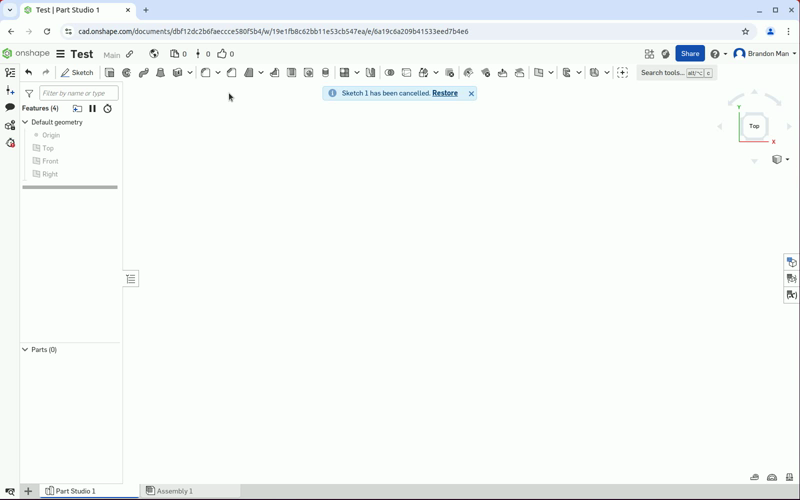
mouse_move(73, 352)
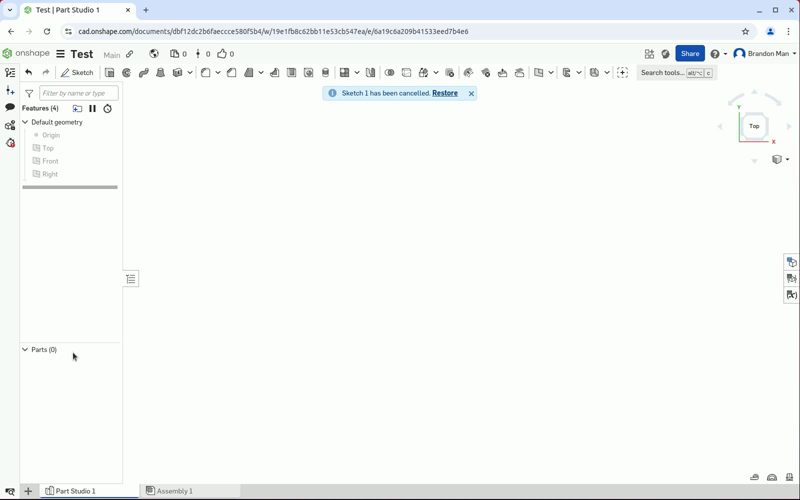
key(y)
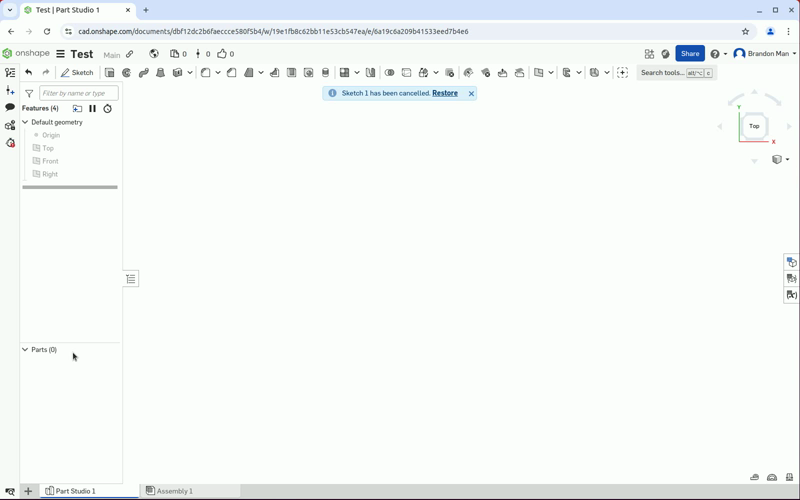
key(shift+p)
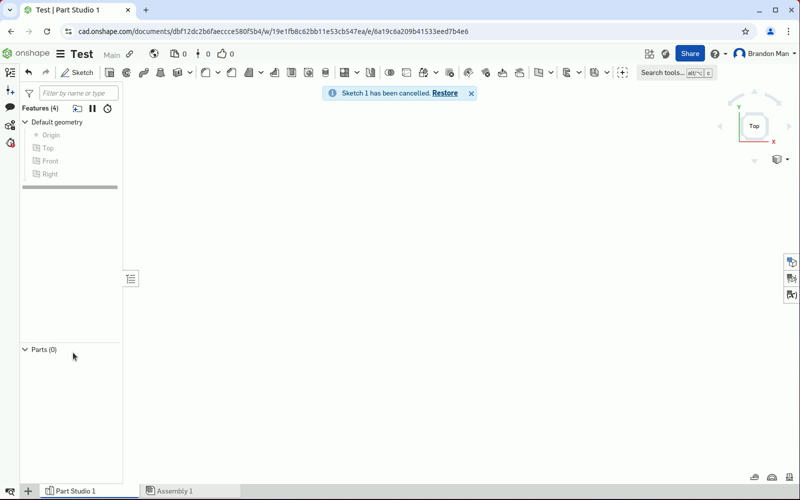
key(space)
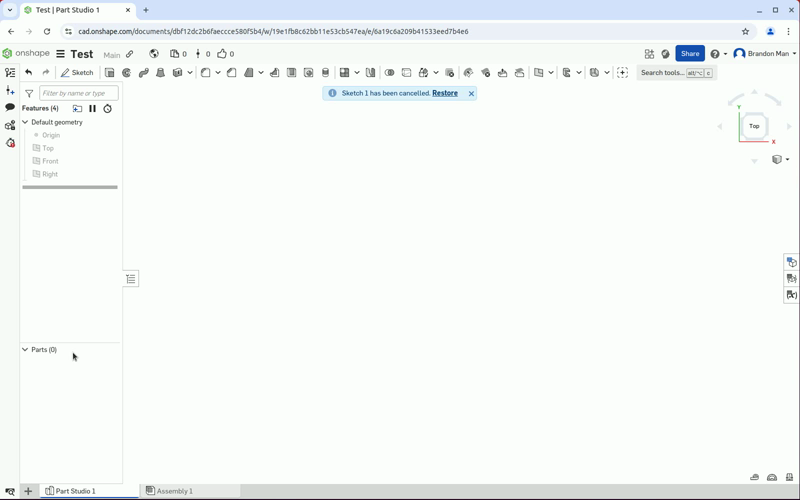
key_down(shift)
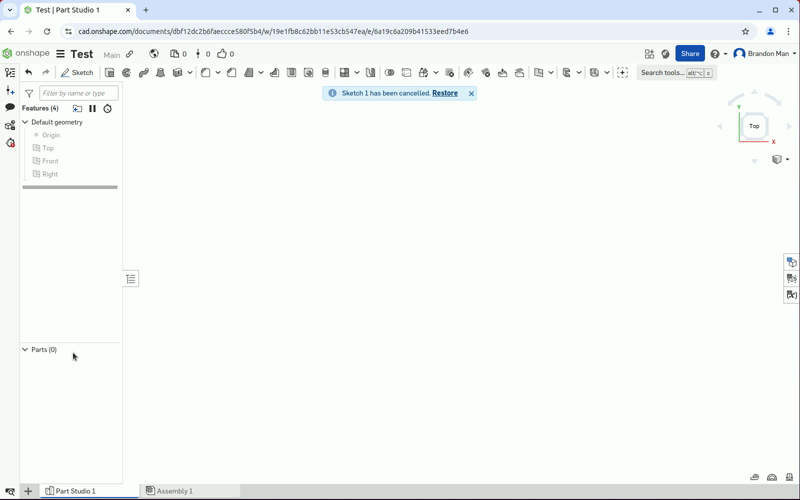
key(up)
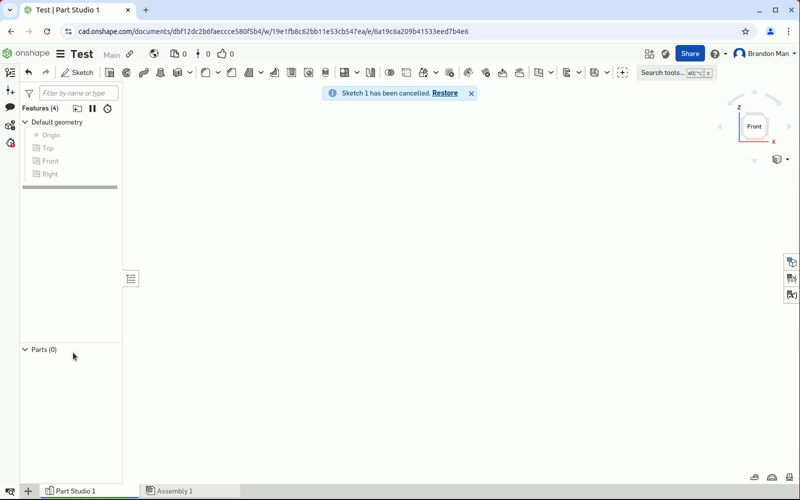
key_up(shift)
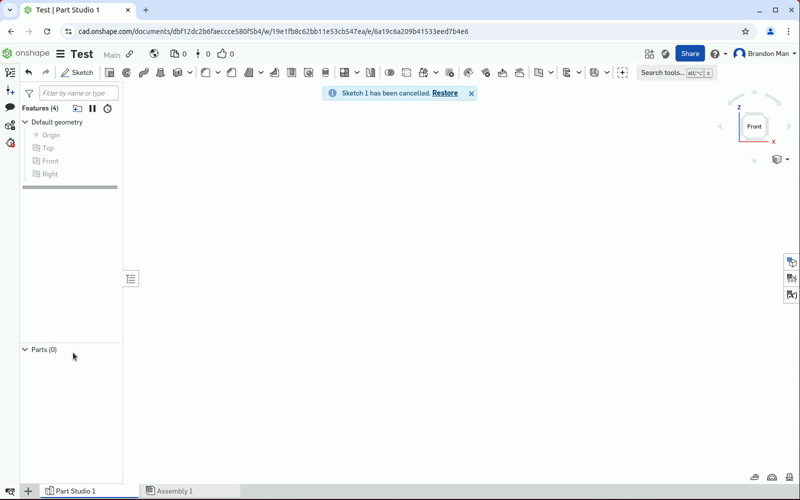
mouse_move(73, 352)
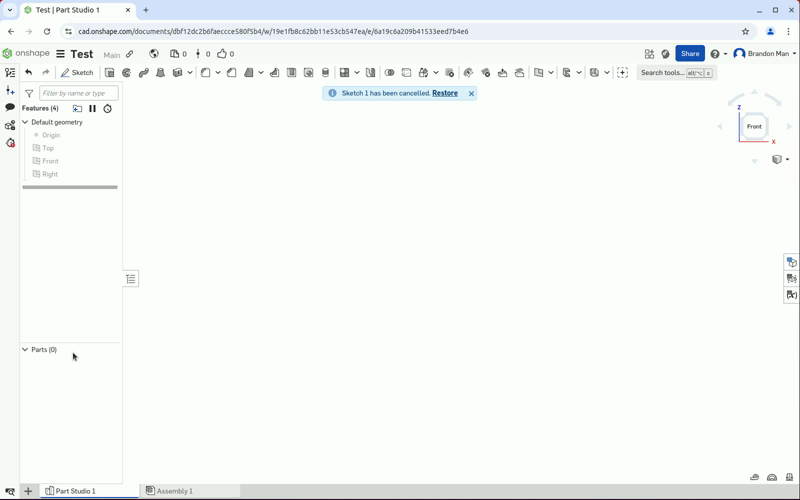
key(shift+y)
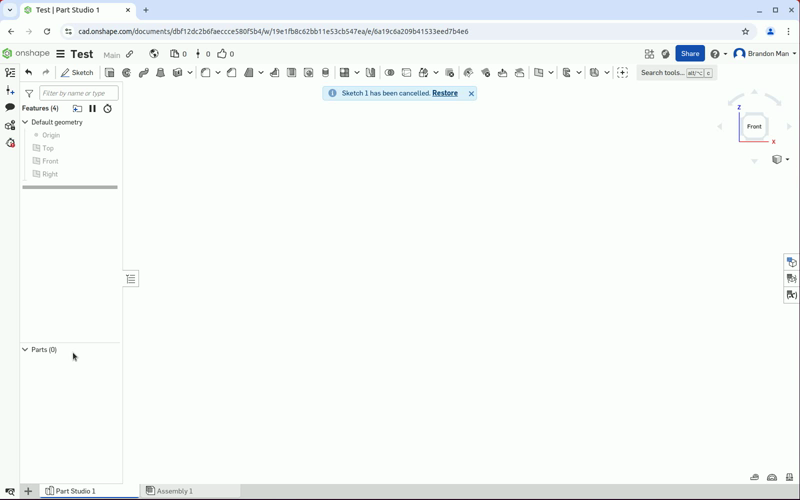
key(shift+s)
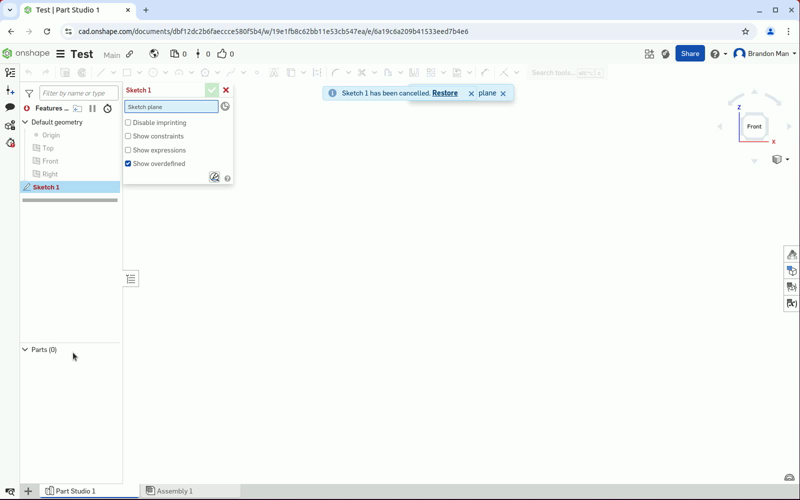
mouse_move(73, 163)
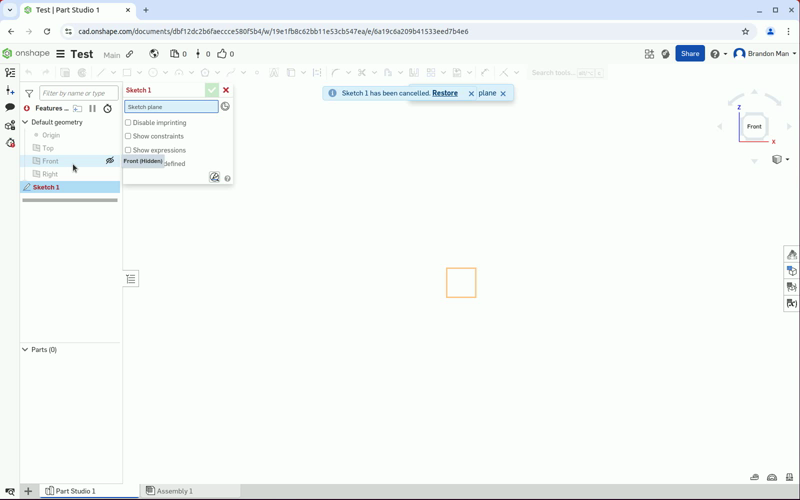
click(73, 163)
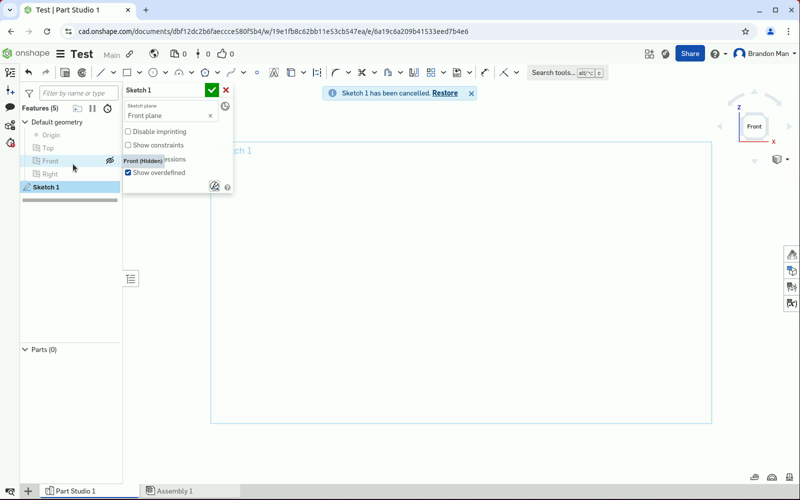
mouse_move(73, 352)
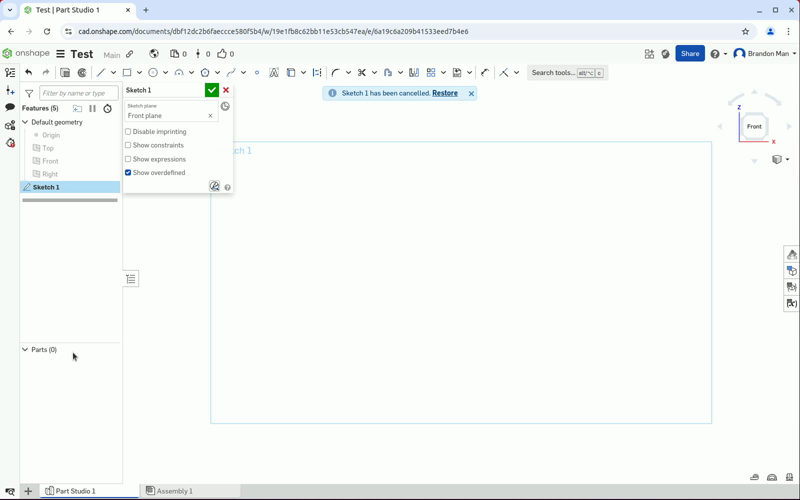
key(y)
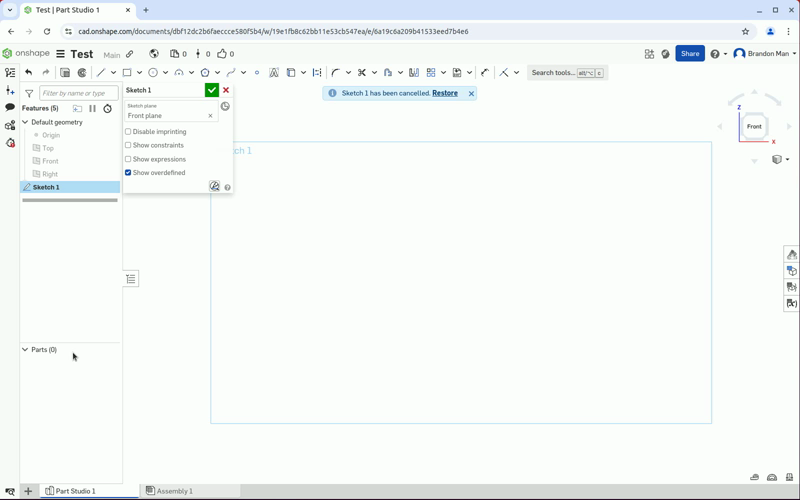
key(c)
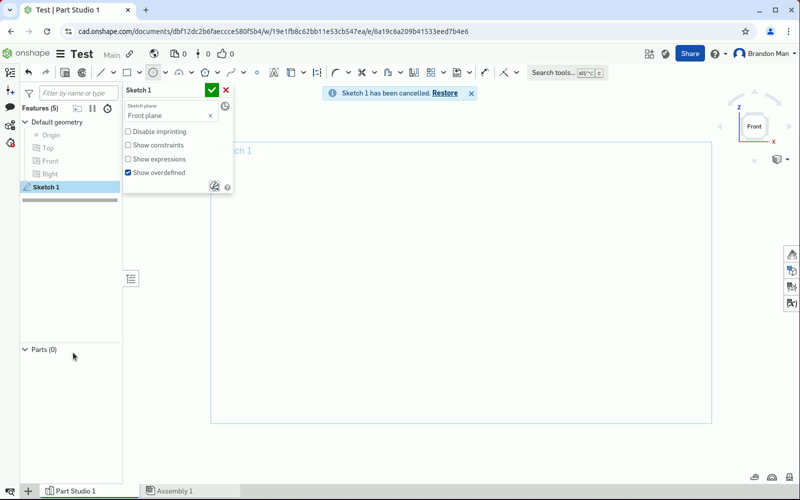
key_down(shift)
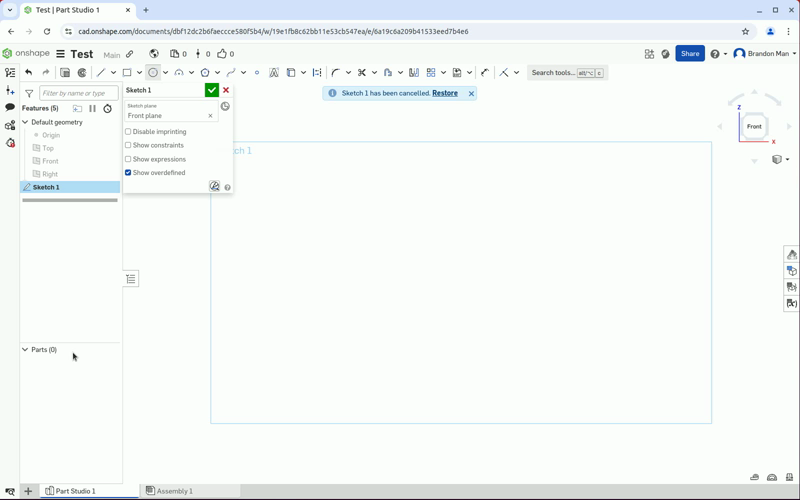
mouse_move(461, 244)
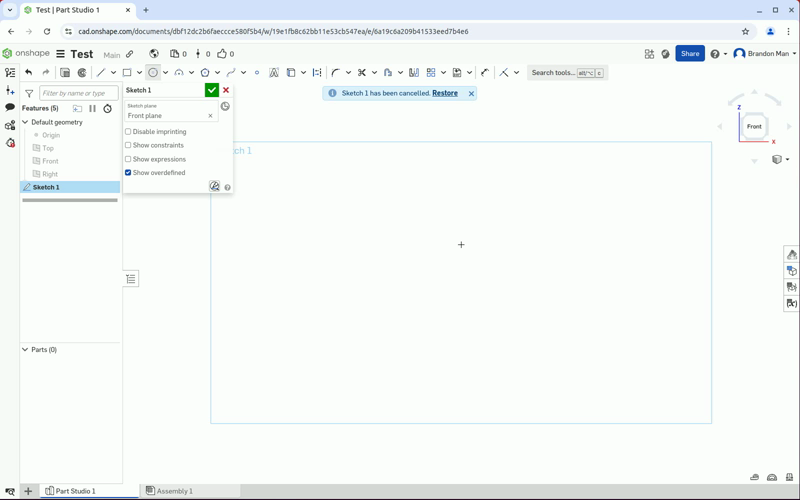
click(461, 244)
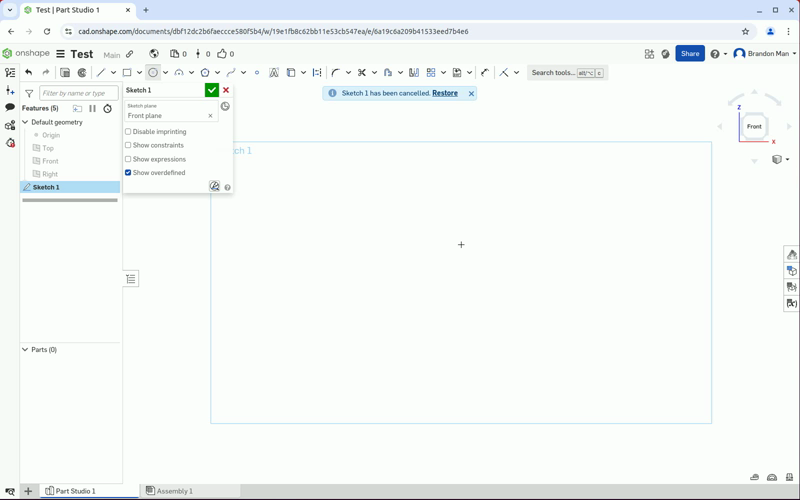
key_up(shift)
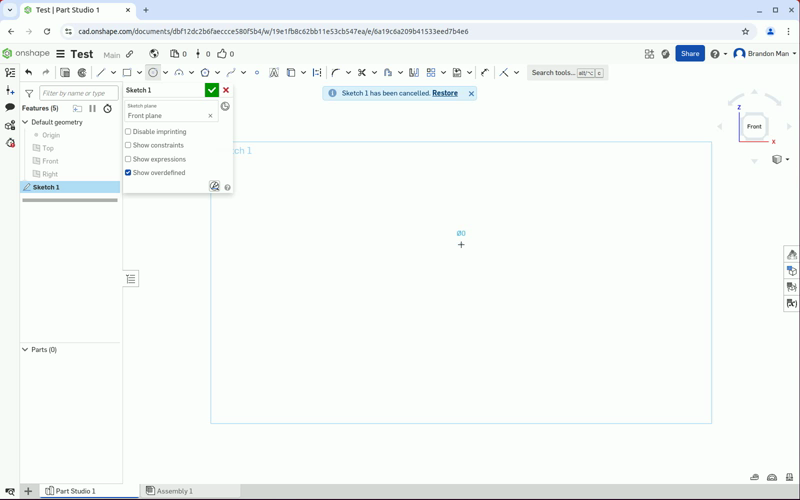
mouse_move(480, 244)
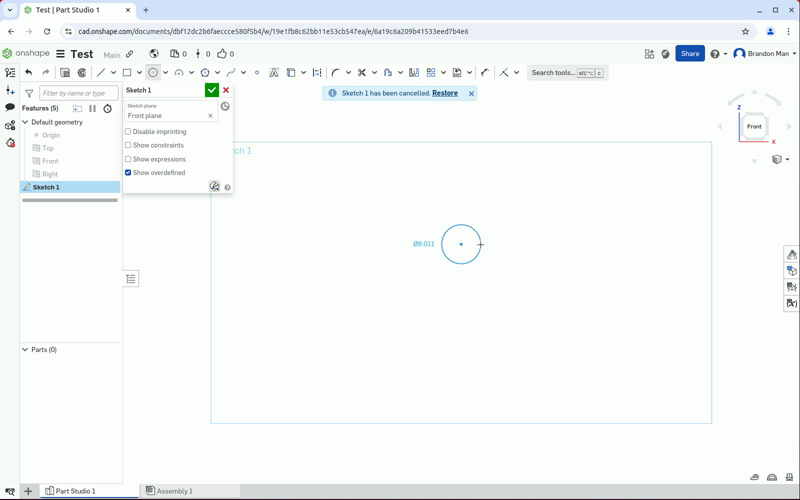
click(480, 244)
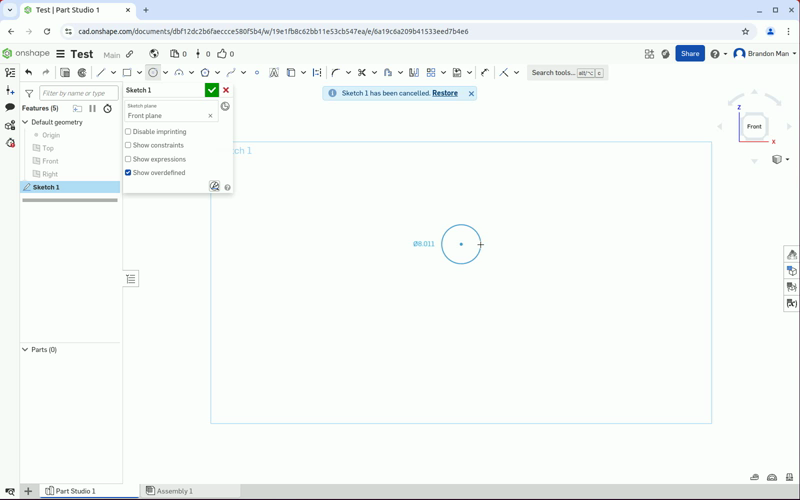
key(esc)
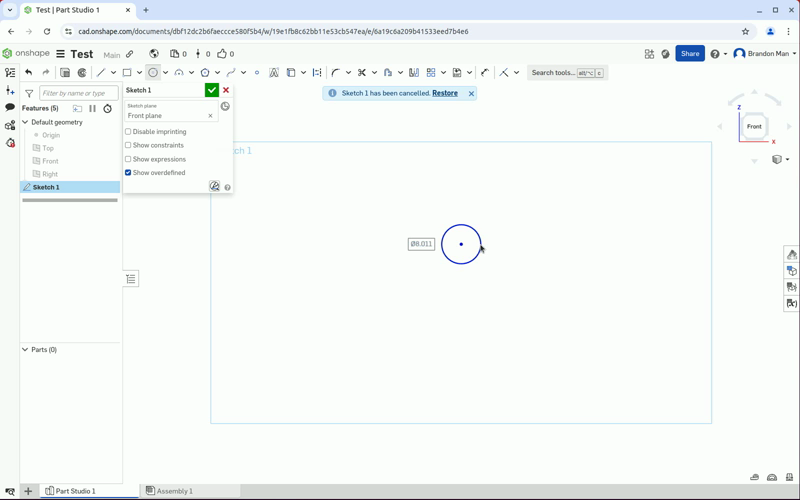
key(c)
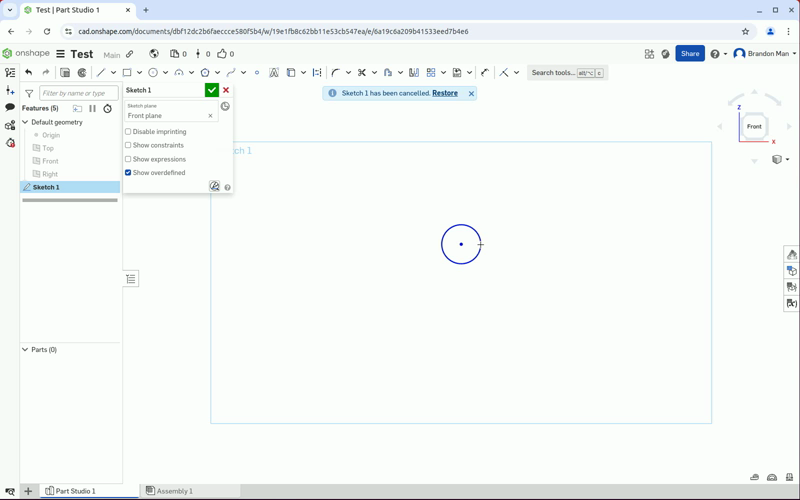
key_down(shift)
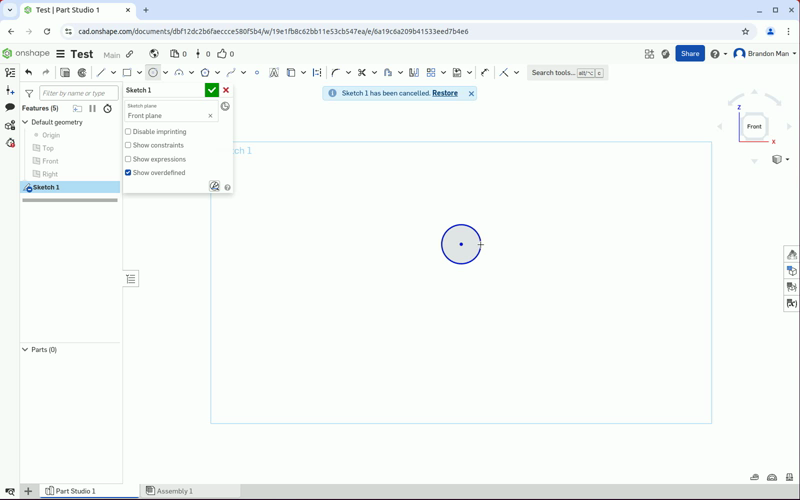
mouse_move(461, 244)
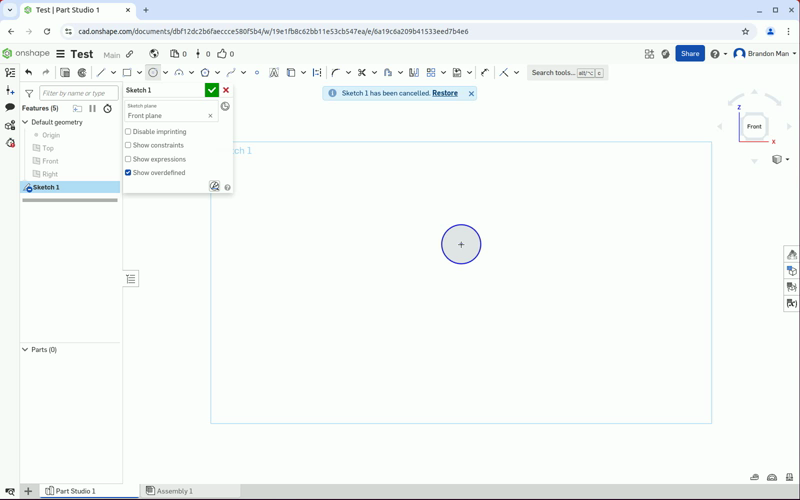
click(461, 244)
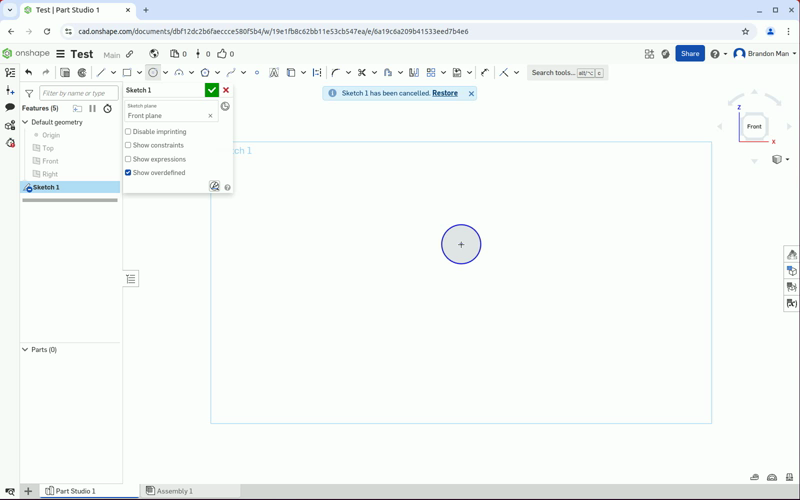
key_up(shift)
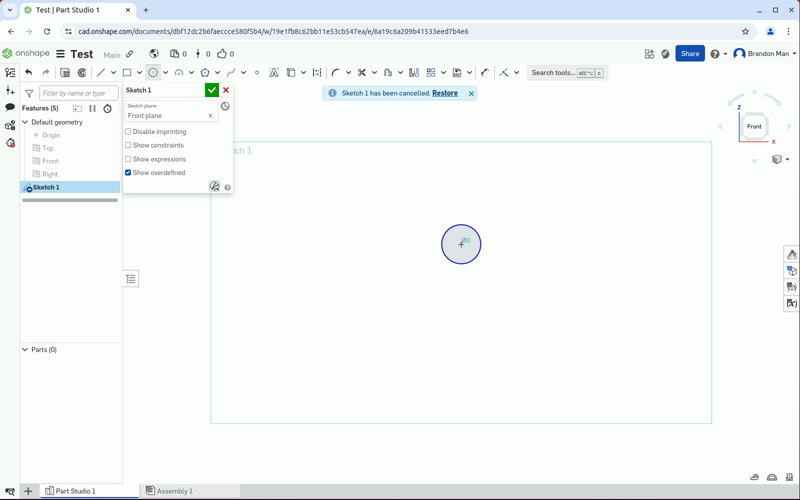
mouse_move(472, 244)
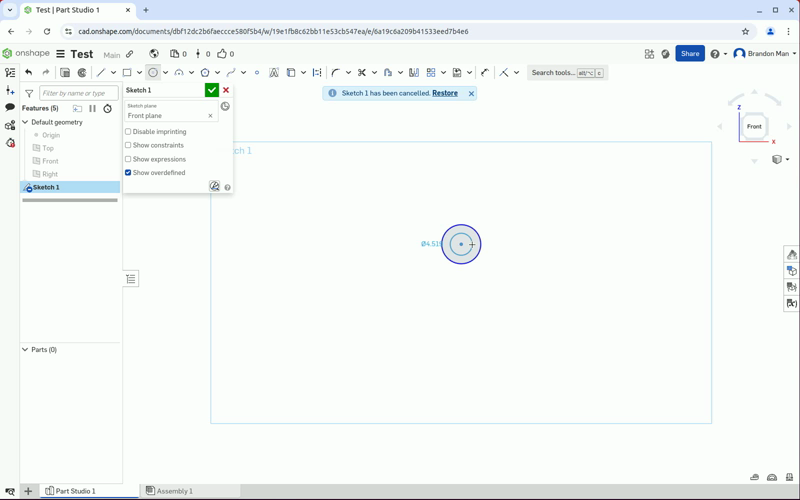
click(472, 244)
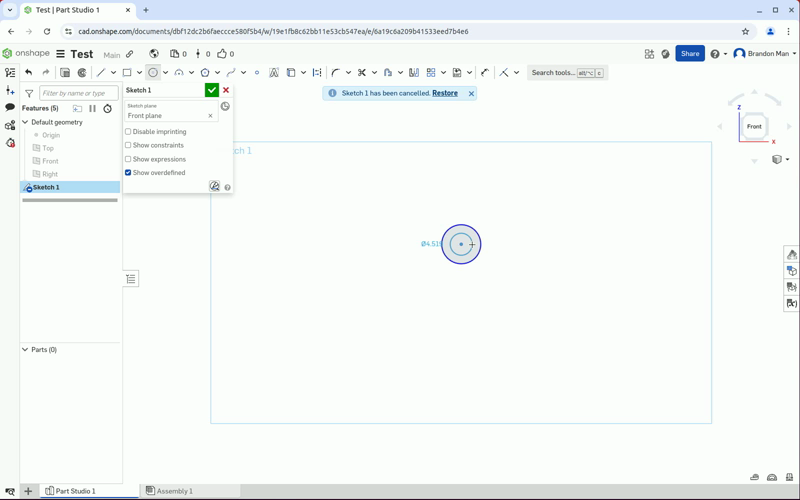
key(esc)
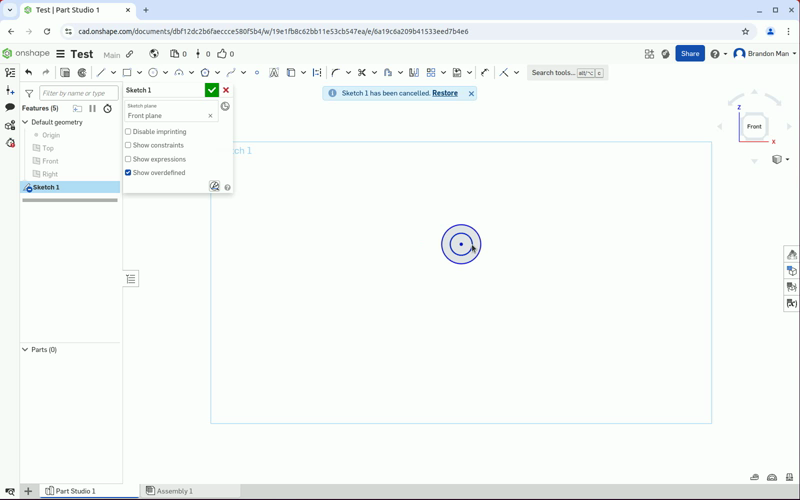
mouse_move(459, 229)
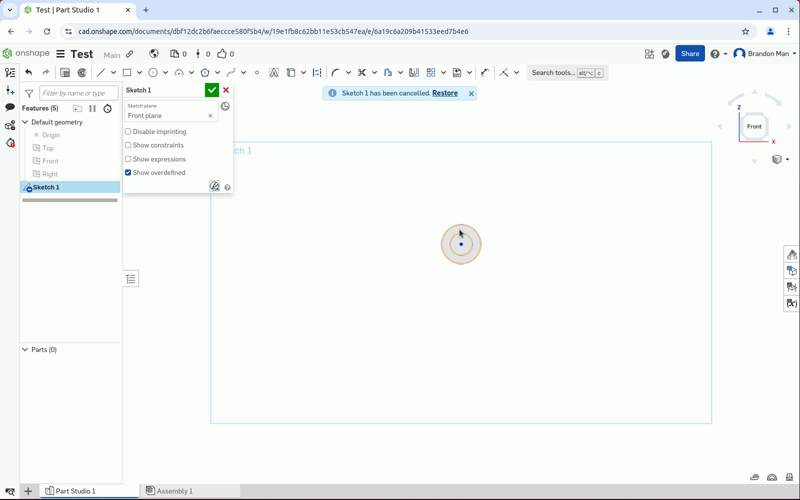
scroll(6)
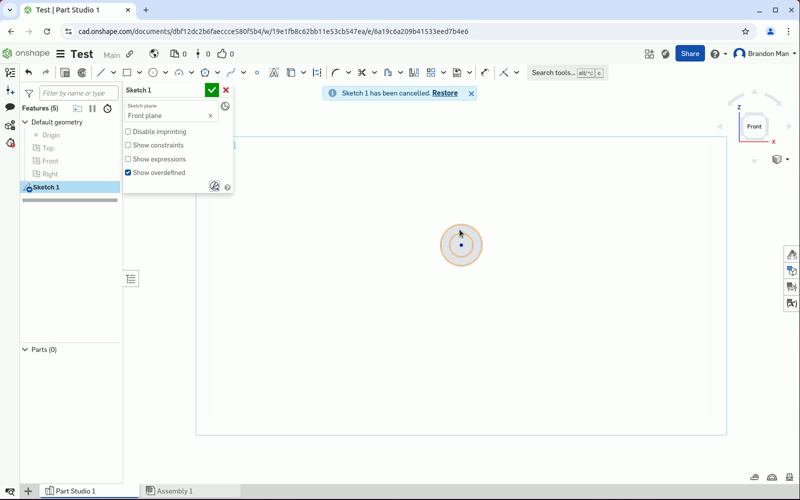
scroll(6)
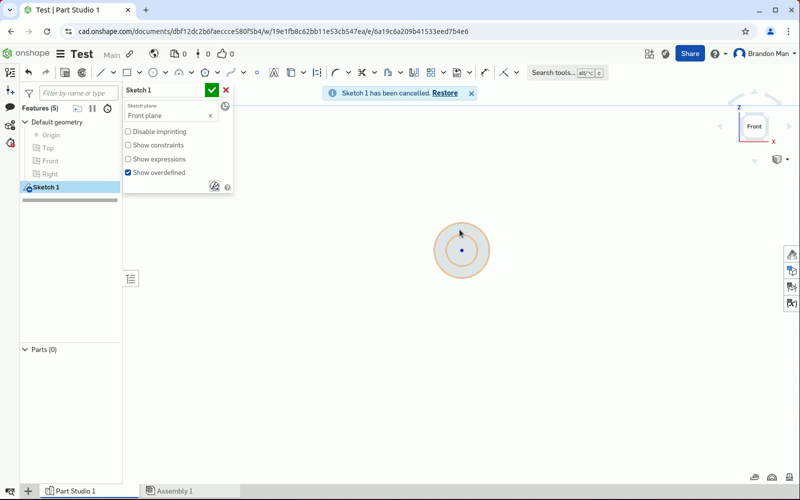
scroll(6)
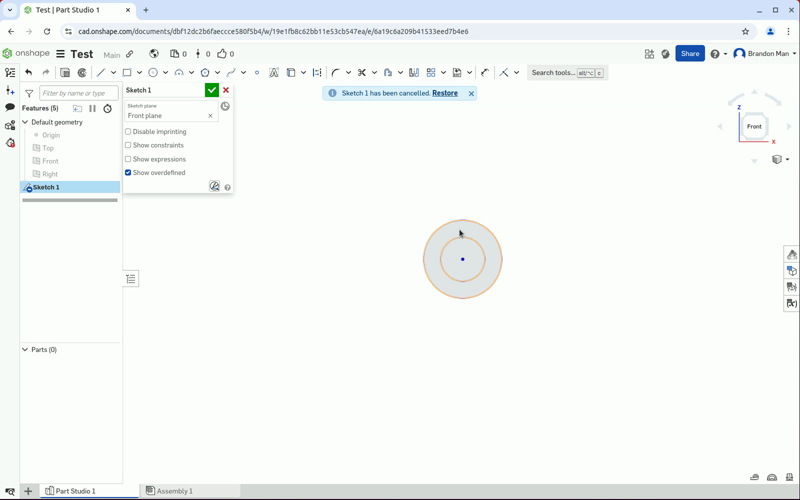
scroll(6)
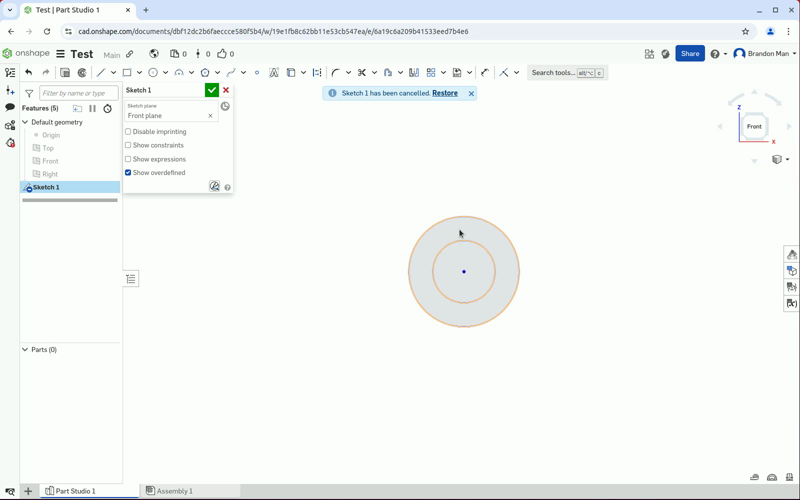
scroll(6)
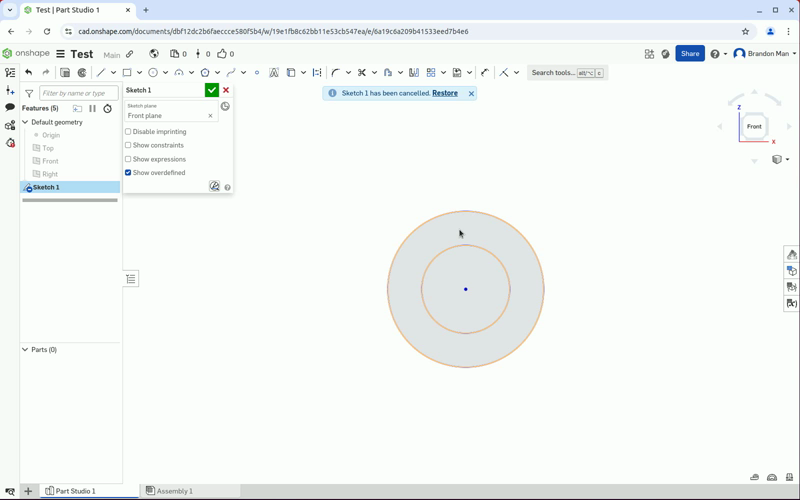
scroll(6)
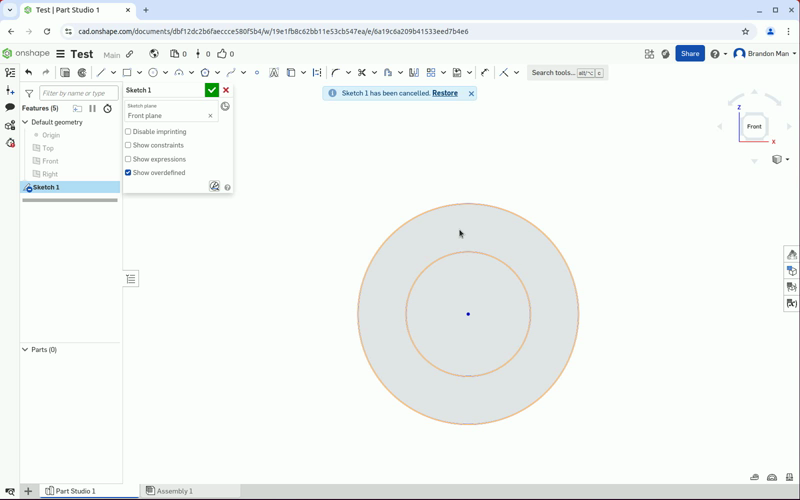
scroll(6)
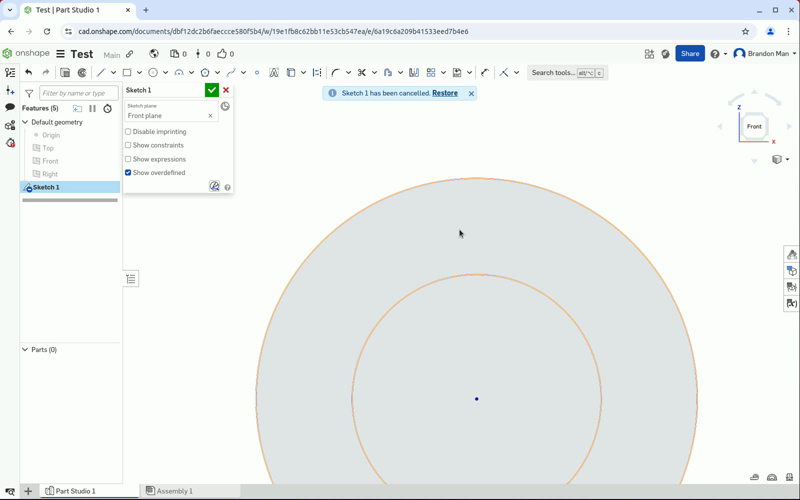
click(459, 229)
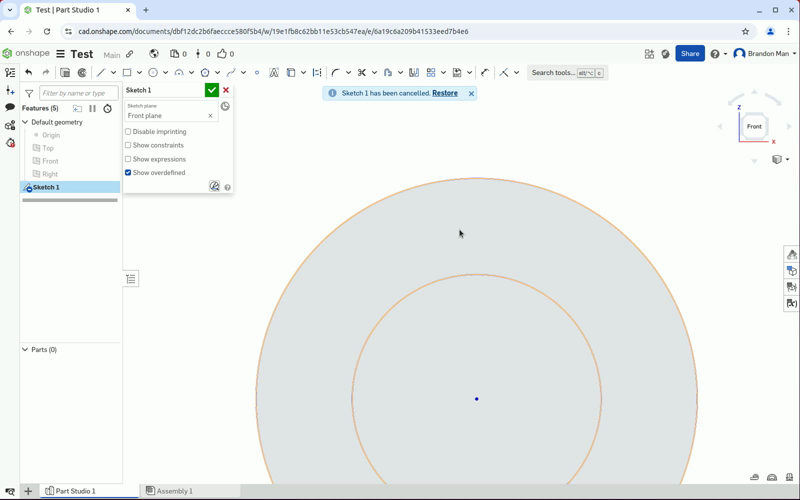
scroll(-6)
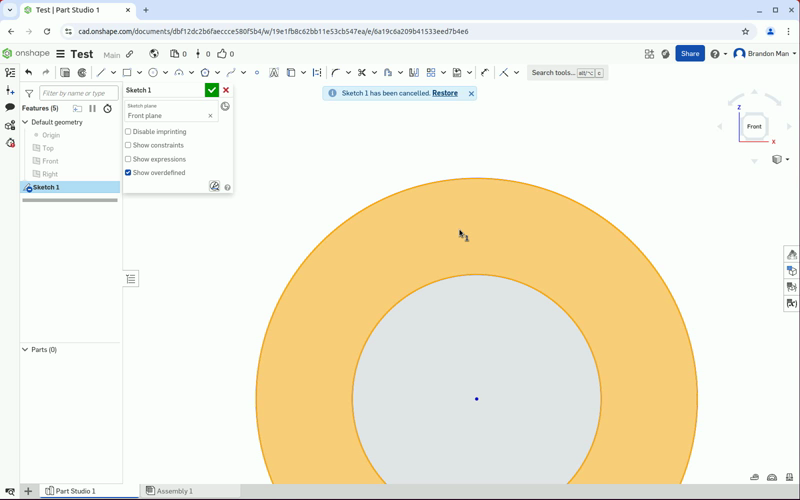
scroll(-6)
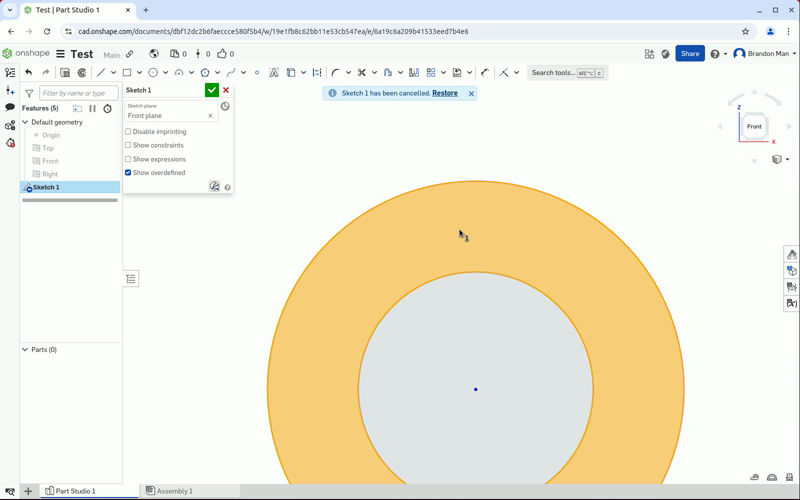
scroll(-6)
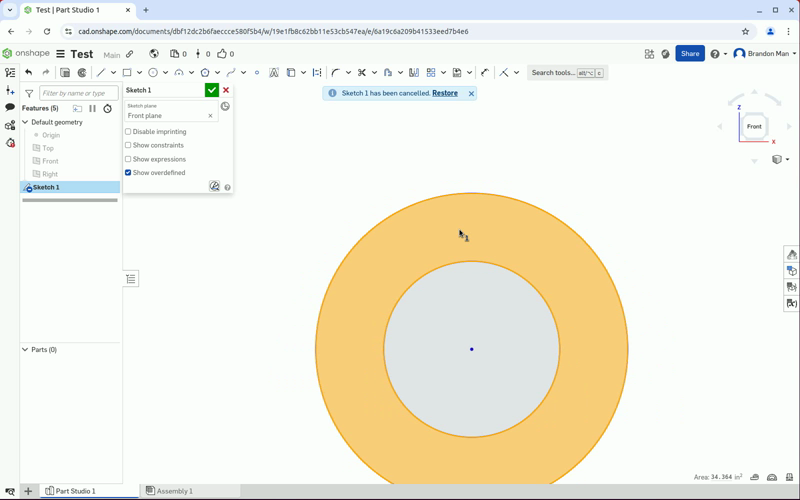
scroll(-6)
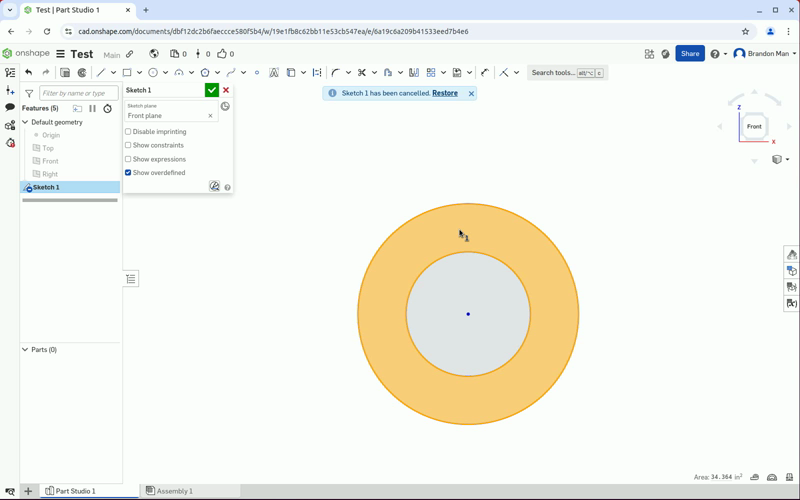
scroll(-6)
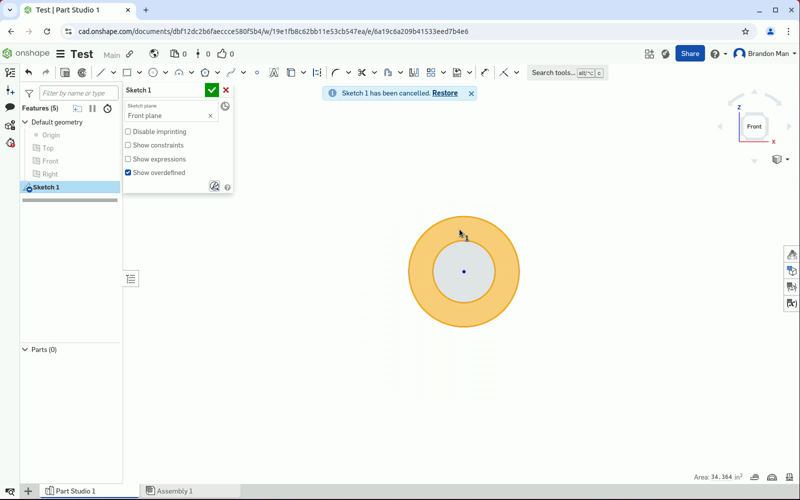
scroll(-6)
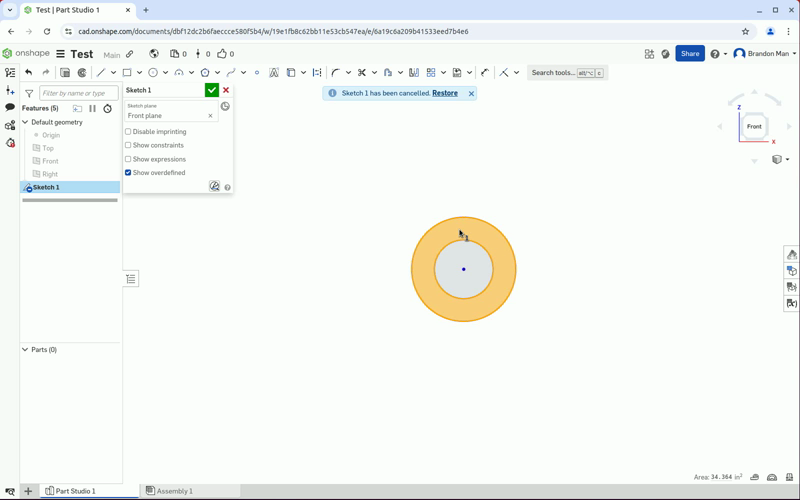
scroll(-6)
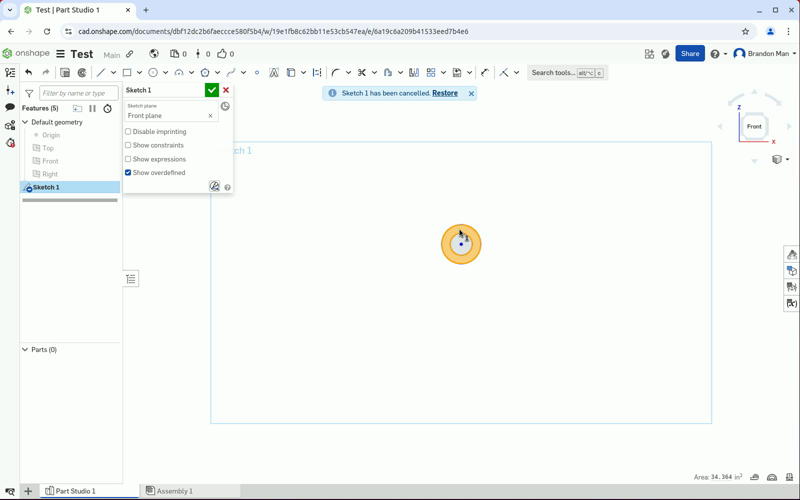
mouse_move(73, 352)
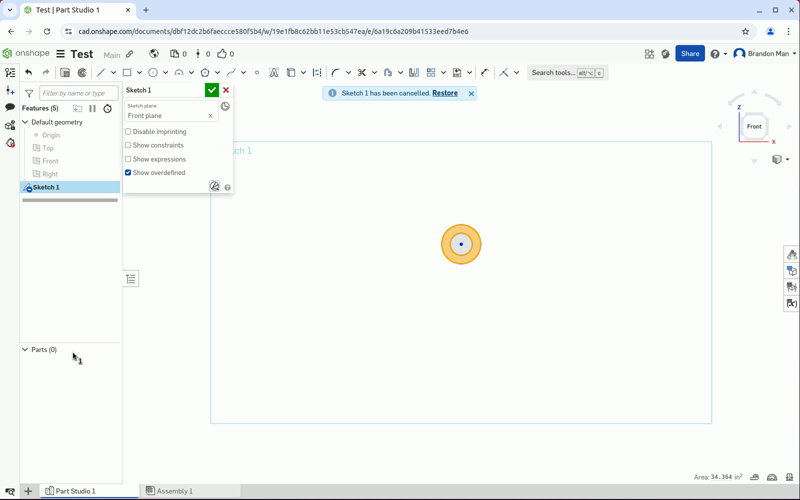
key(shift+y)
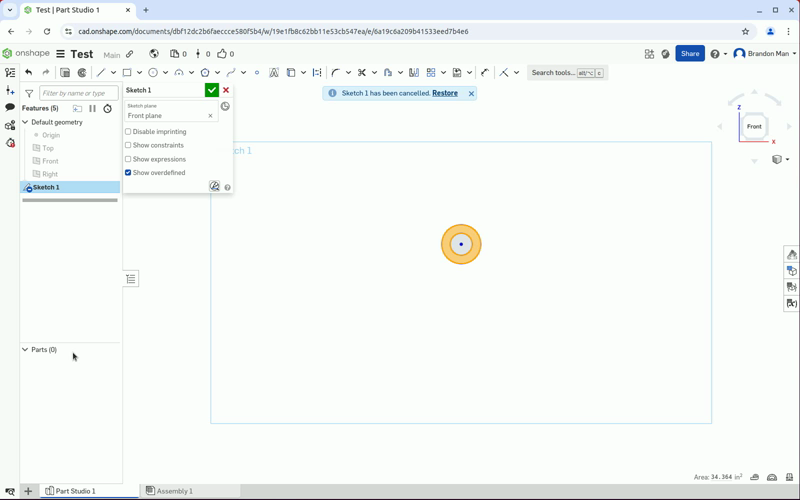
key(shift+e)
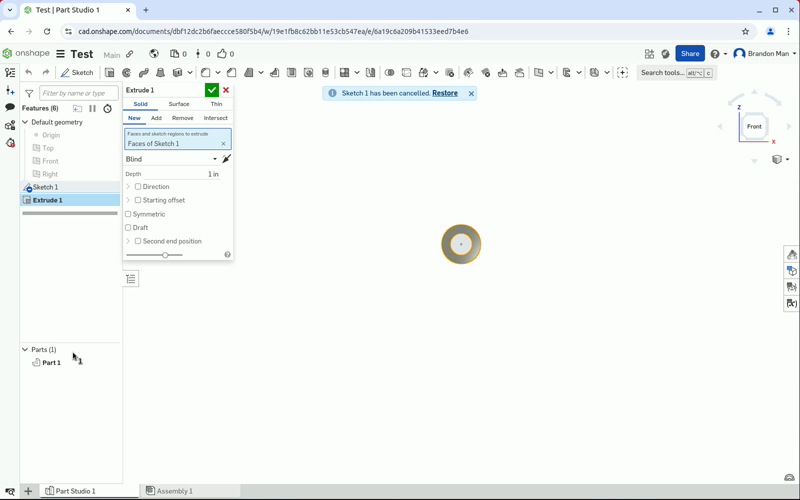
mouse_move(143, 106)
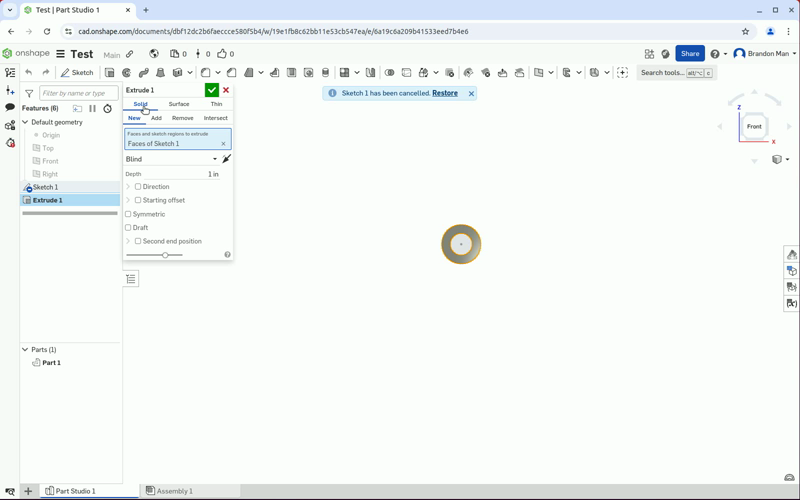
click(143, 106)
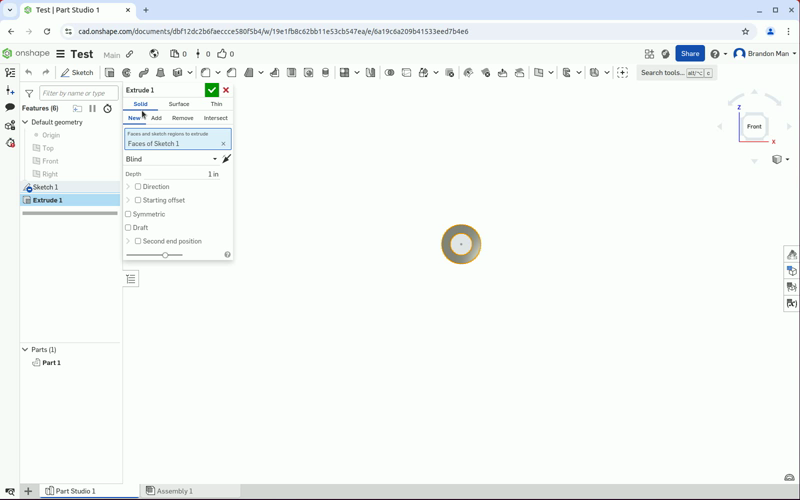
mouse_move(137, 120)
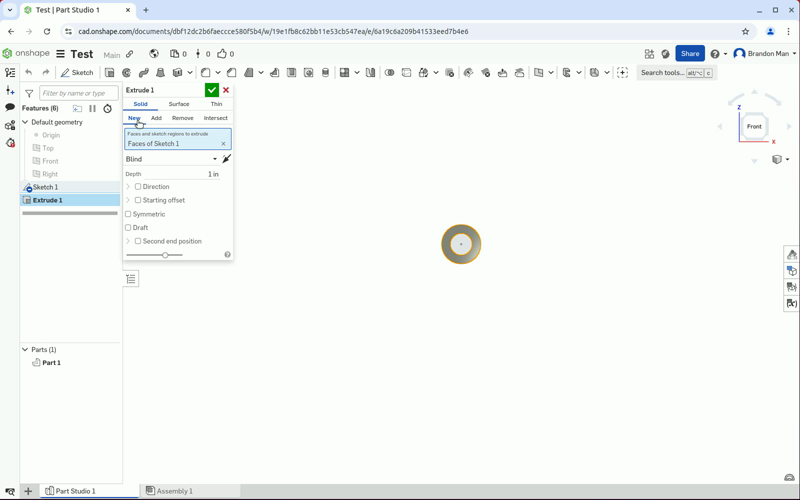
click(137, 120)
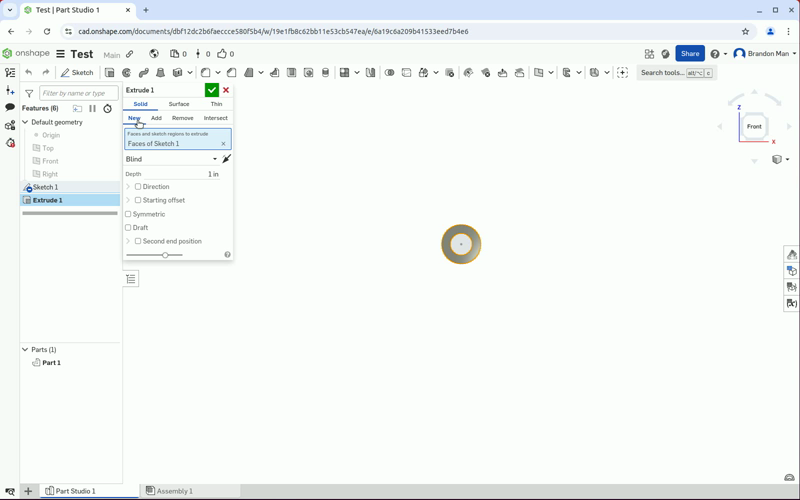
key(tab, 4)
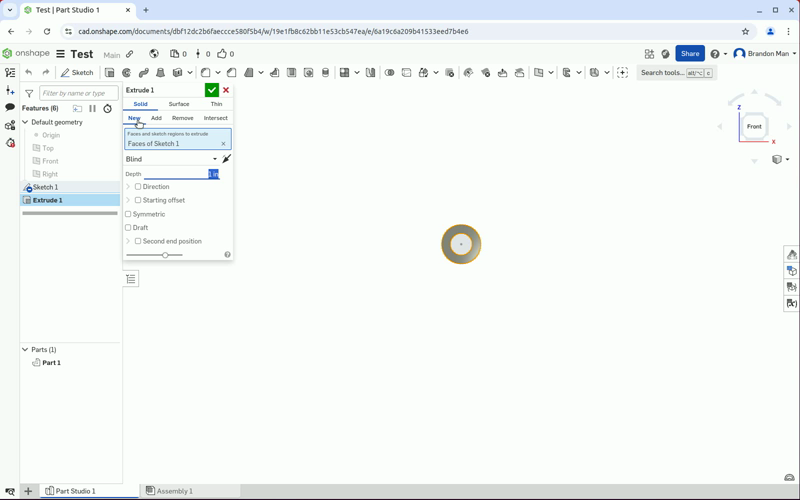
text(3.851)
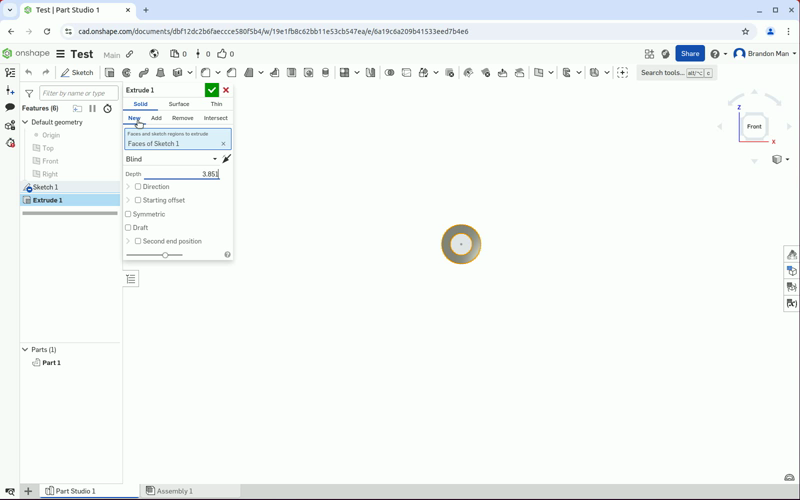
key(enter)
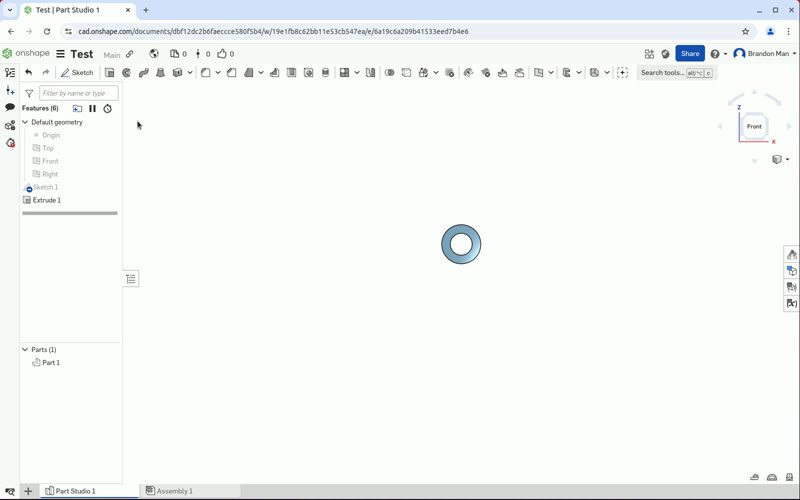
key(shift+h)
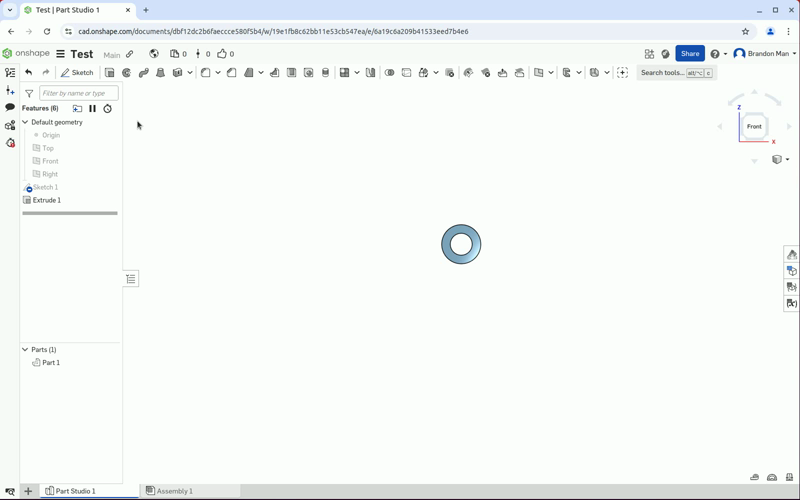
key(shift+h)
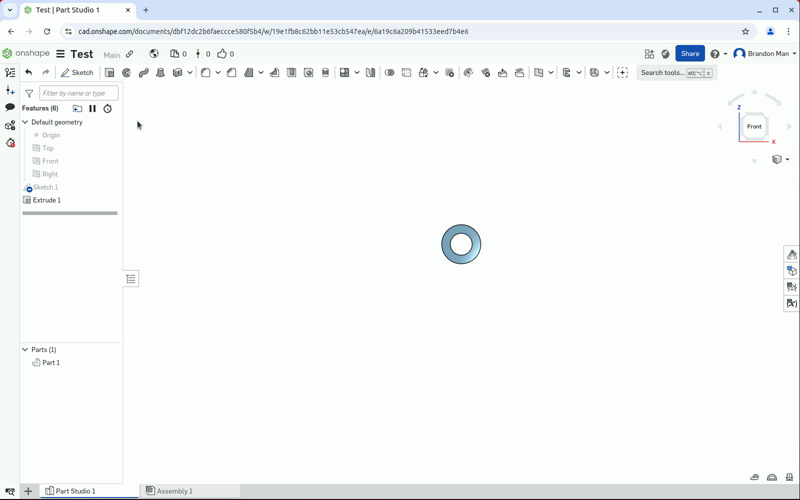
mouse_move(73, 189)
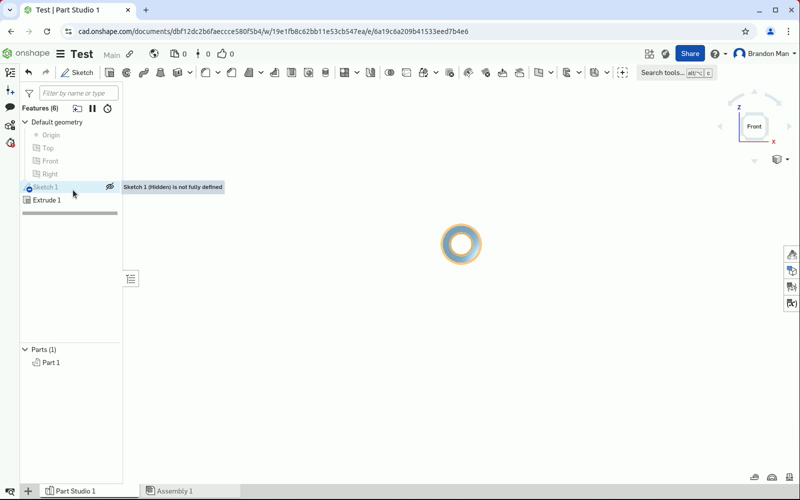
click(73, 189)
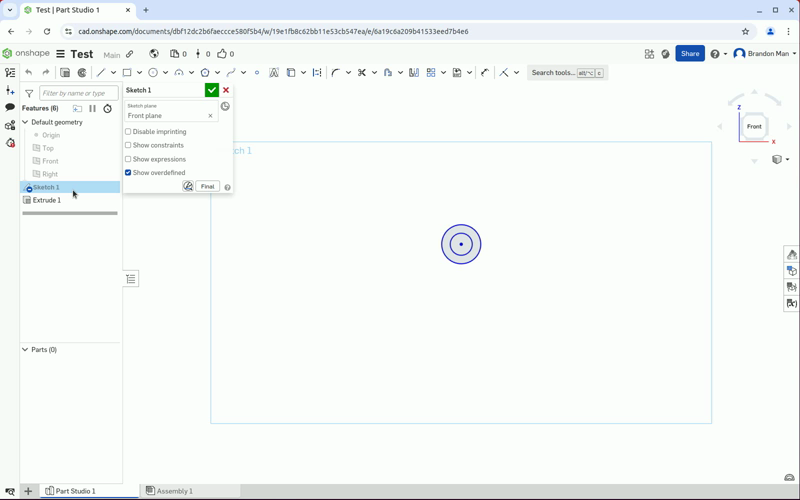
mouse_move(229, 92)
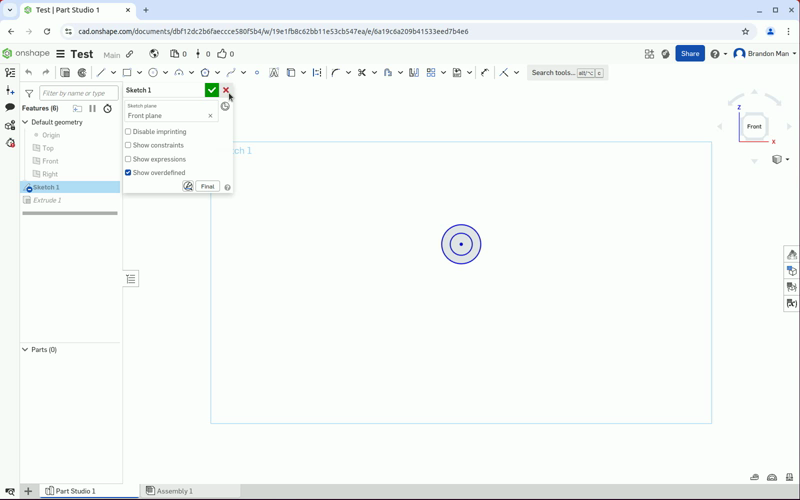
click(229, 92)
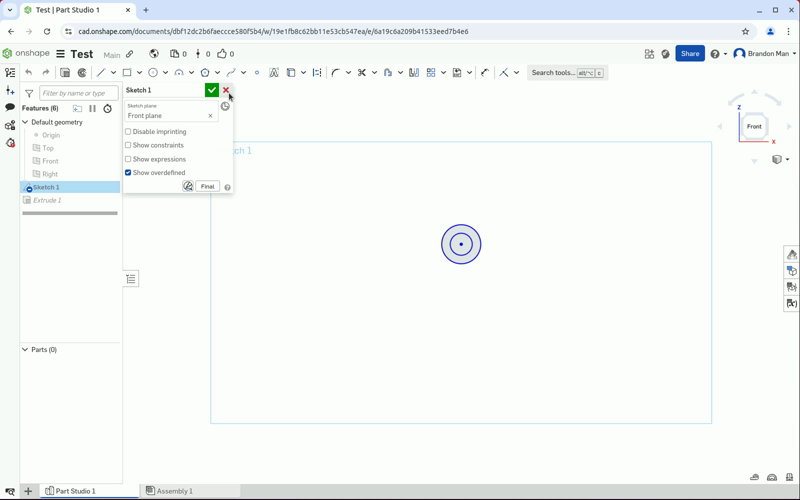
key(shift+s)
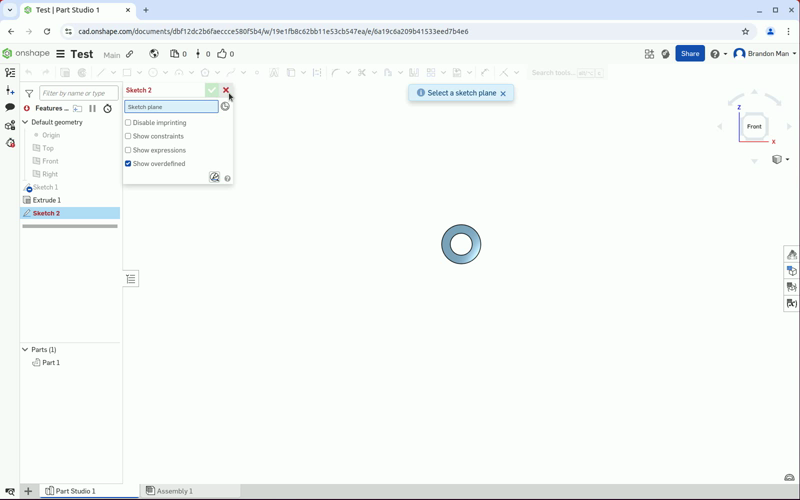
mouse_move(73, 163)
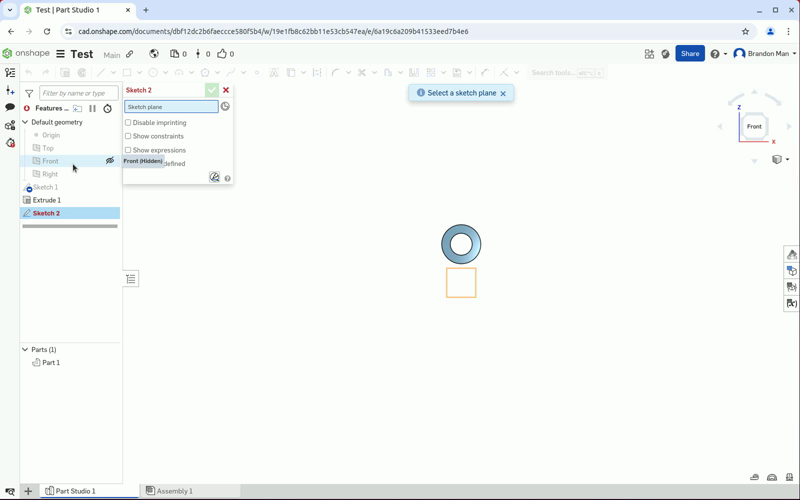
click(73, 163)
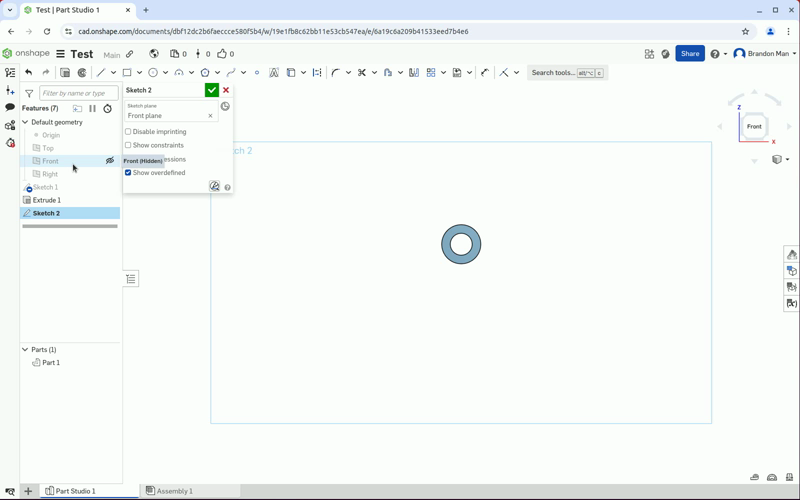
mouse_move(73, 352)
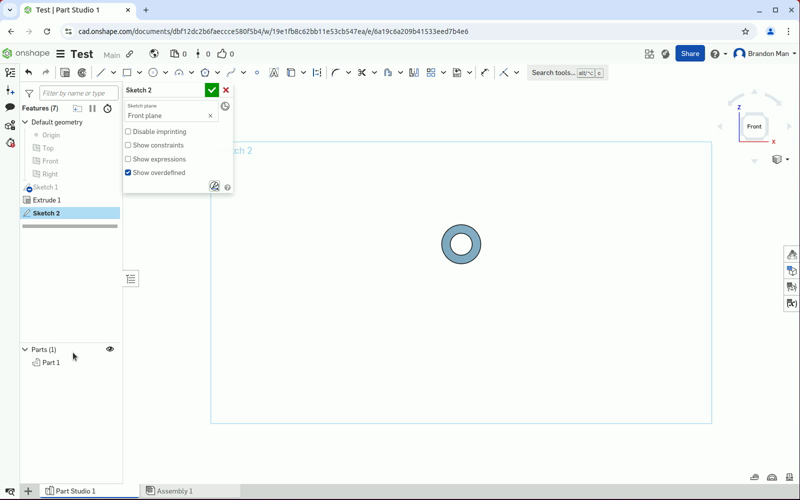
key(y)
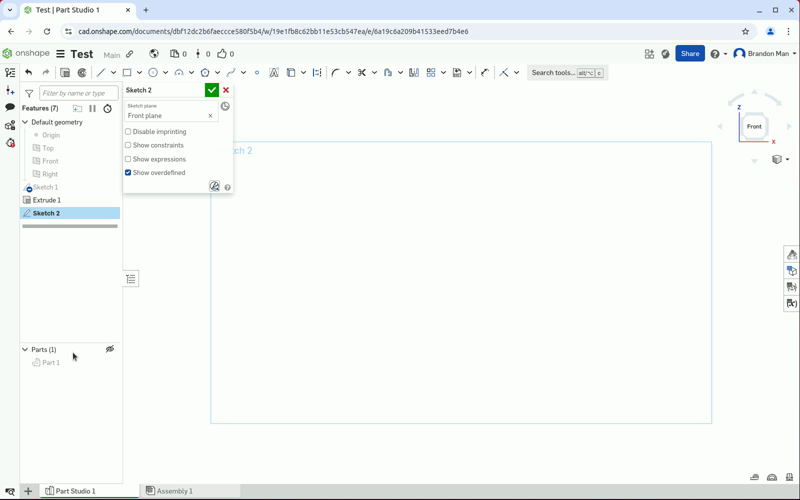
key(a)
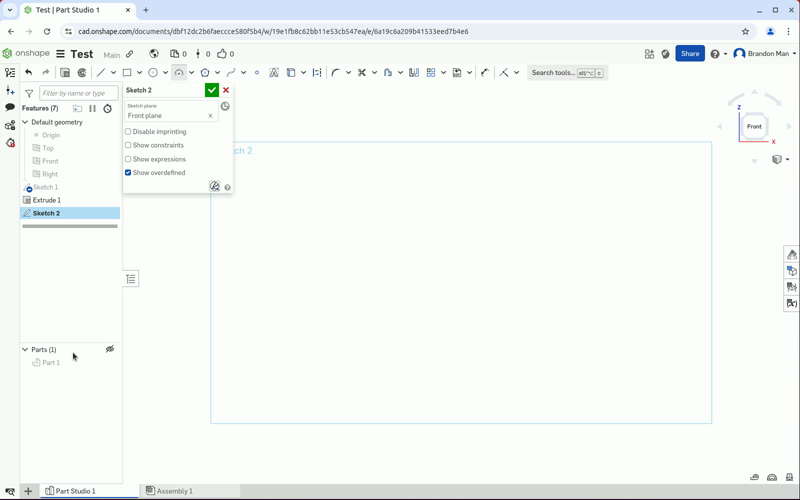
key_down(shift)
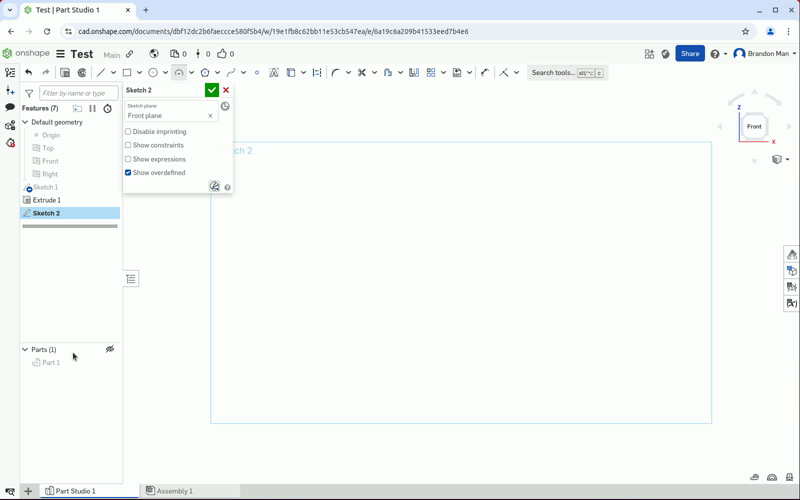
mouse_move(441, 328)
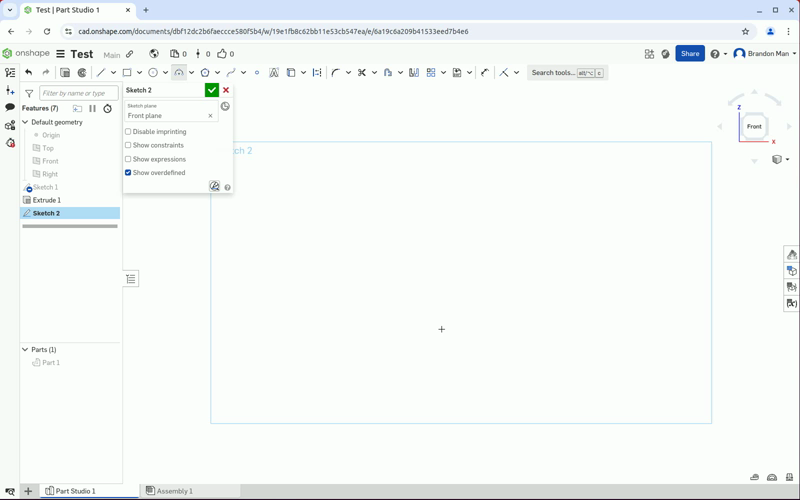
click(441, 328)
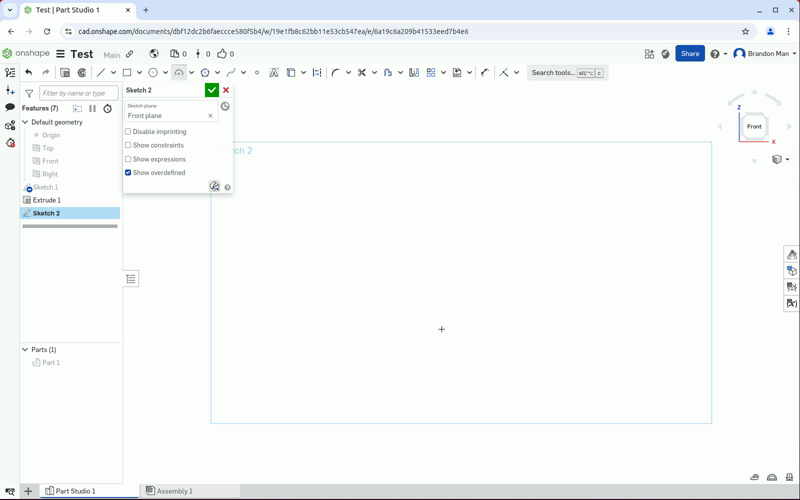
key_up(shift)
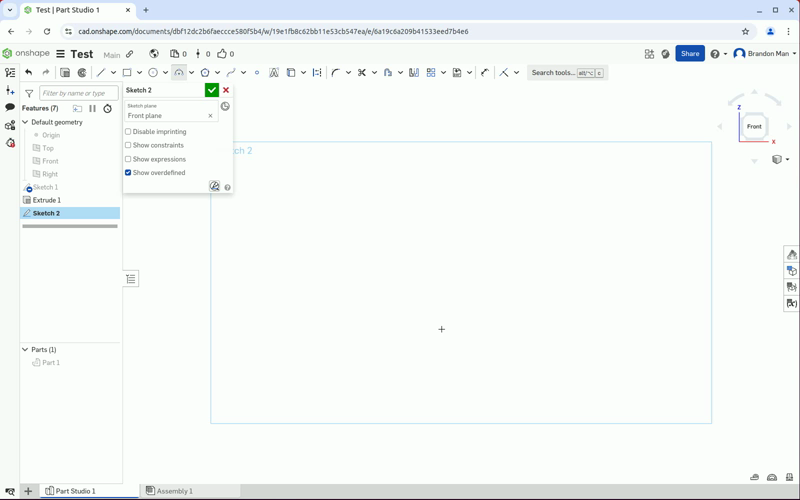
key_down(shift)
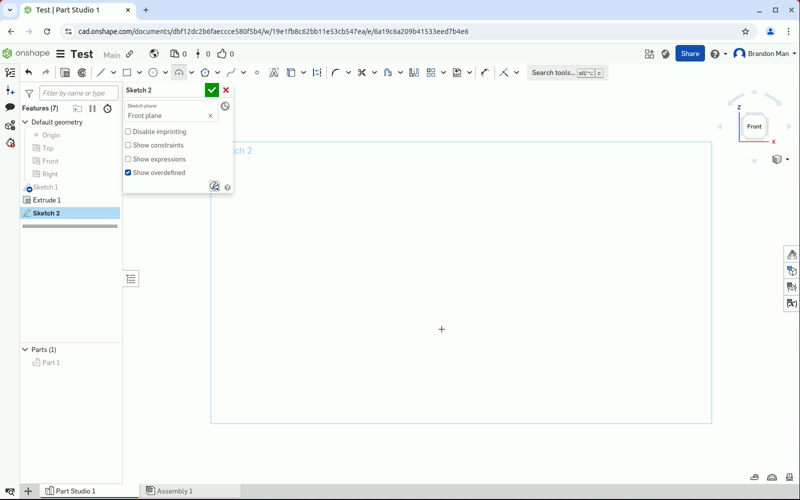
mouse_move(478, 328)
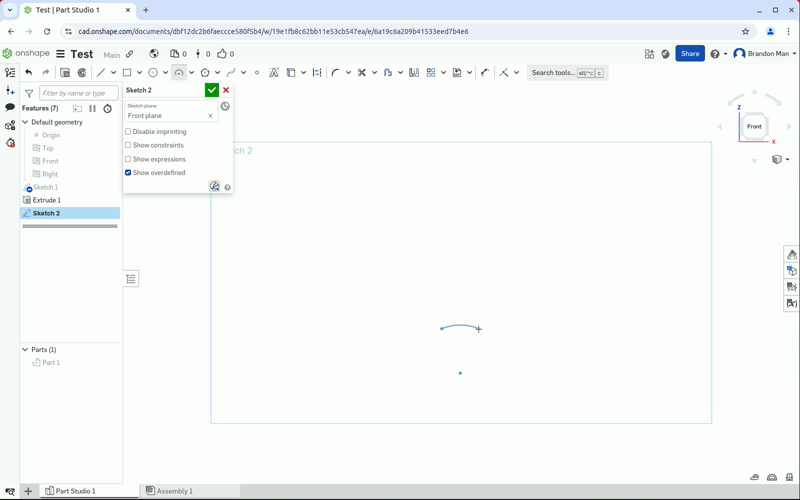
click(478, 328)
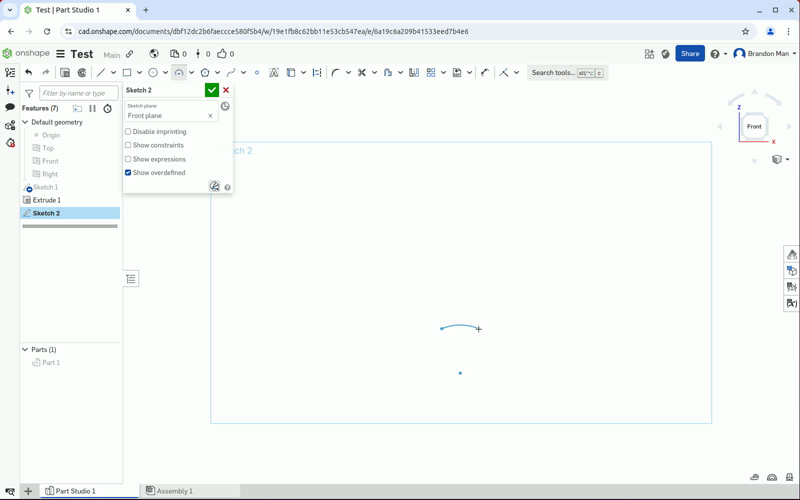
mouse_move(460, 310)
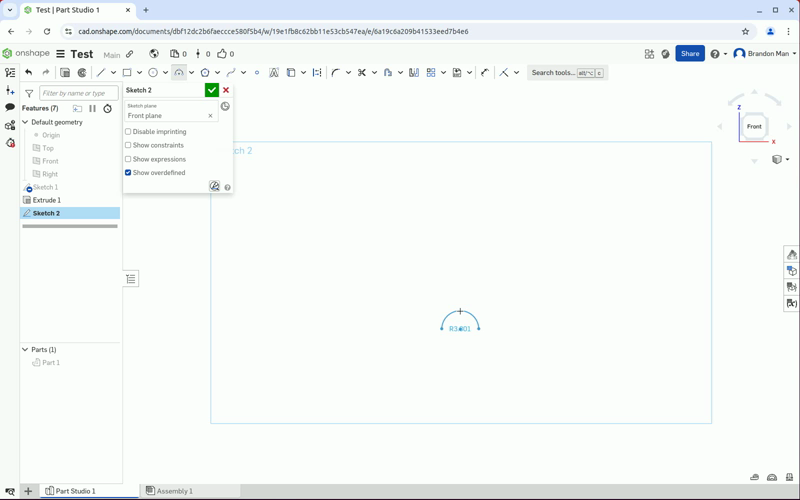
click(460, 310)
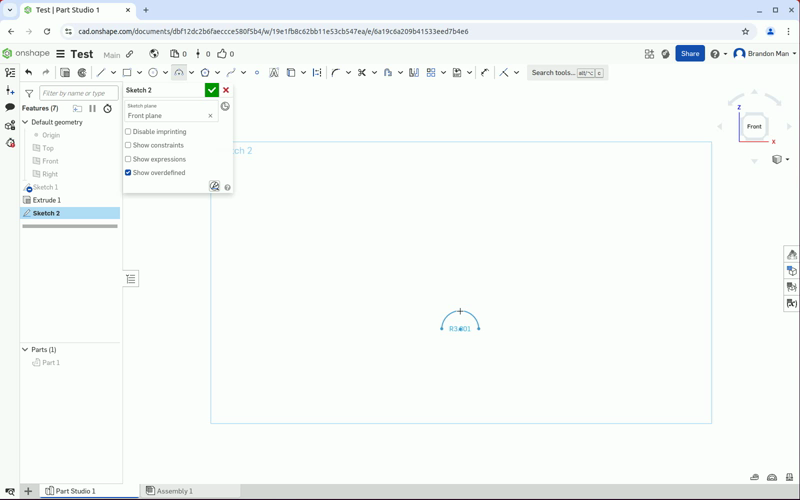
key_up(shift)
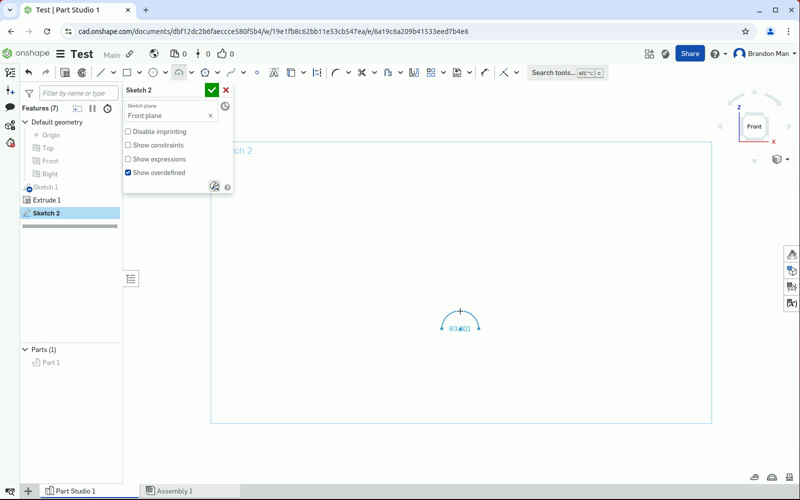
key(esc)
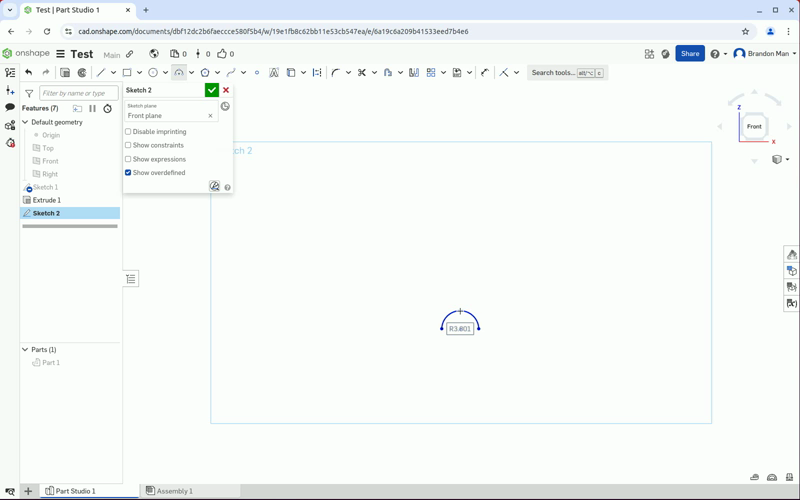
key(l)
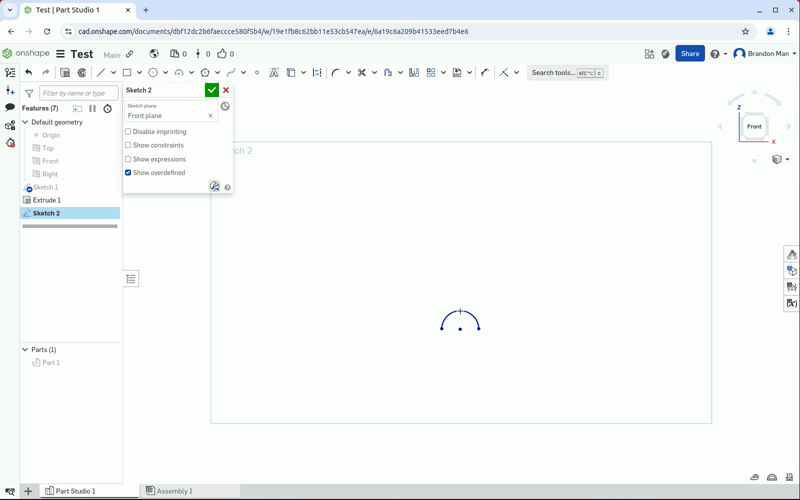
mouse_move(478, 328)
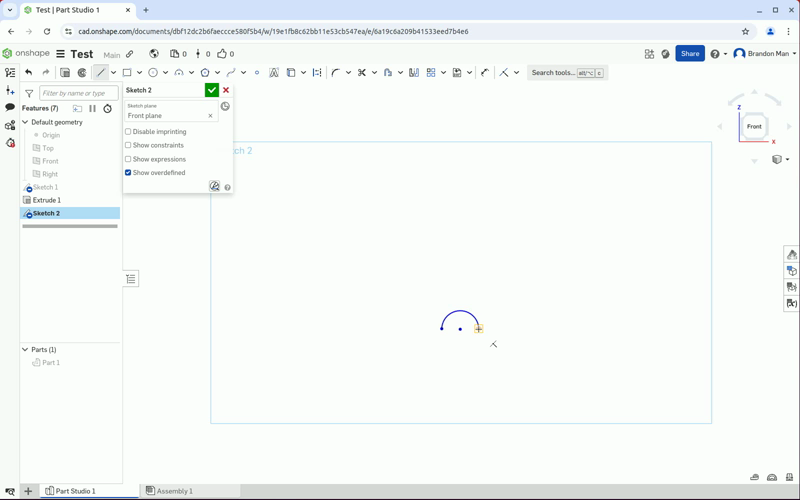
click(478, 328)
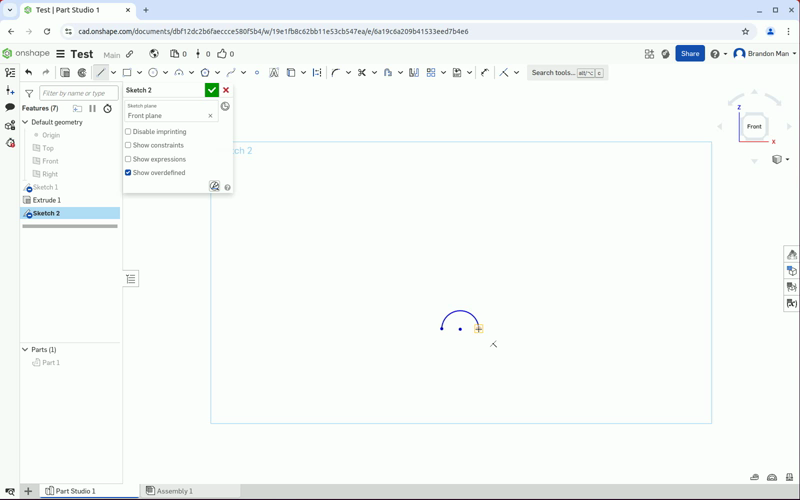
key_down(shift)
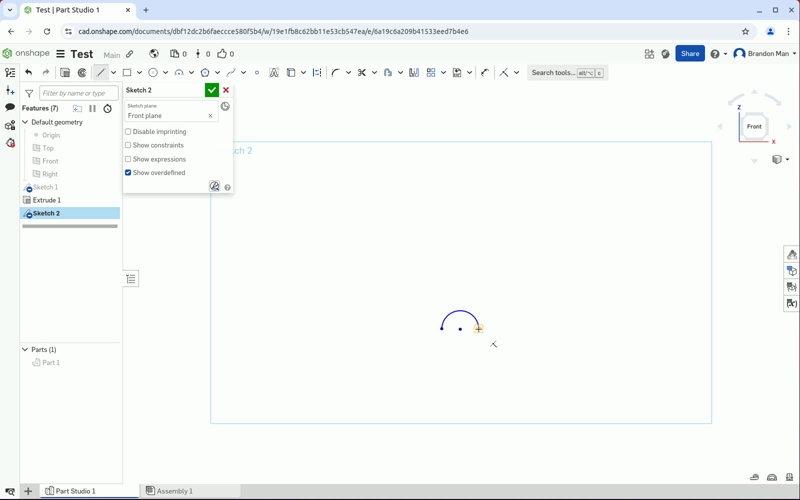
mouse_move(478, 243)
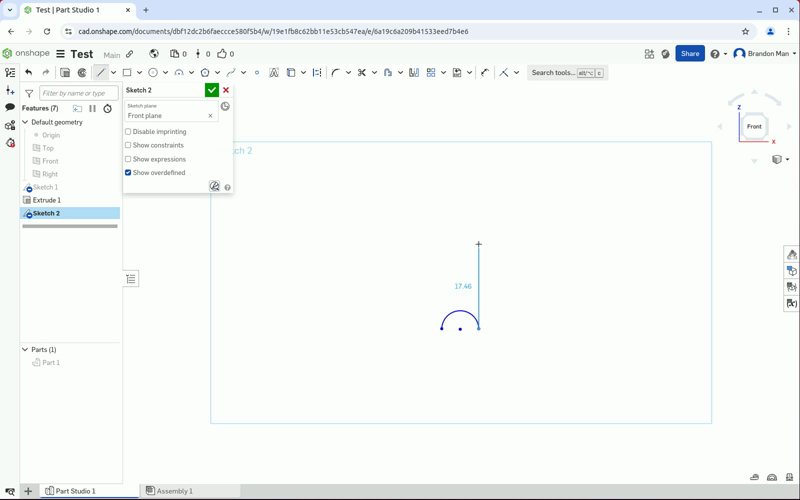
click(478, 243)
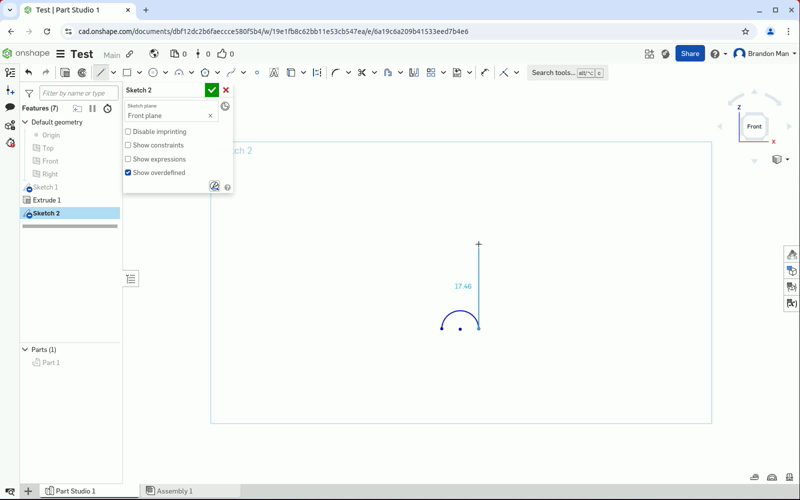
key_up(shift)
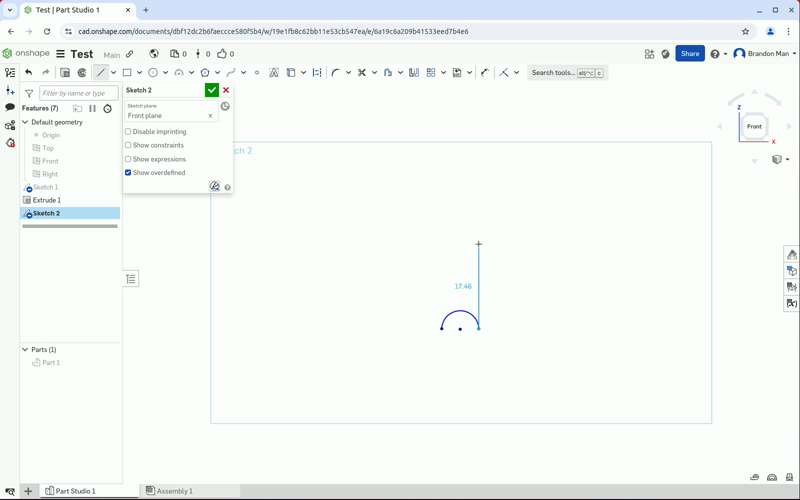
key(esc)
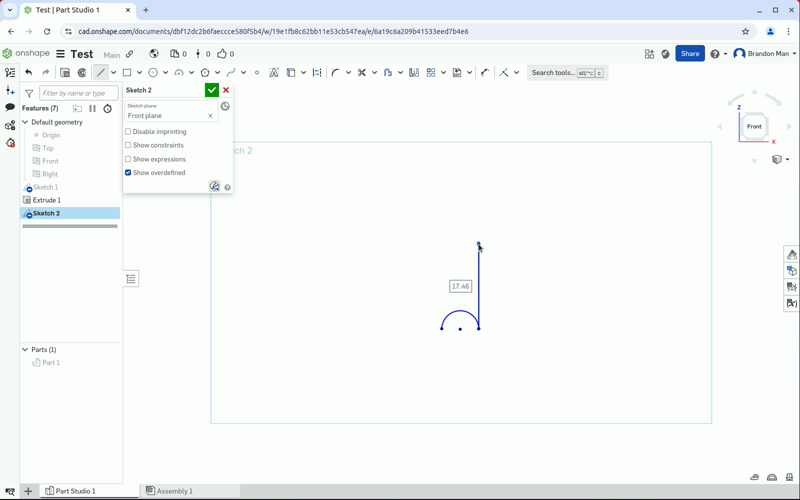
key(a)
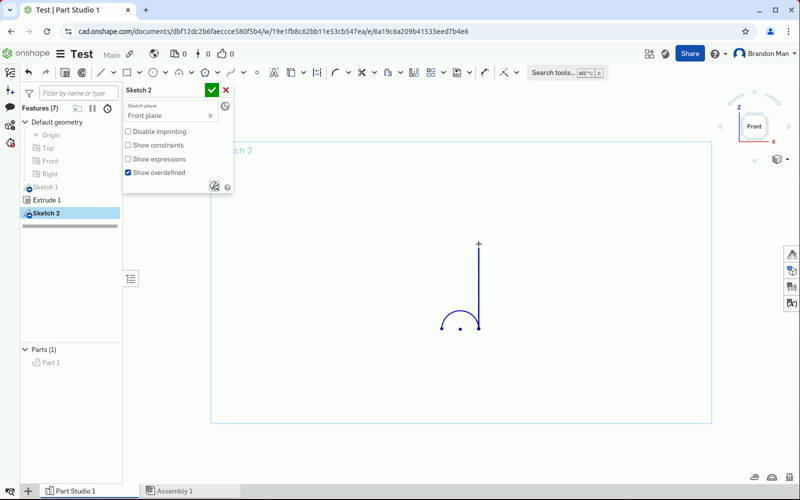
mouse_move(478, 243)
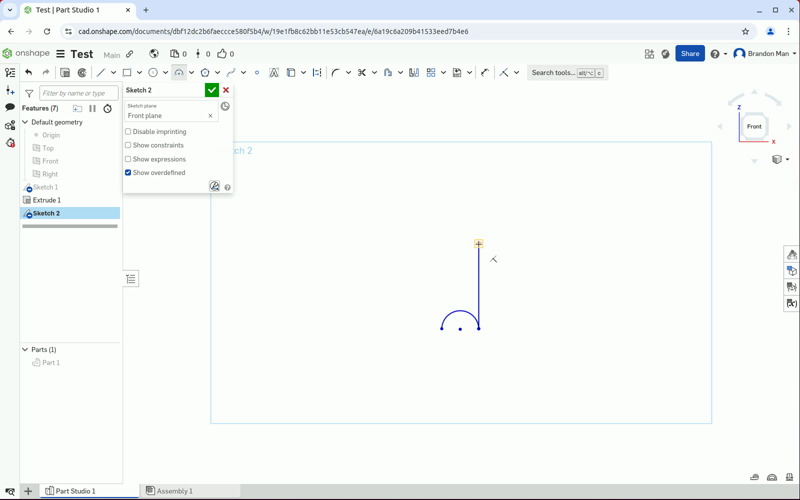
click(478, 243)
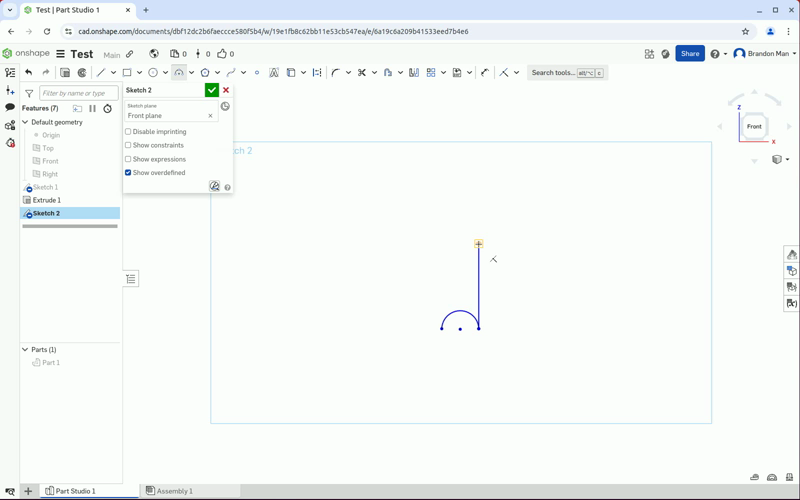
key_down(shift)
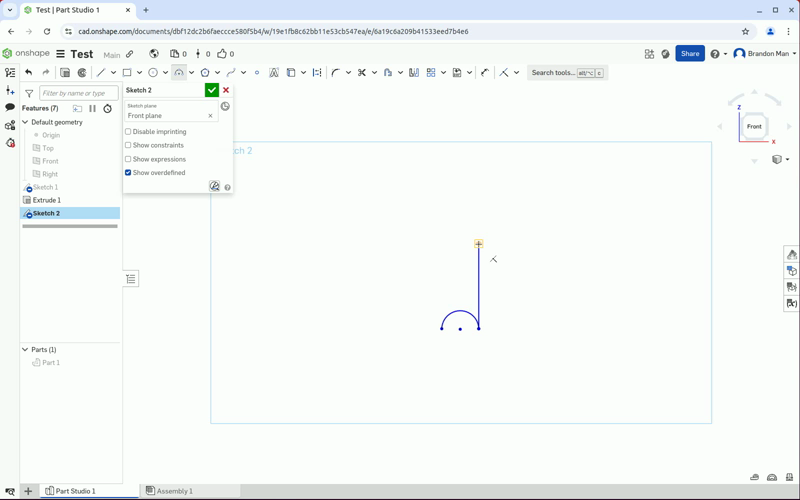
mouse_move(441, 246)
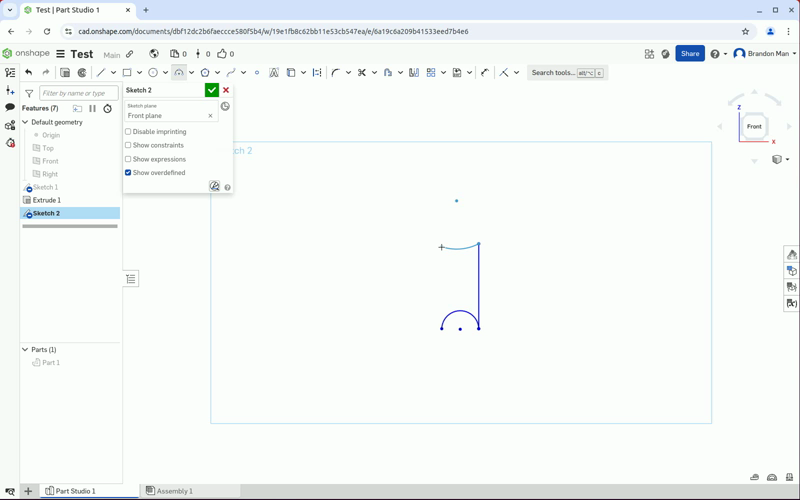
click(441, 246)
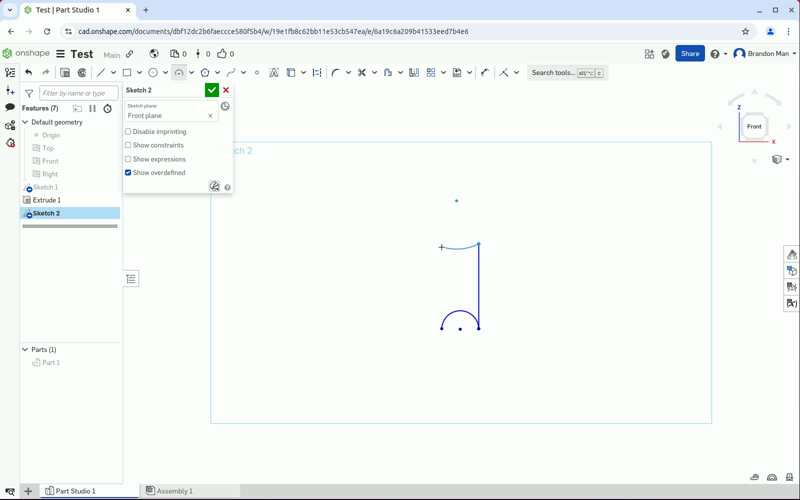
mouse_move(461, 262)
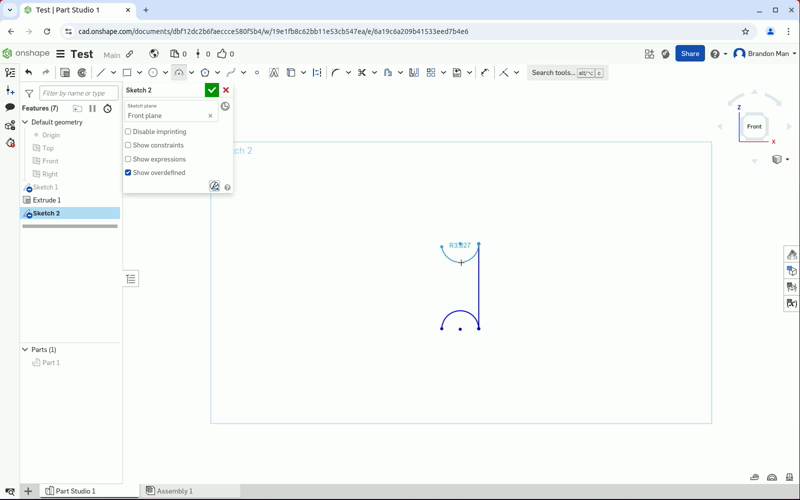
click(461, 262)
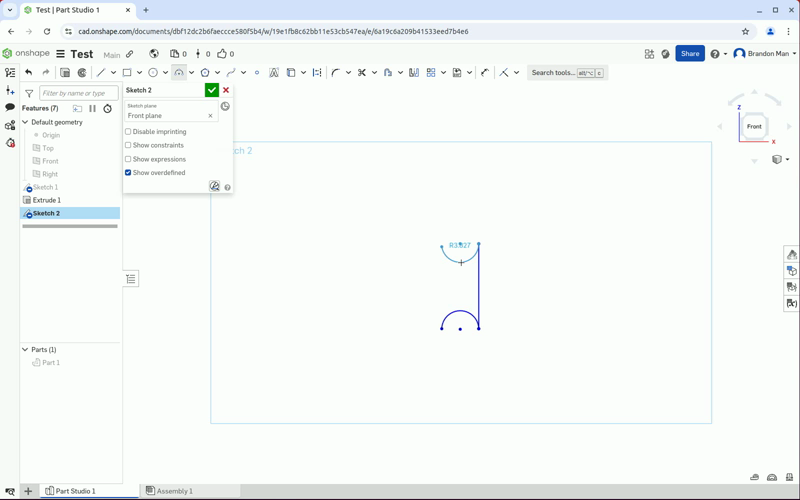
key_up(shift)
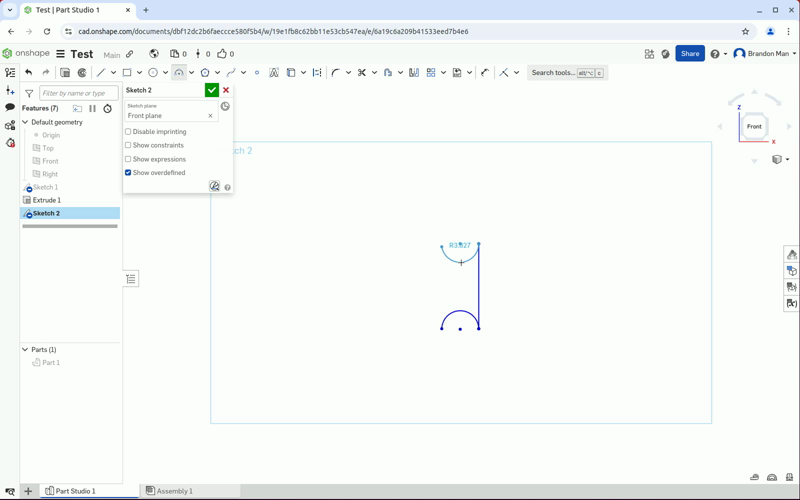
key(esc)
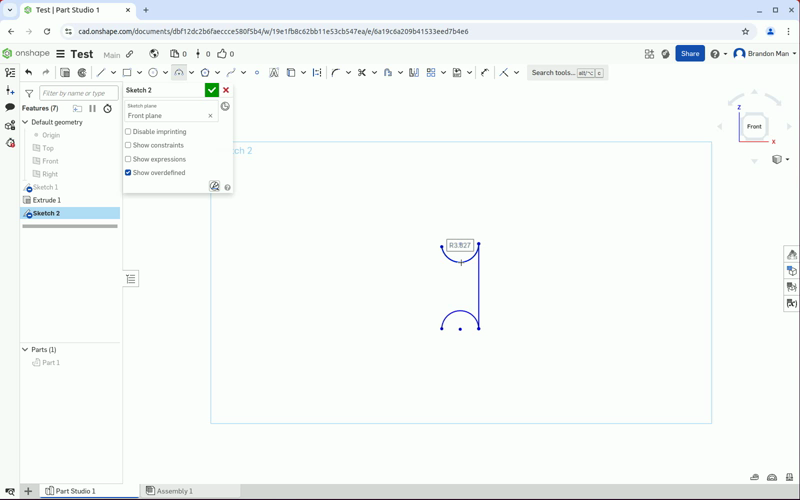
key(l)
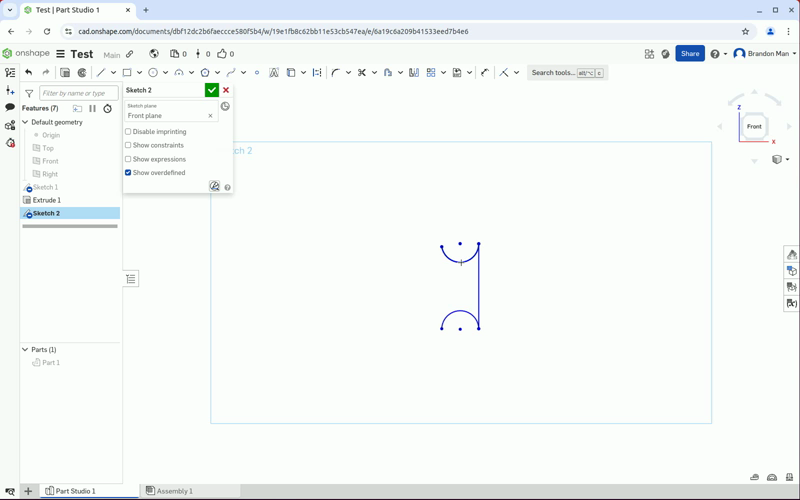
mouse_move(441, 246)
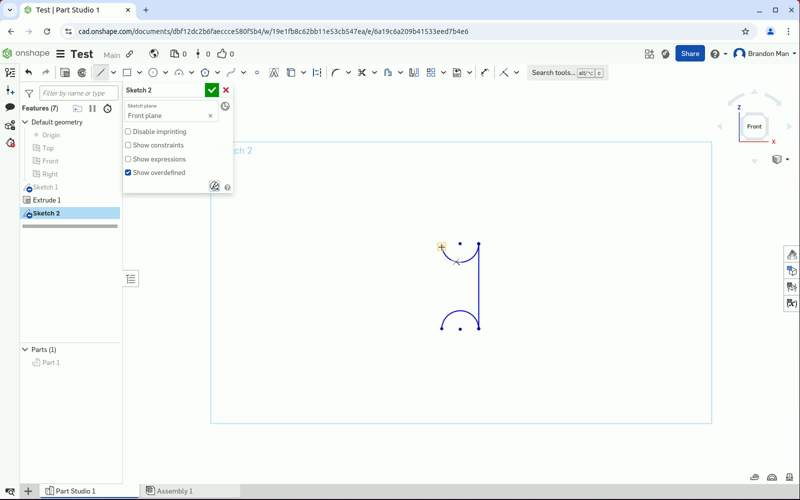
click(441, 246)
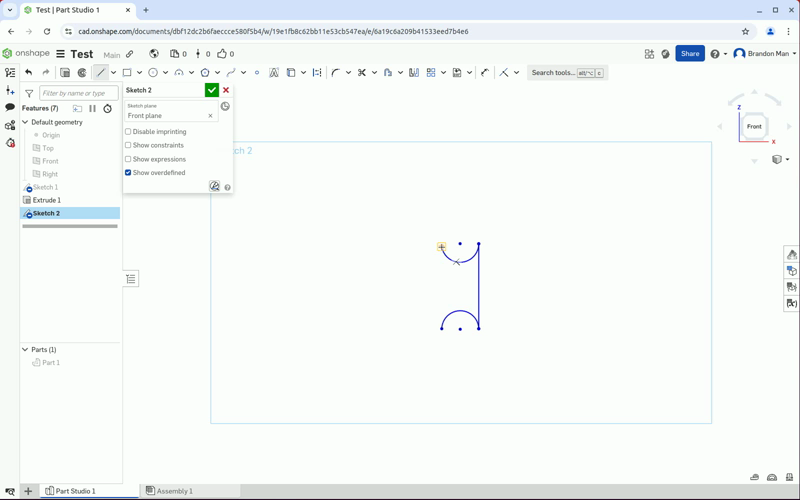
key_down(shift)
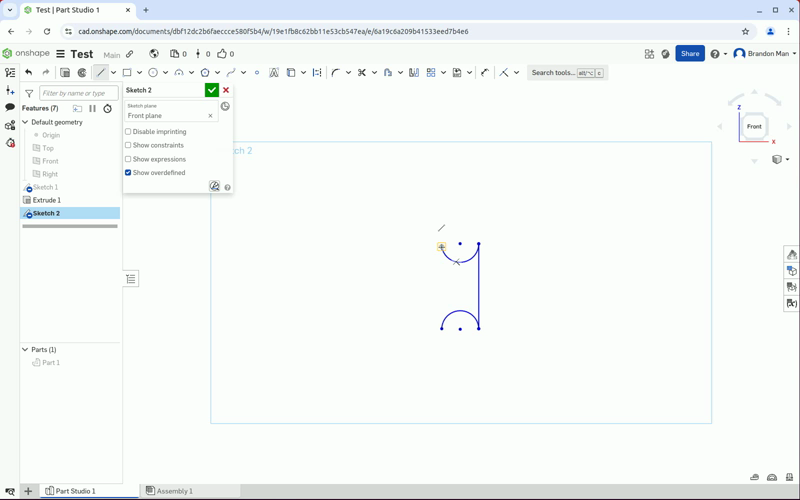
mouse_move(441, 328)
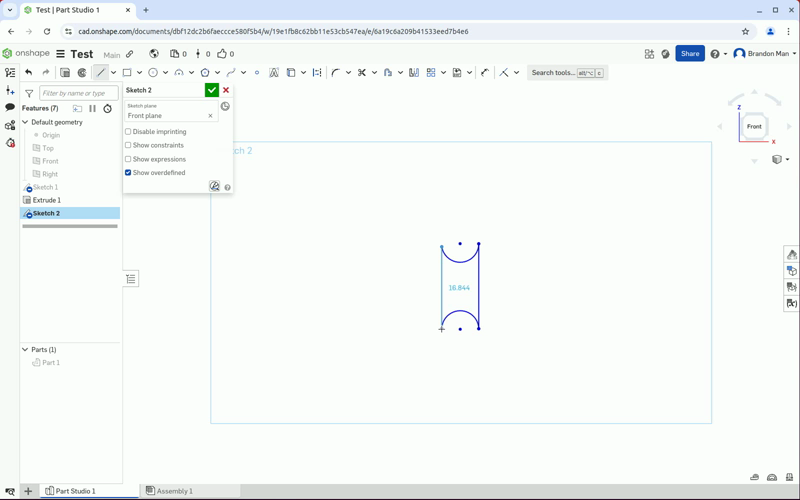
key_up(shift)
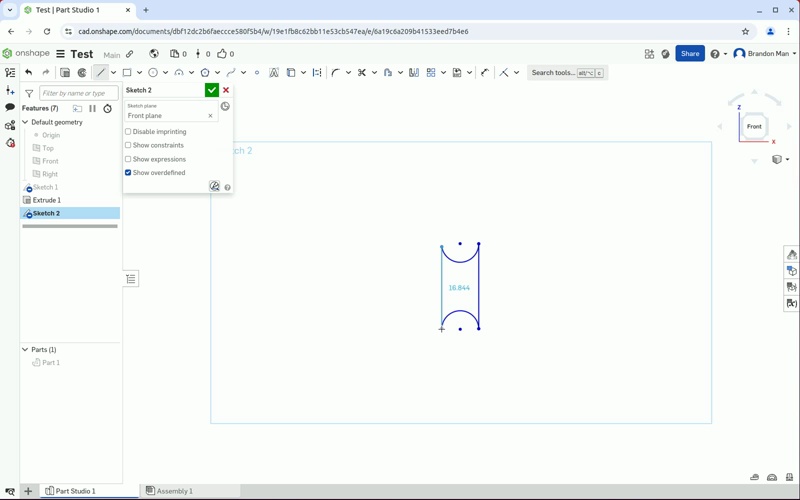
click(441, 328)
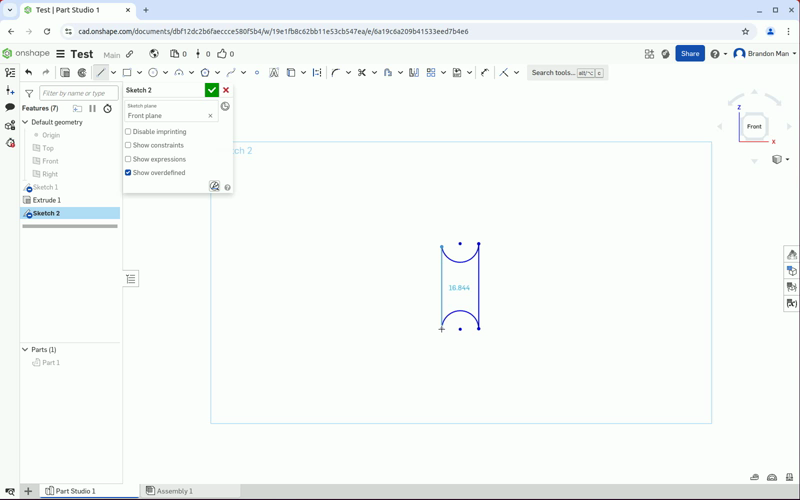
key(esc)
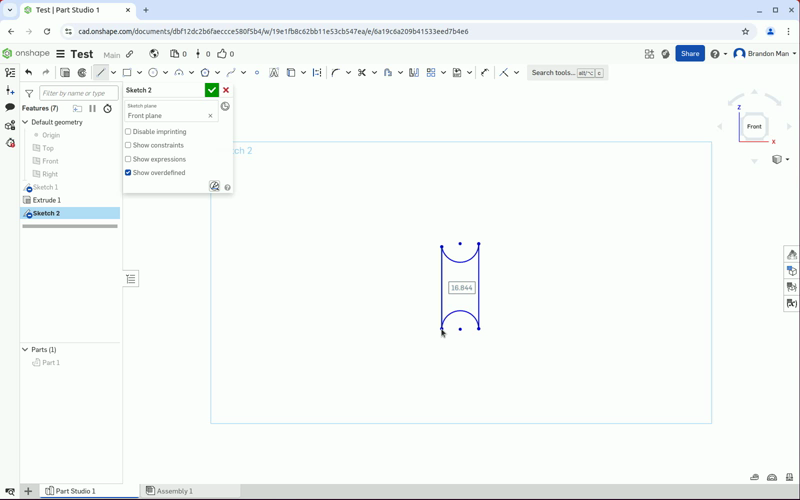
mouse_move(446, 264)
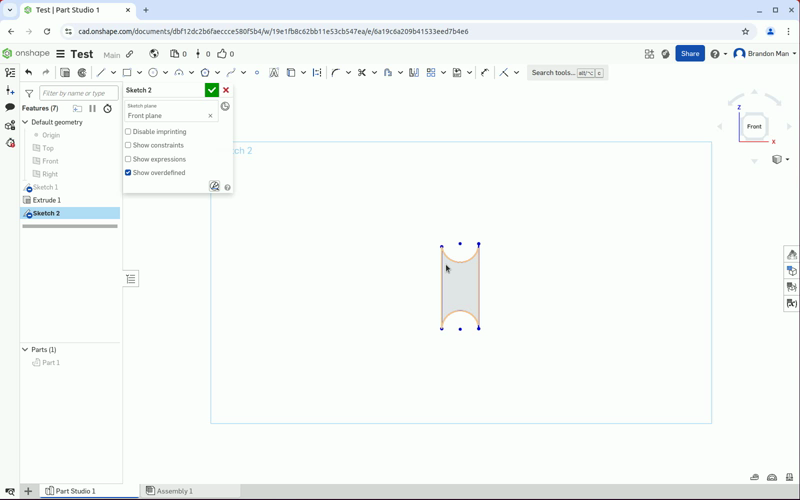
scroll(6)
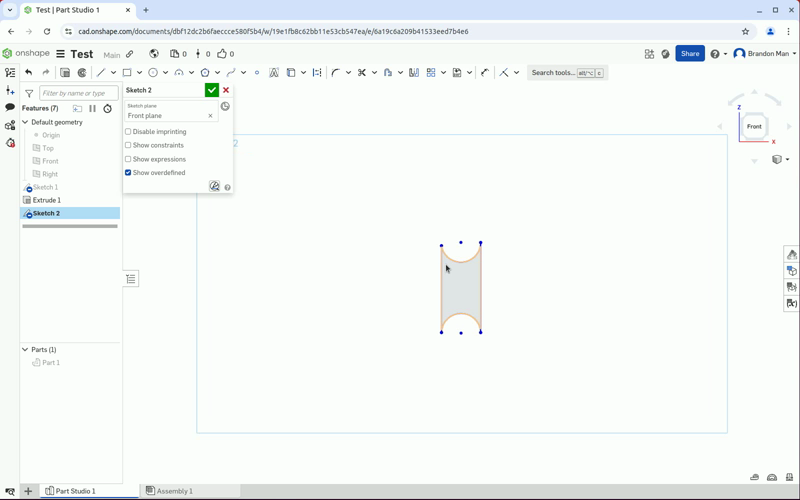
scroll(6)
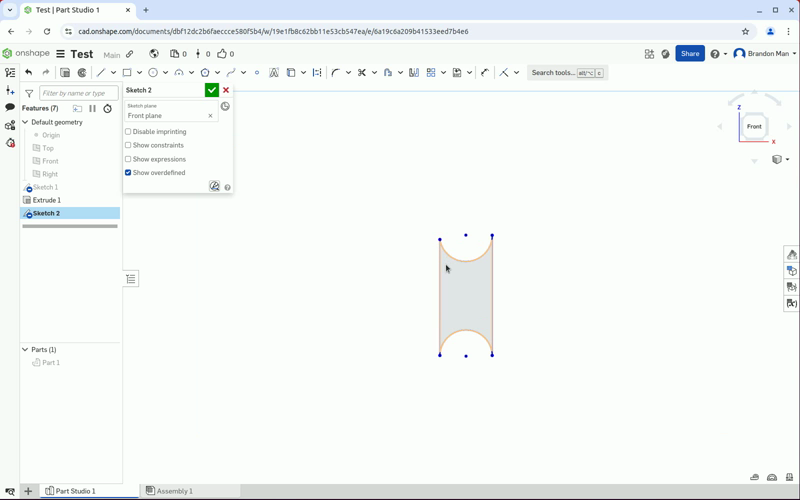
scroll(6)
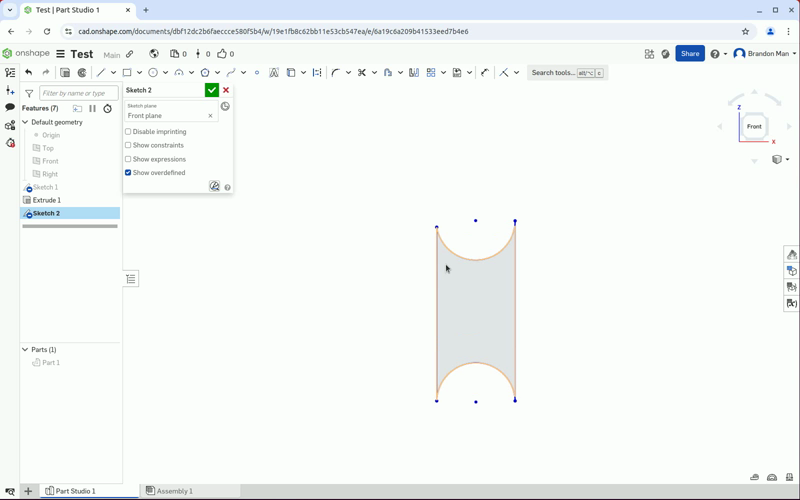
scroll(6)
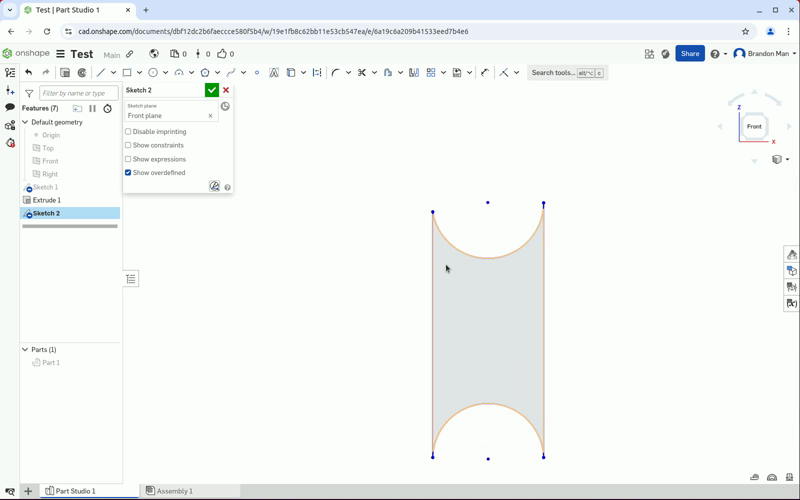
scroll(6)
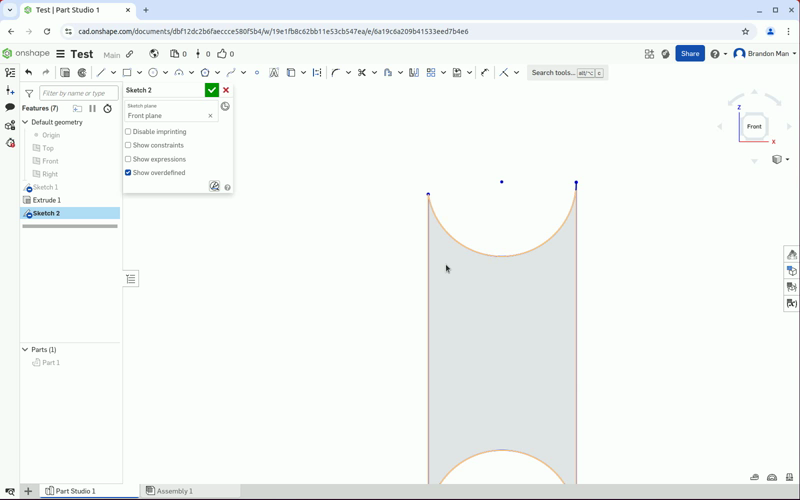
scroll(6)
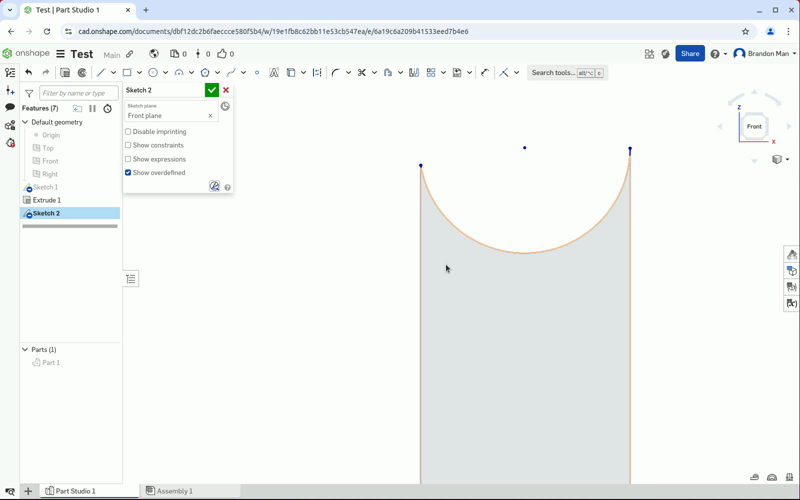
scroll(6)
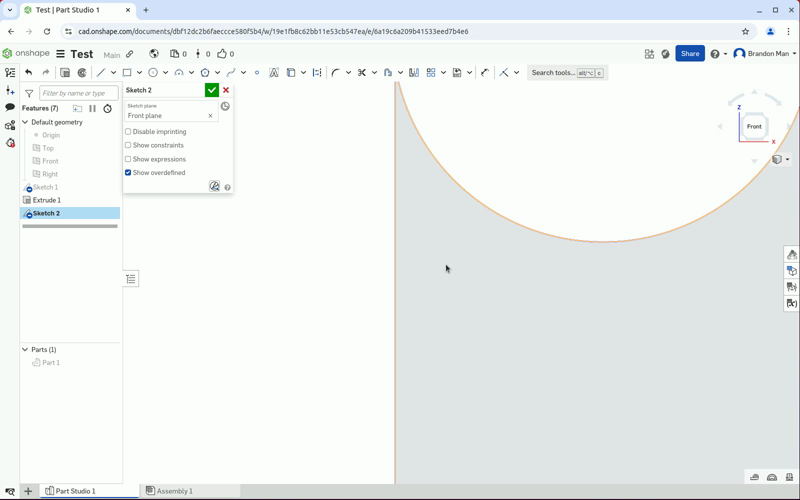
click(446, 264)
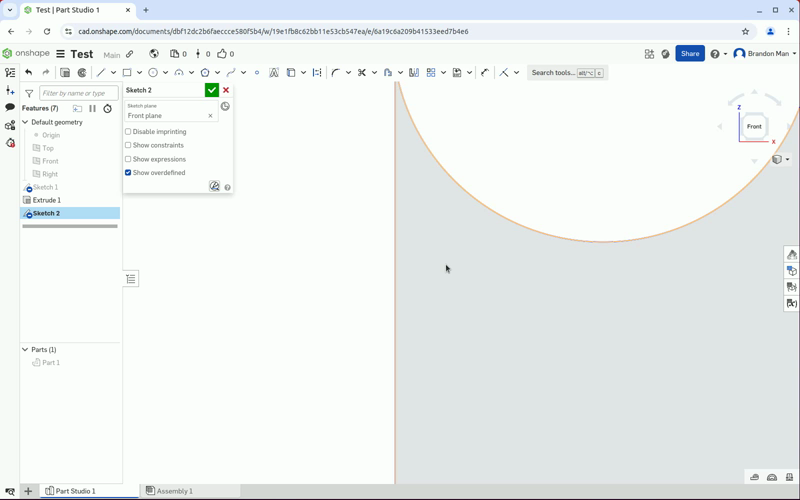
scroll(-6)
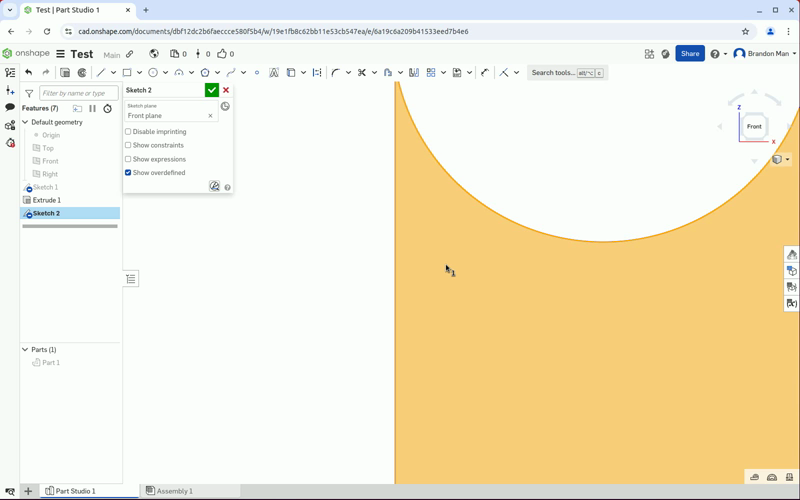
scroll(-6)
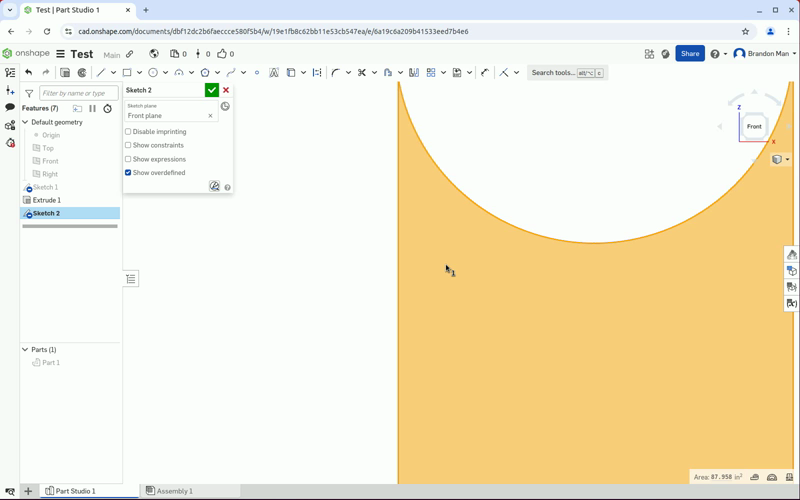
scroll(-6)
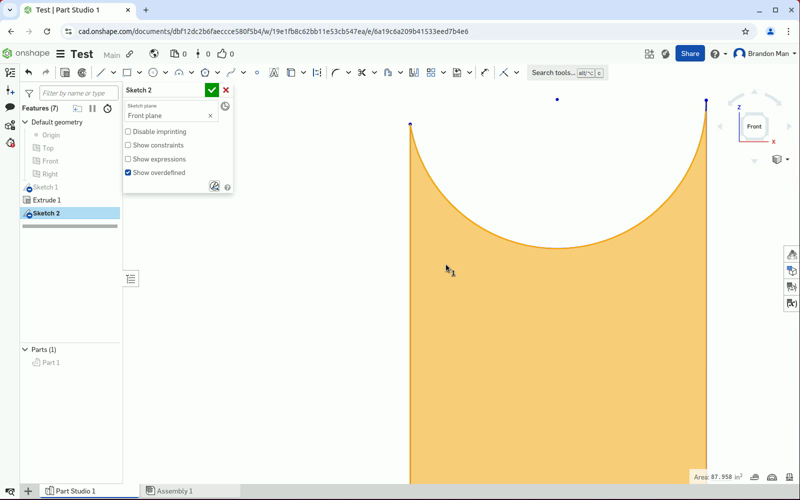
scroll(-6)
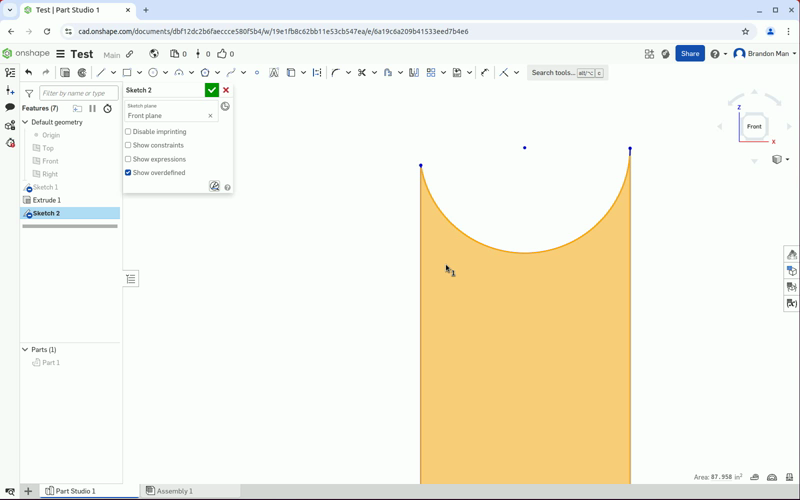
scroll(-6)
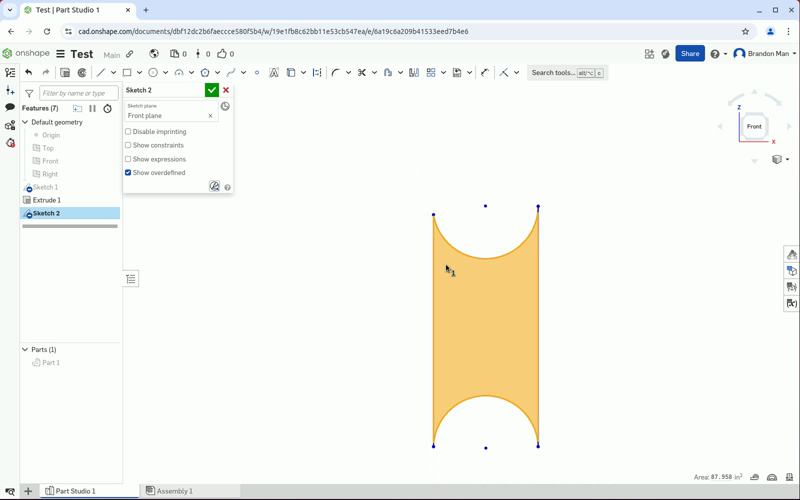
scroll(-6)
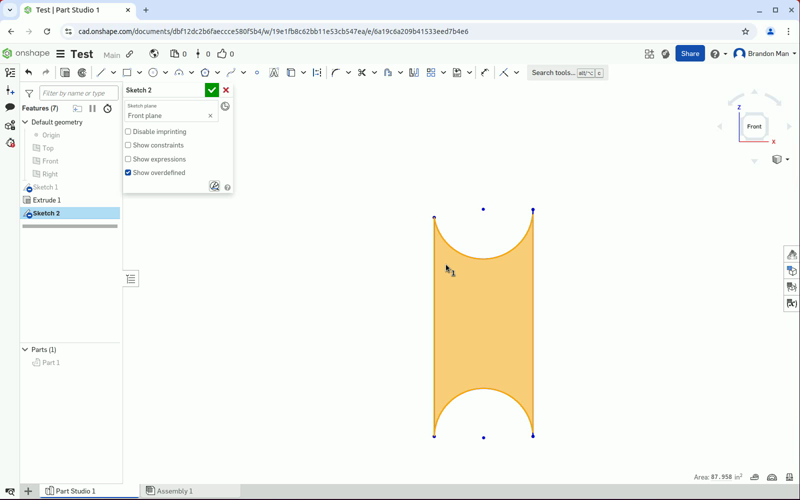
scroll(-6)
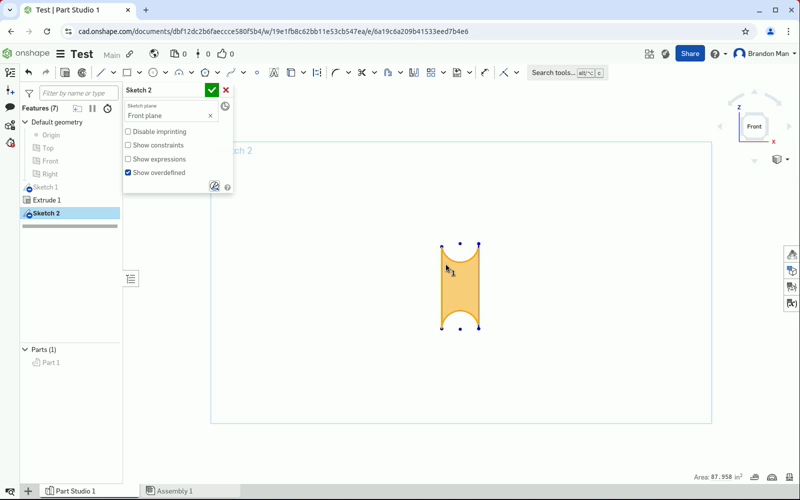
mouse_move(73, 352)
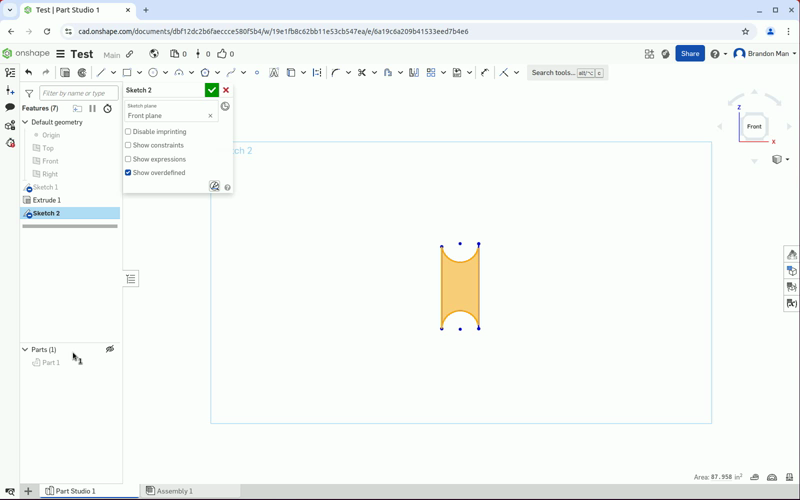
key(shift+y)
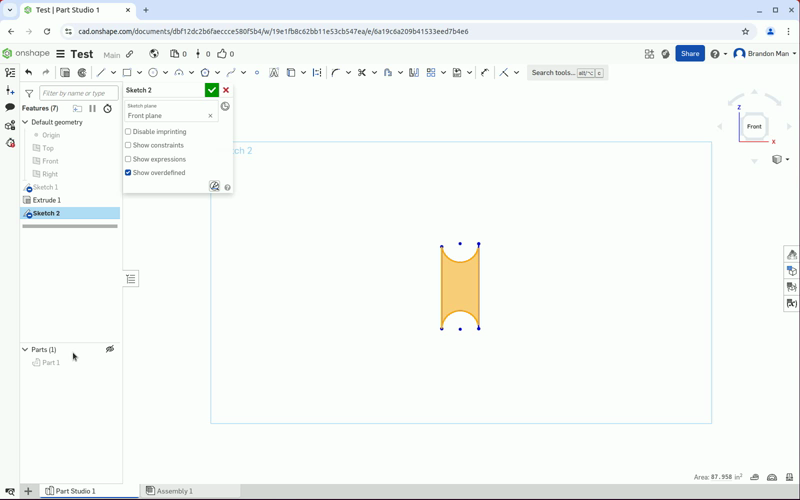
key(shift+e)
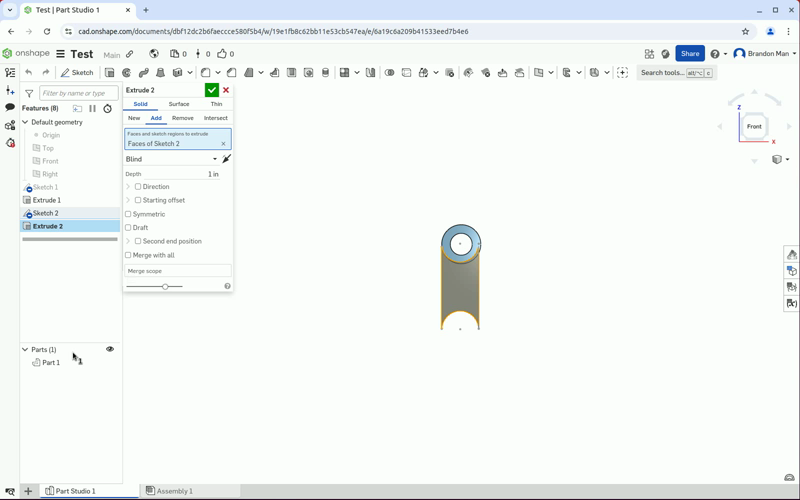
mouse_move(143, 106)
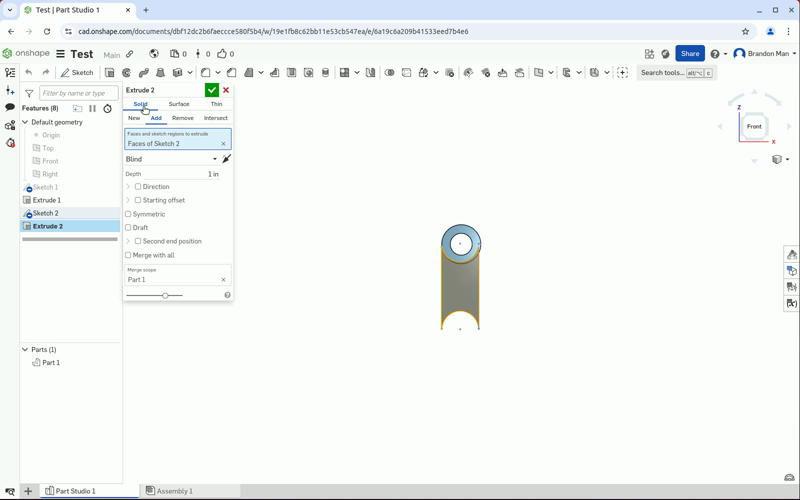
click(143, 106)
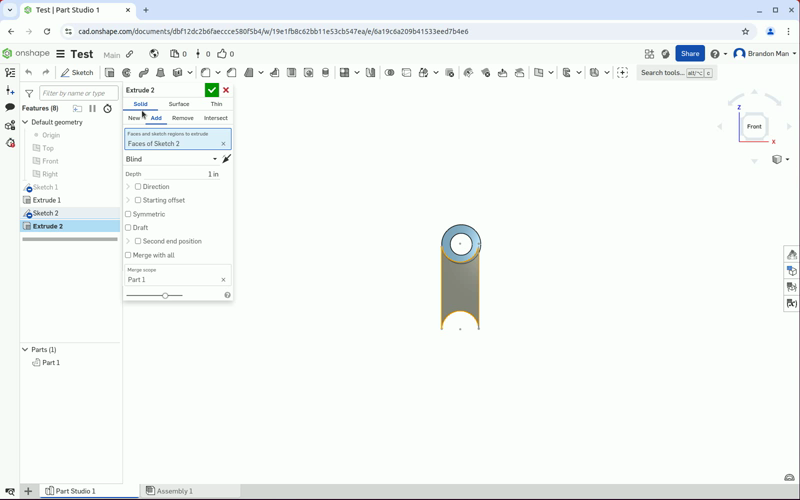
mouse_move(137, 120)
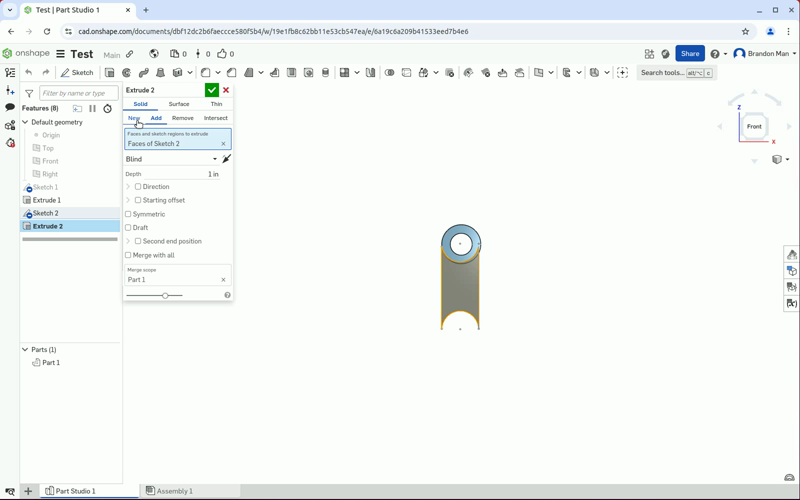
click(137, 120)
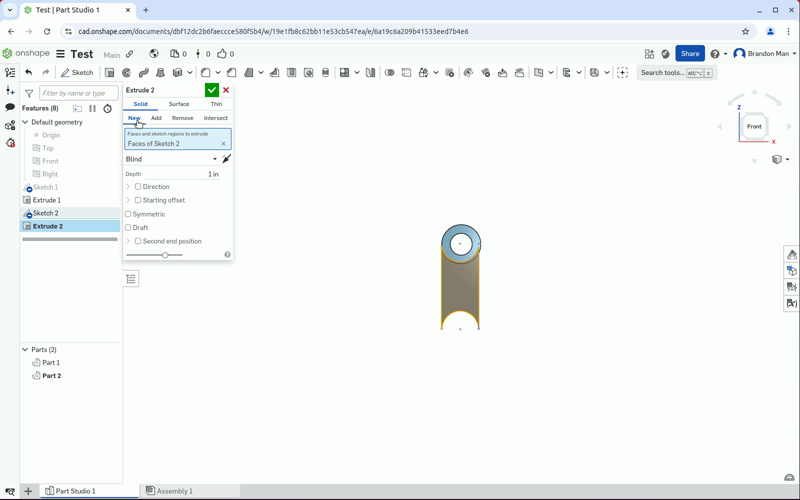
key(tab, 4)
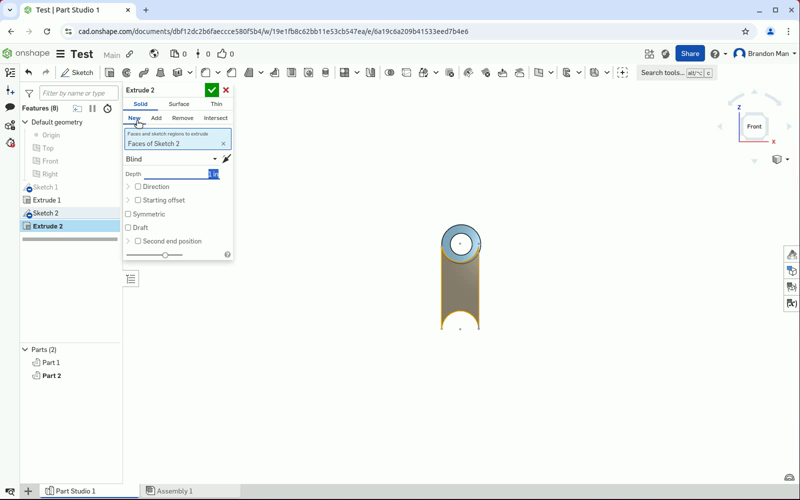
text(3.851)
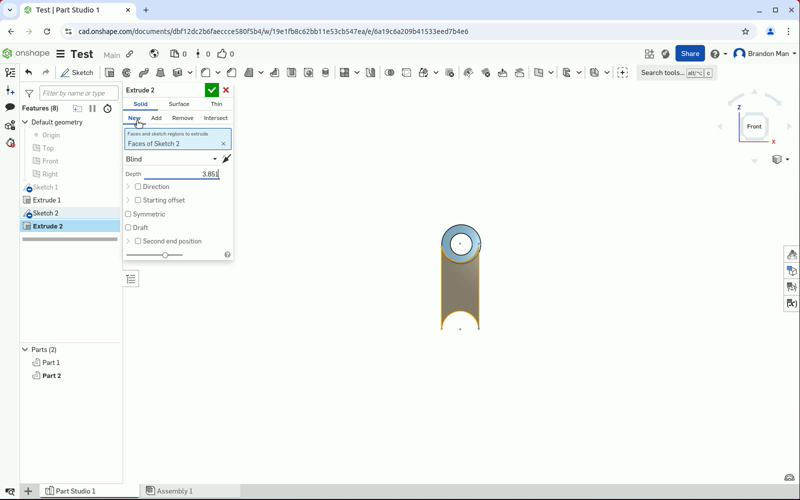
key(enter)
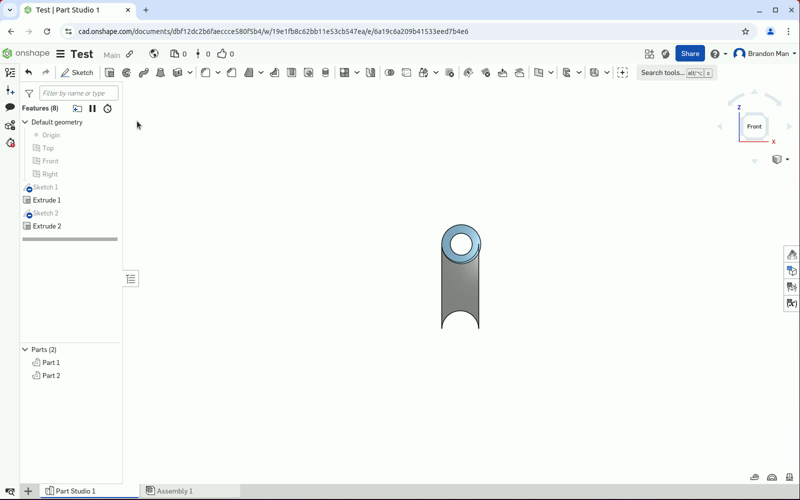
key(shift+h)
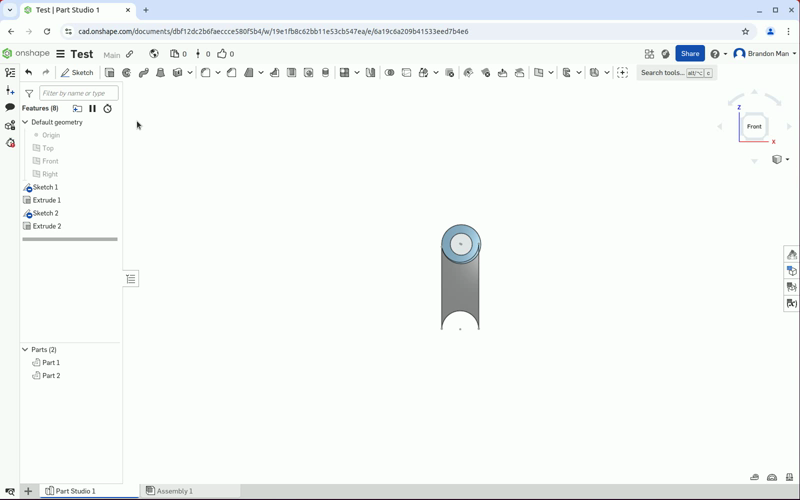
key(shift+h)
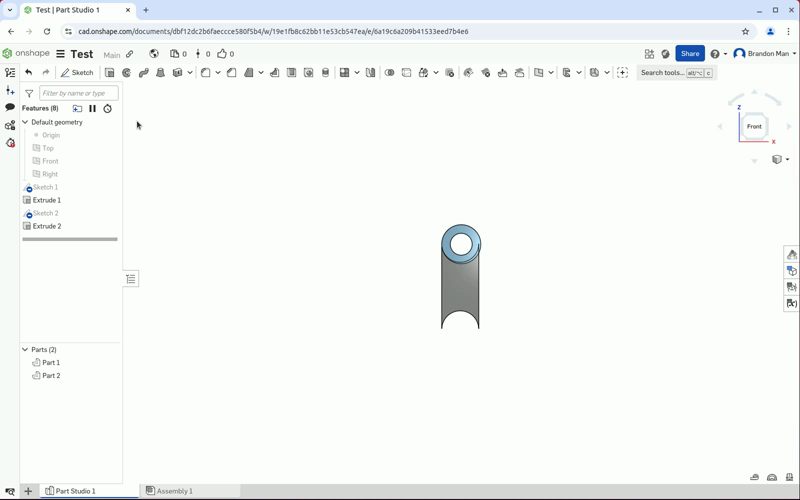
mouse_move(73, 189)
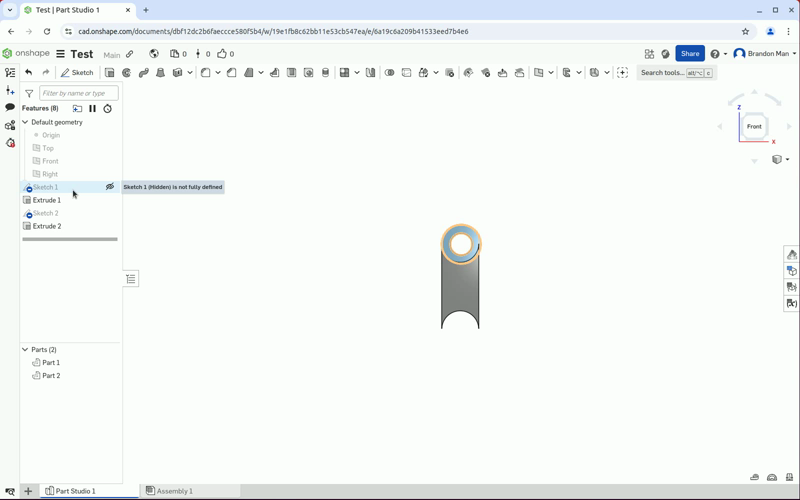
click(73, 189)
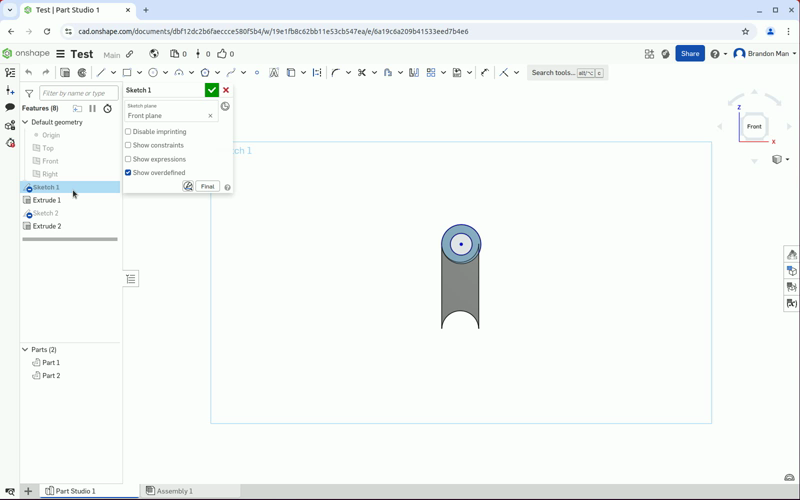
mouse_move(229, 92)
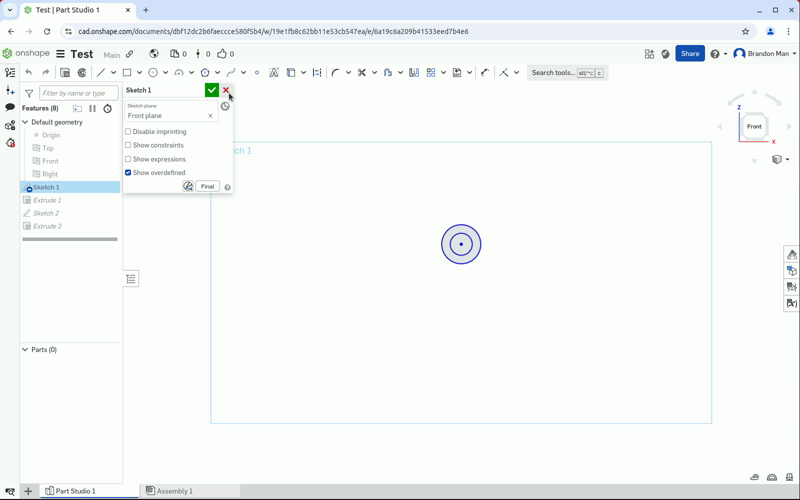
click(229, 92)
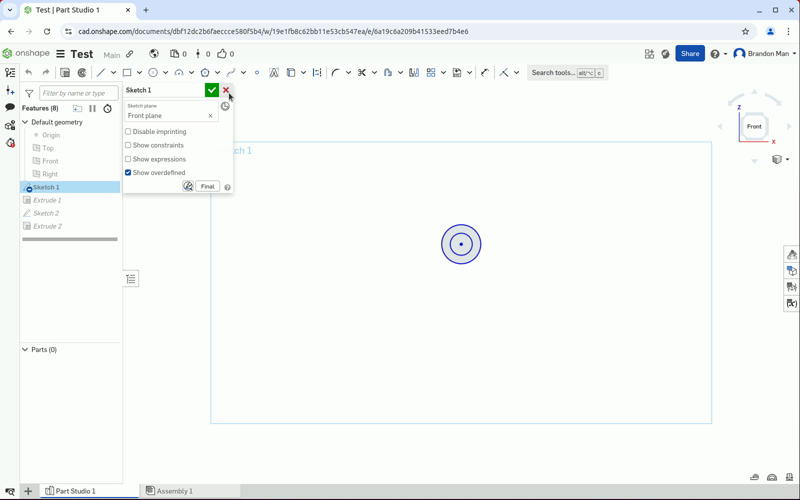
key(shift+s)
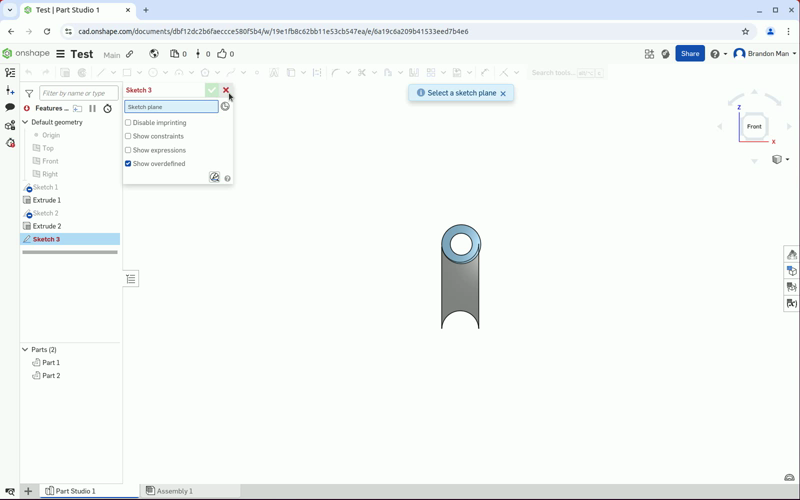
mouse_move(73, 163)
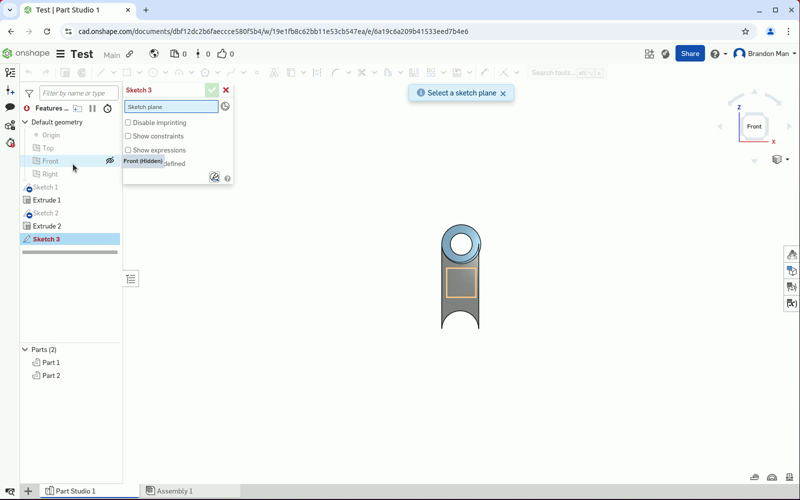
click(73, 163)
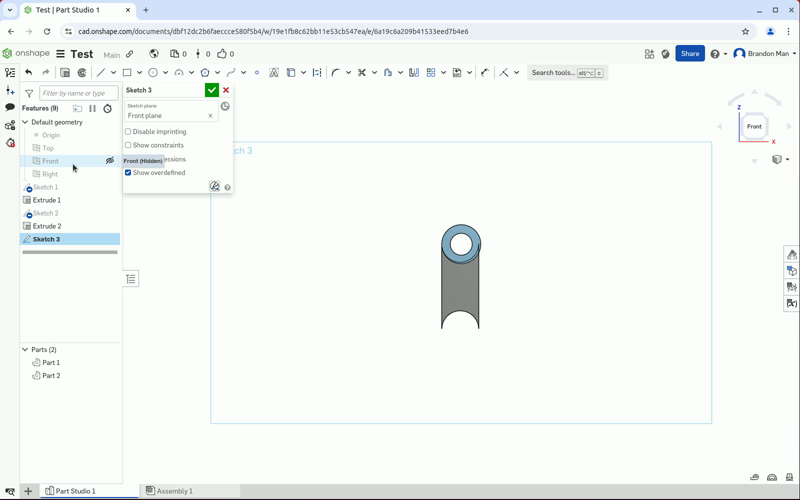
mouse_move(73, 352)
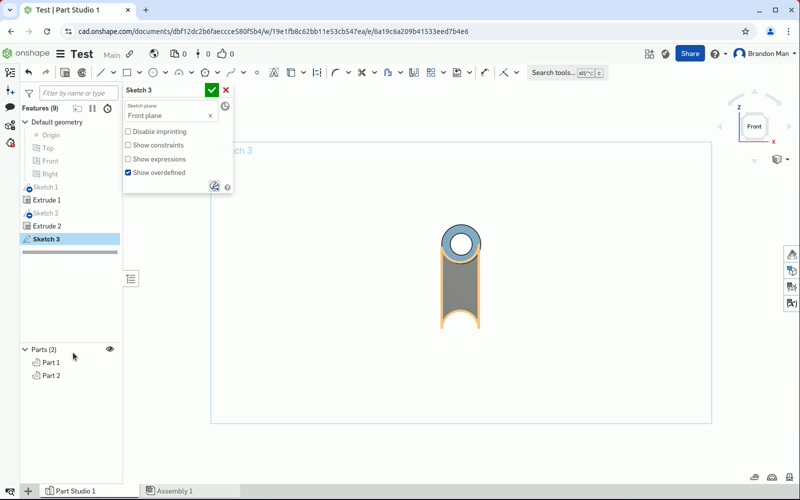
key(y)
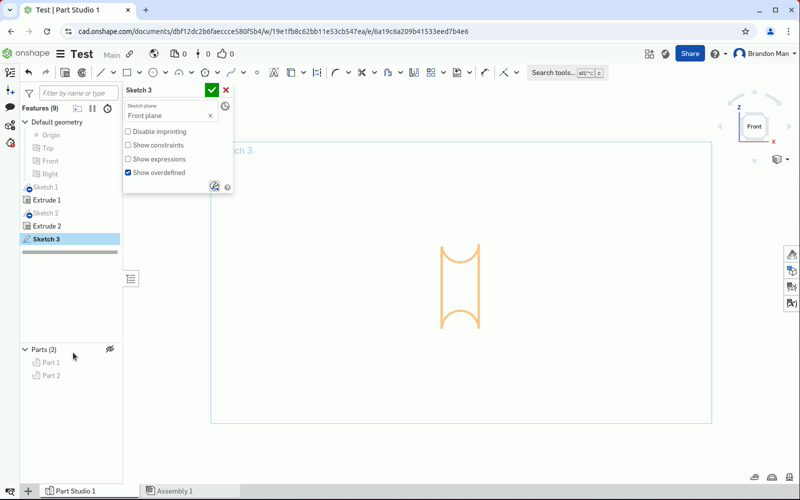
key(c)
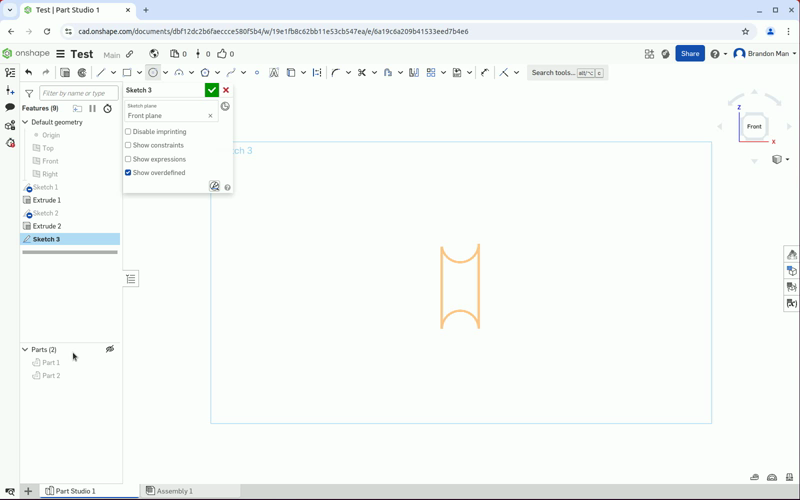
key_down(shift)
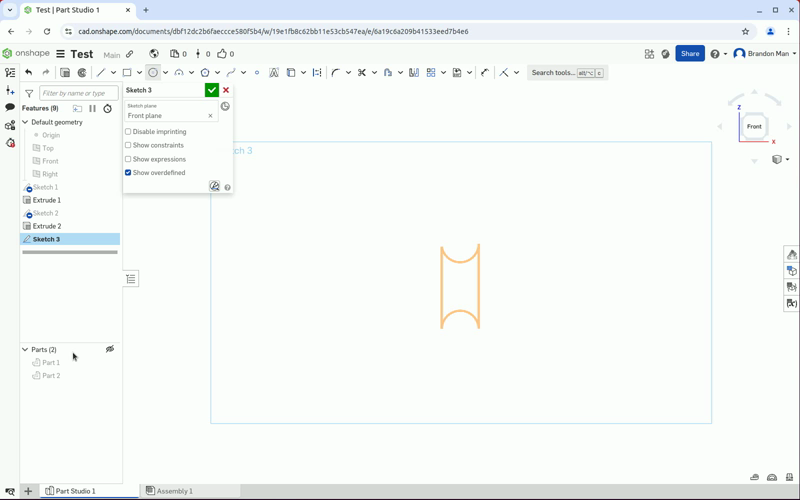
mouse_move(460, 328)
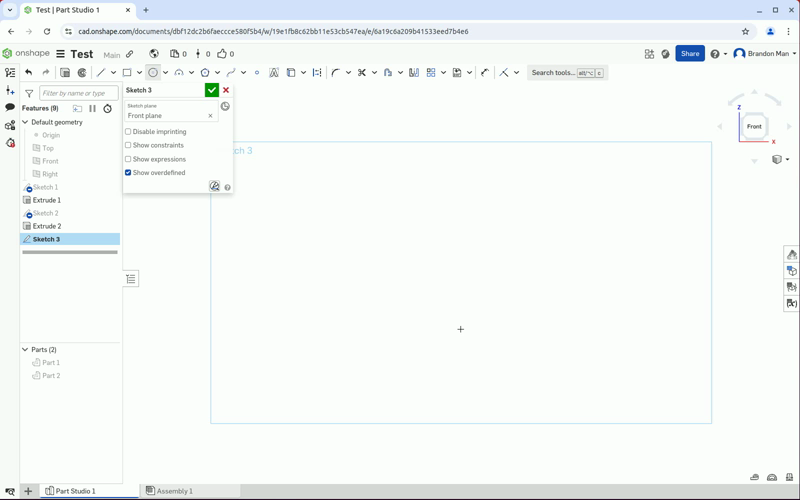
click(460, 328)
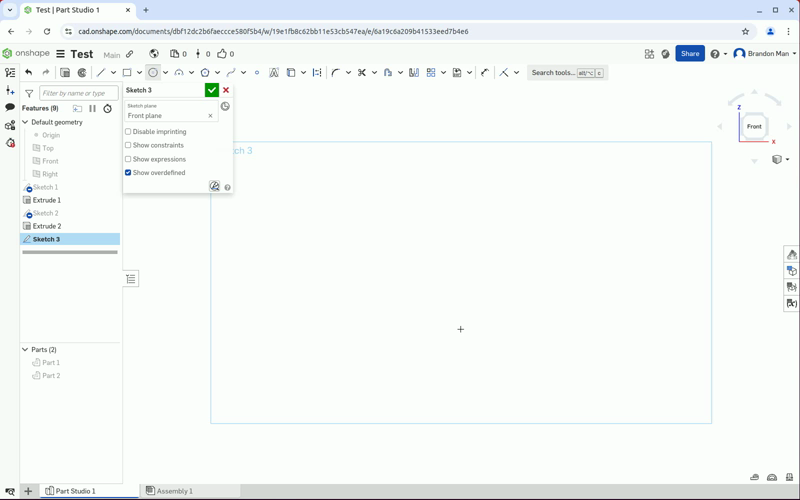
key_up(shift)
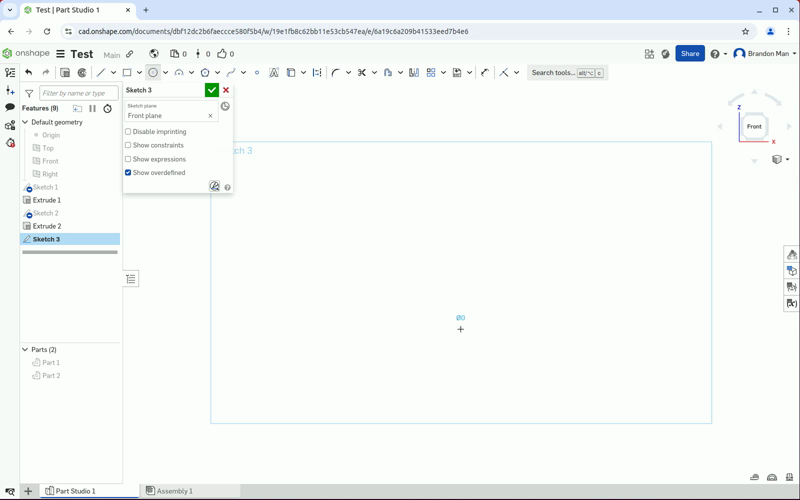
mouse_move(479, 328)
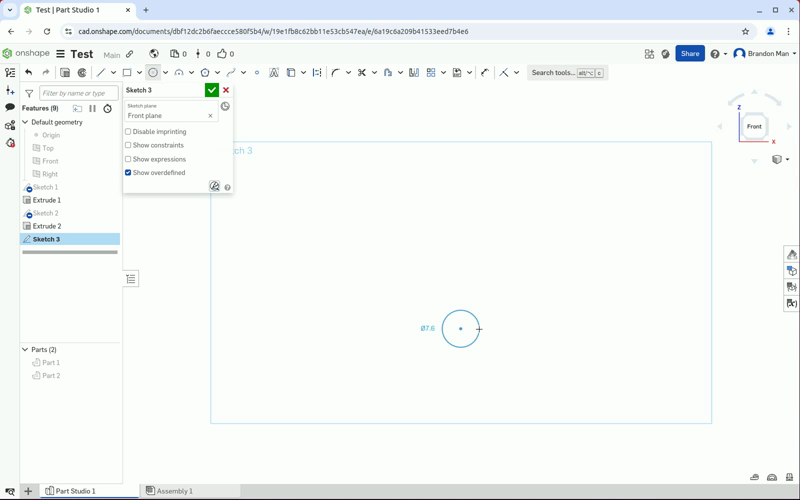
click(479, 328)
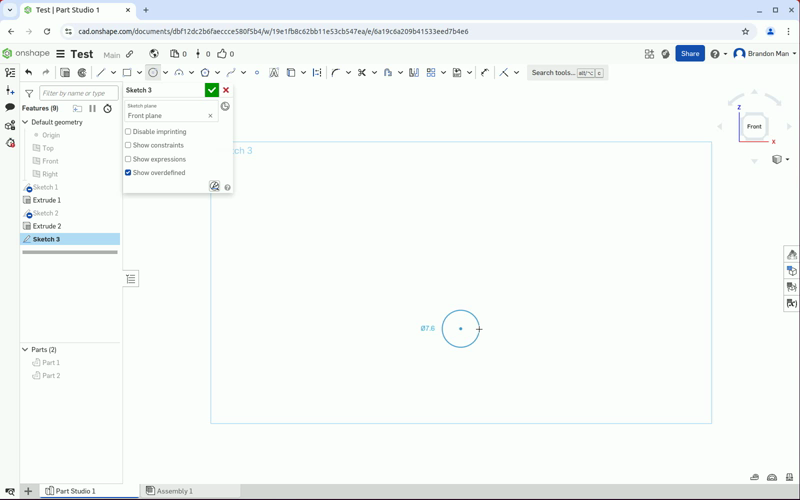
key(esc)
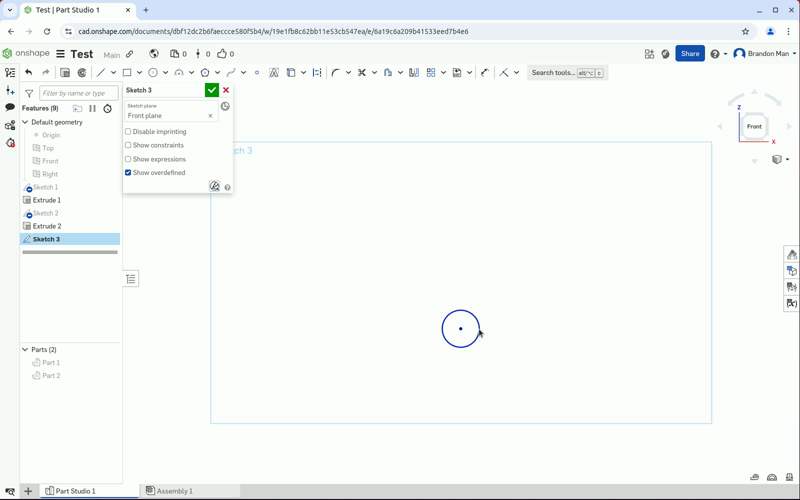
key(c)
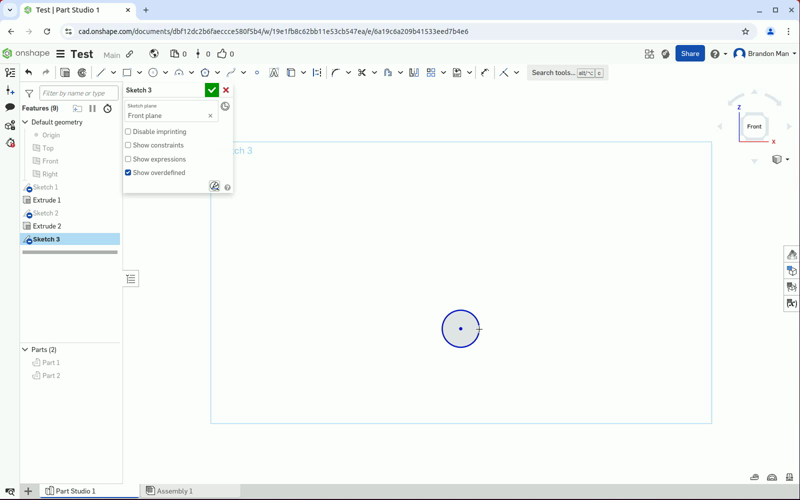
key_down(shift)
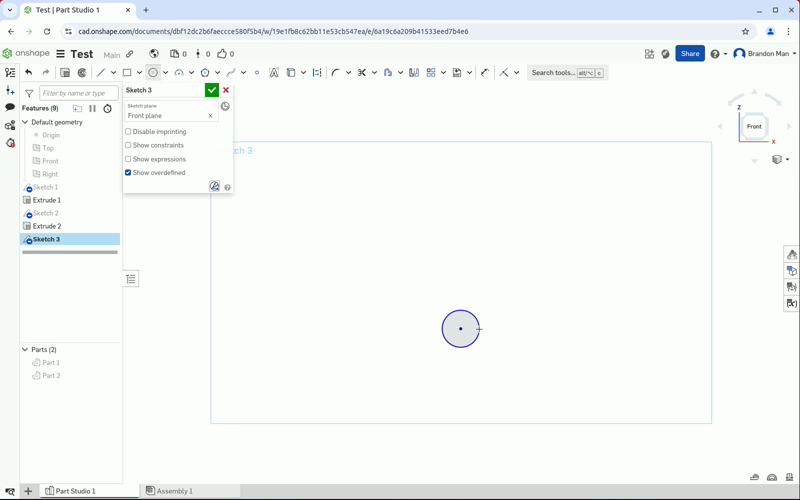
mouse_move(460, 328)
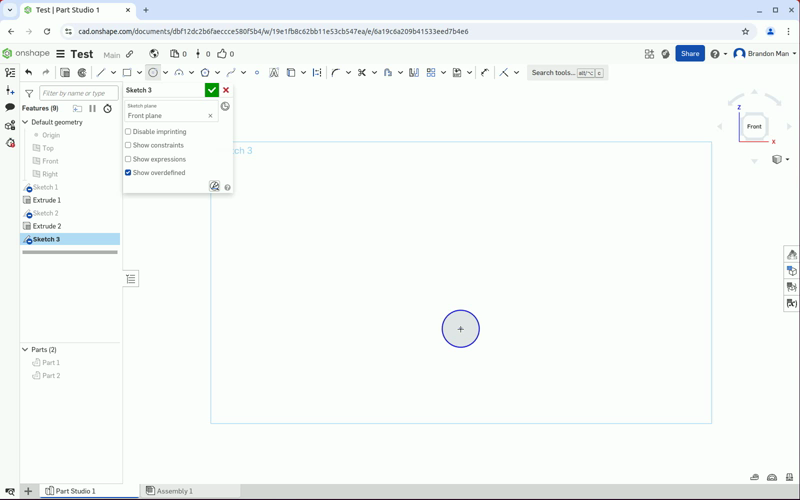
click(460, 328)
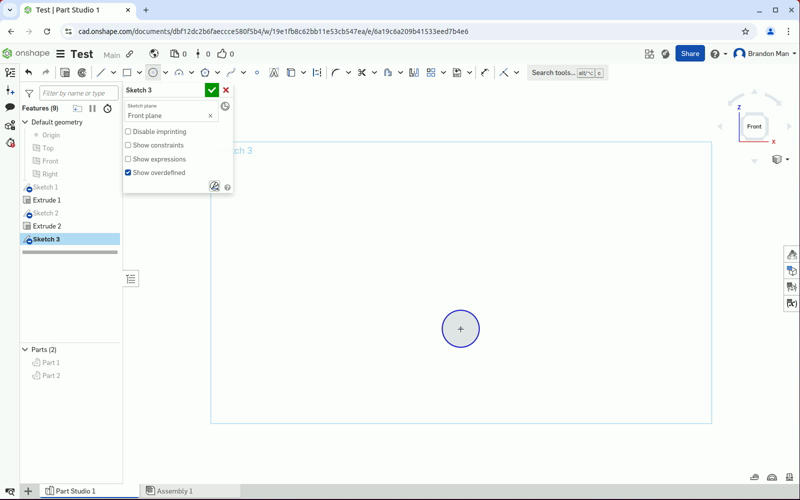
key_up(shift)
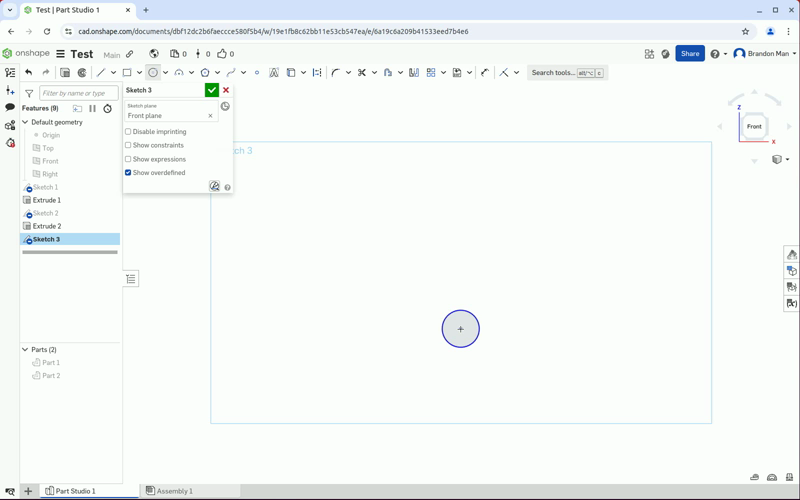
mouse_move(470, 328)
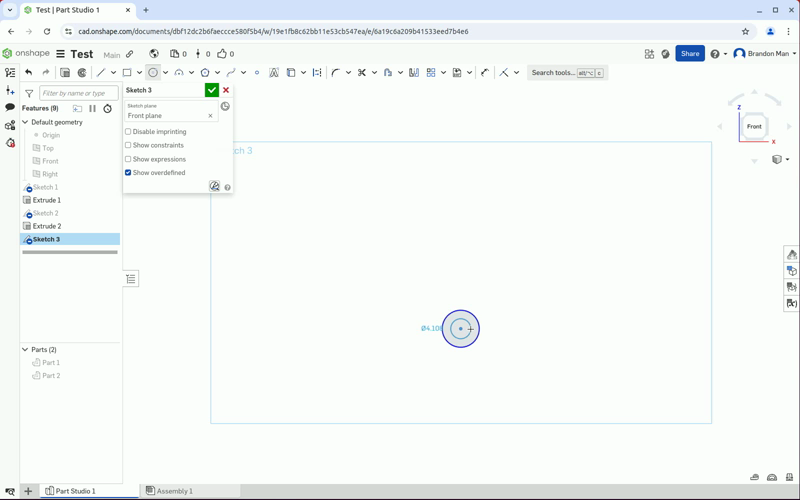
click(470, 328)
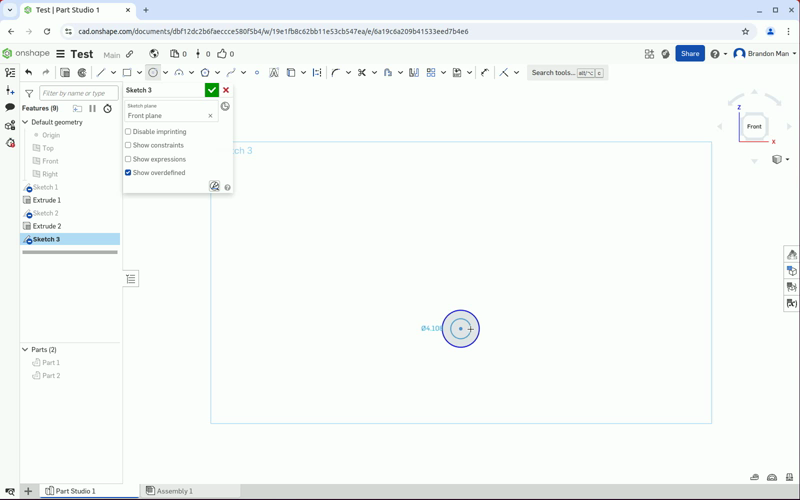
key(esc)
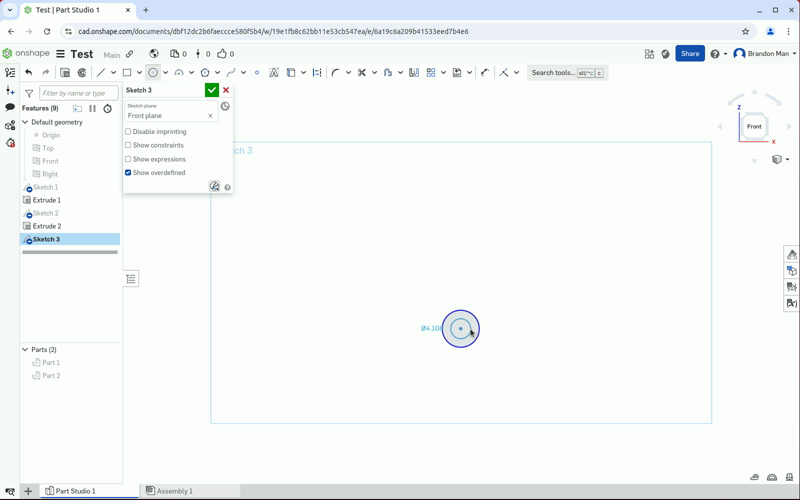
mouse_move(459, 345)
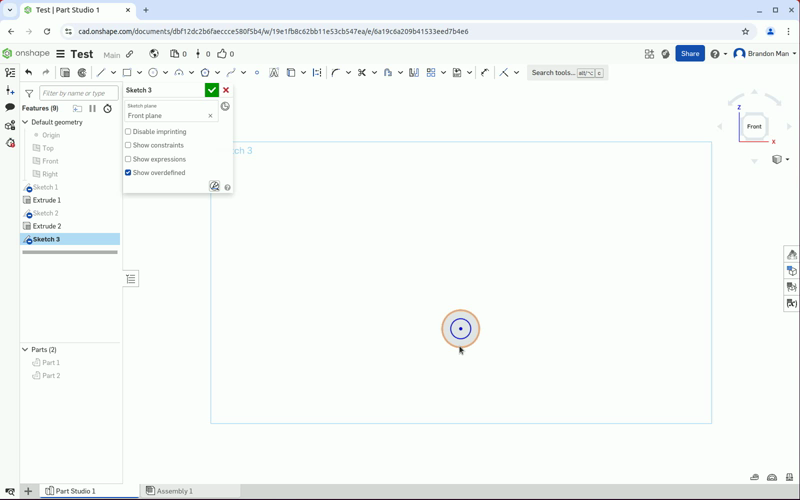
scroll(6)
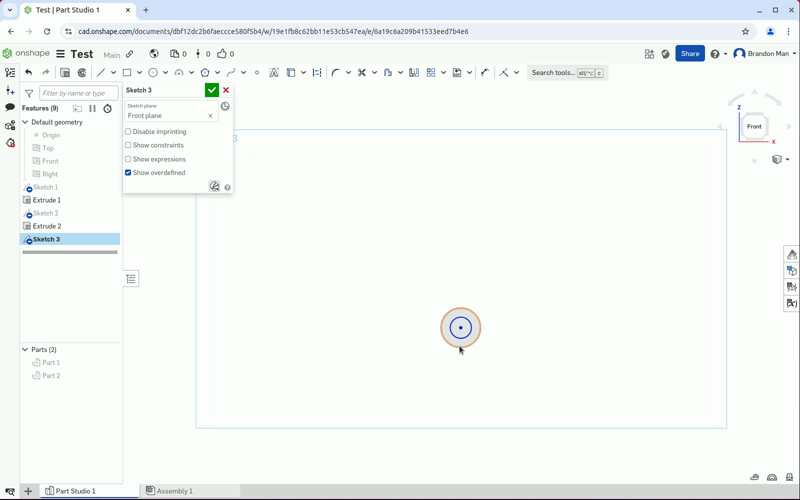
scroll(6)
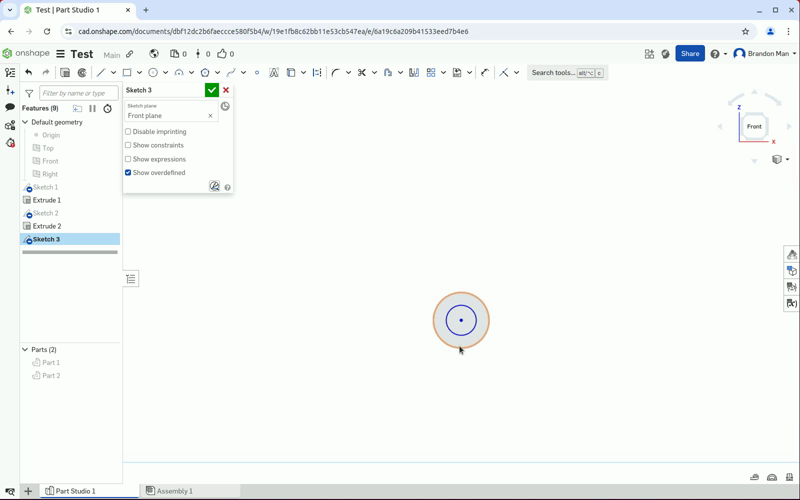
scroll(6)
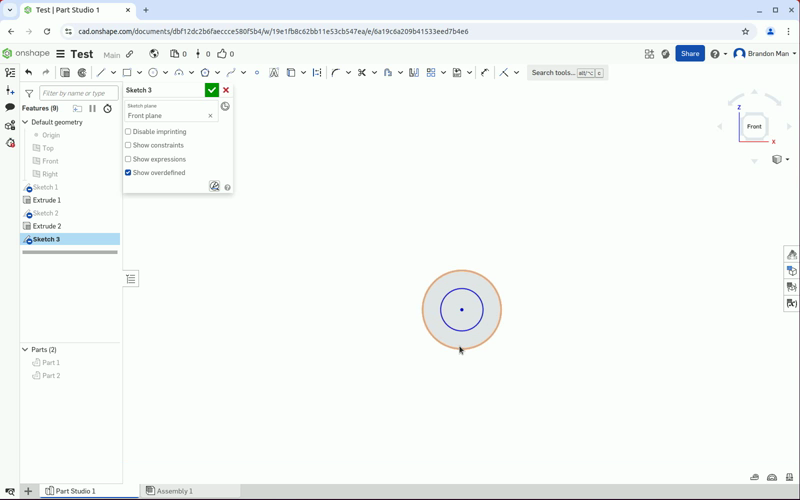
scroll(6)
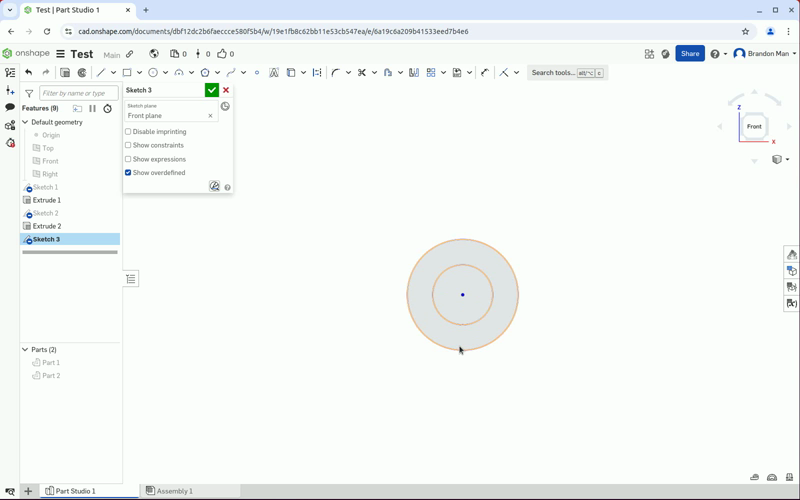
scroll(6)
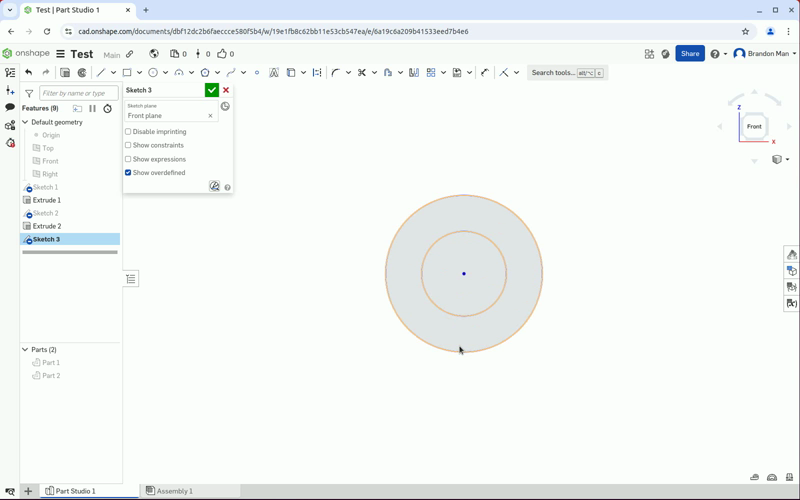
scroll(6)
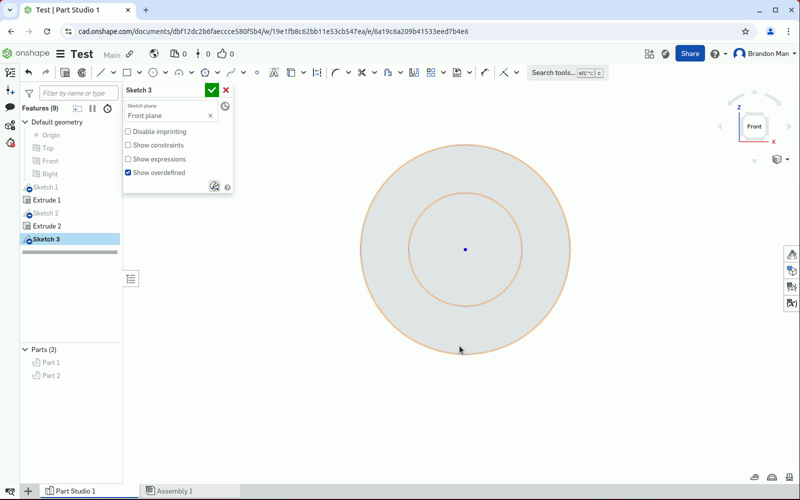
scroll(6)
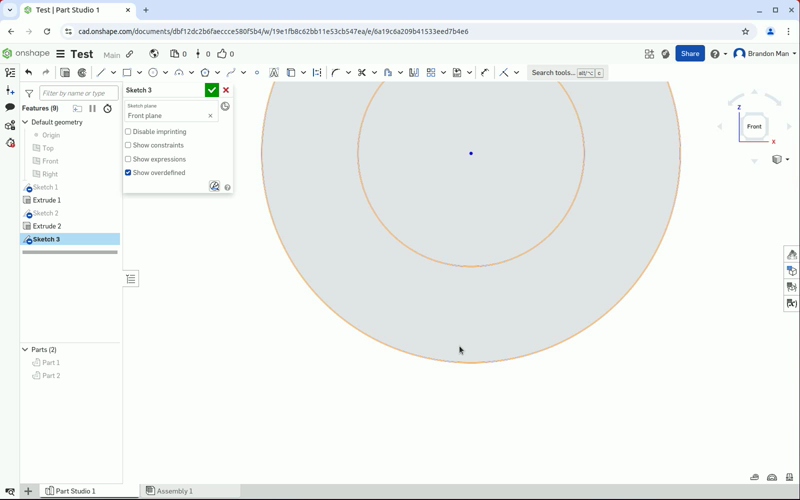
click(459, 345)
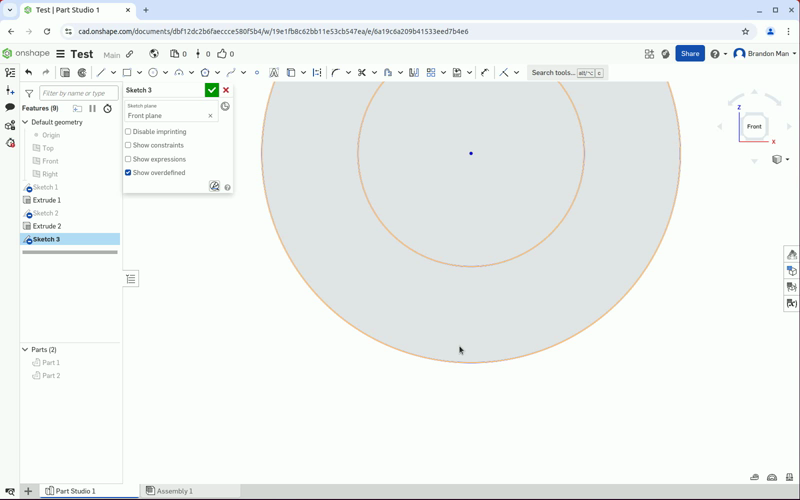
scroll(-6)
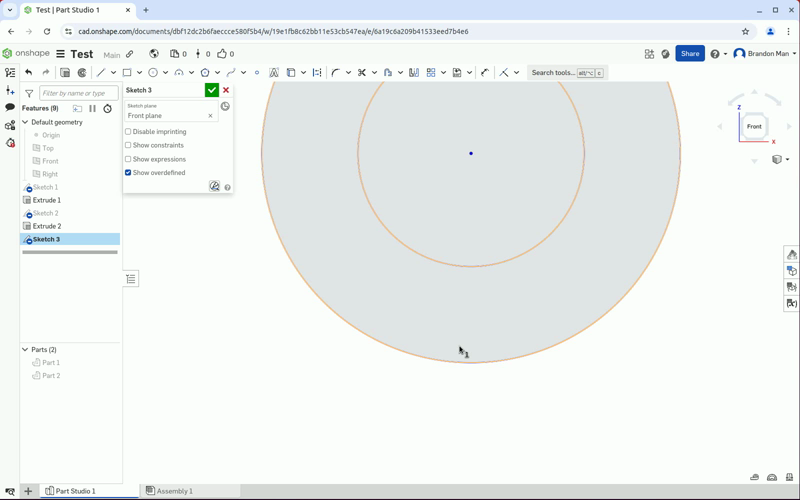
scroll(-6)
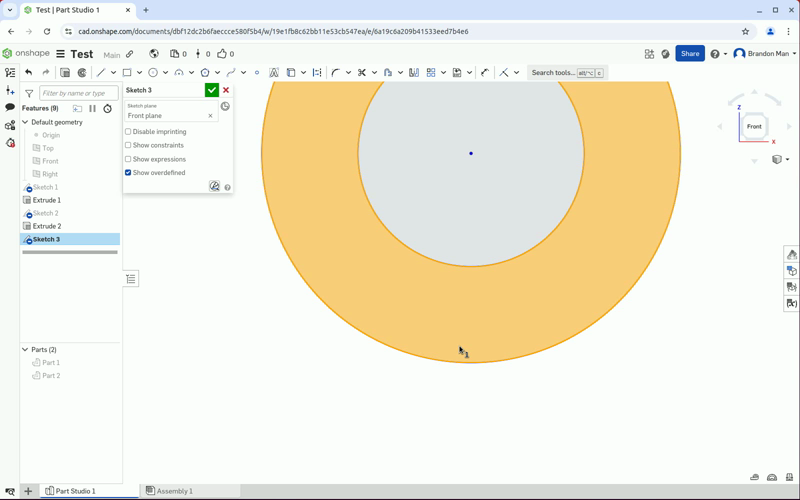
scroll(-6)
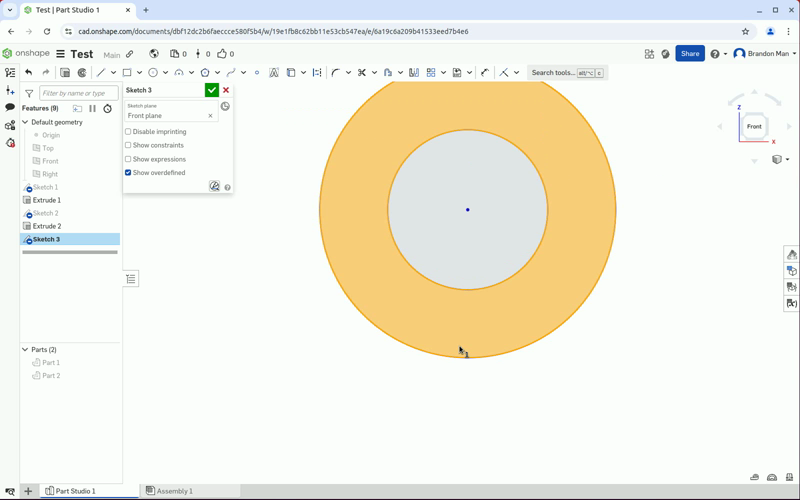
scroll(-6)
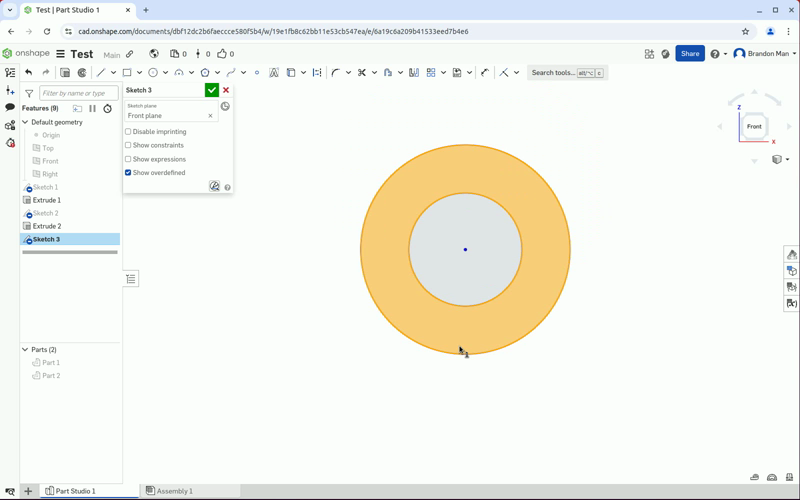
scroll(-6)
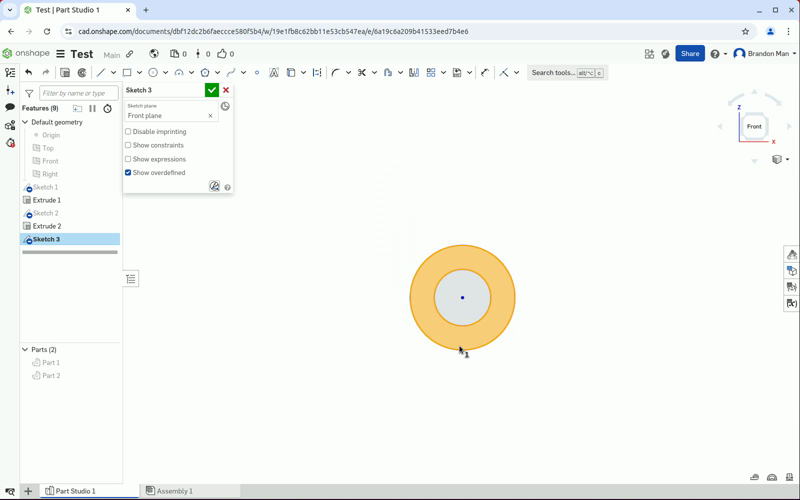
scroll(-6)
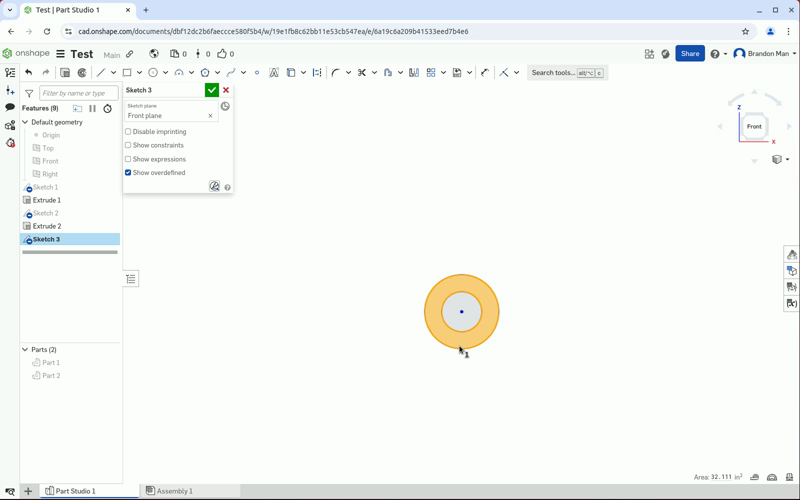
scroll(-6)
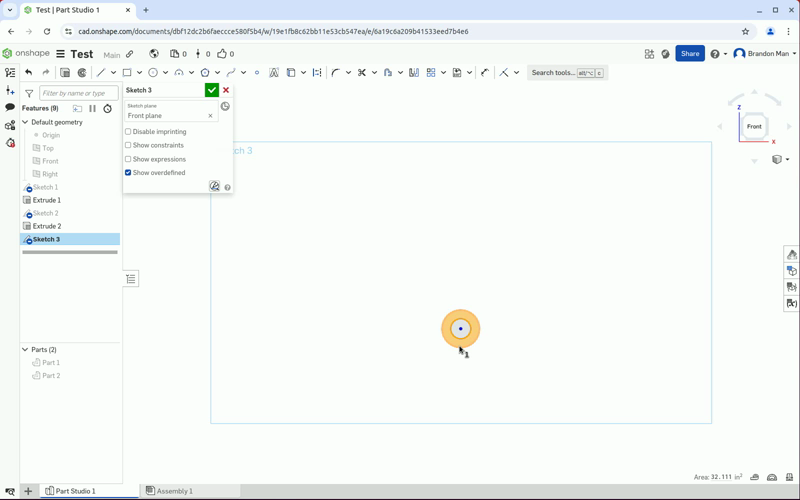
mouse_move(73, 352)
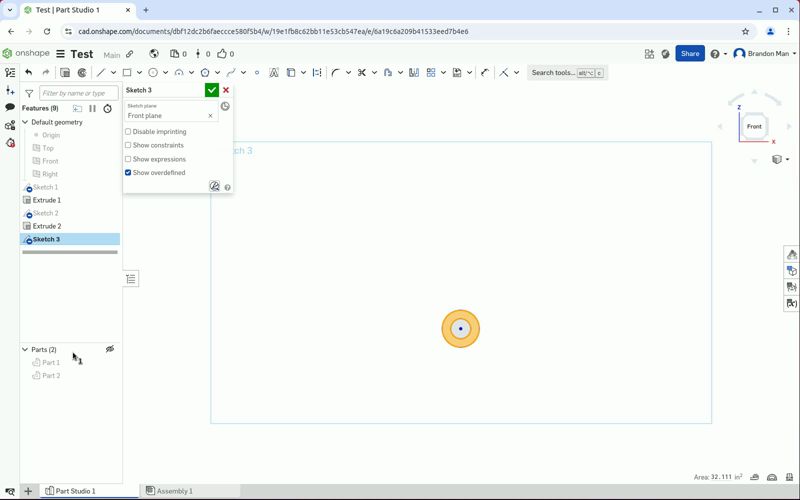
key(shift+y)
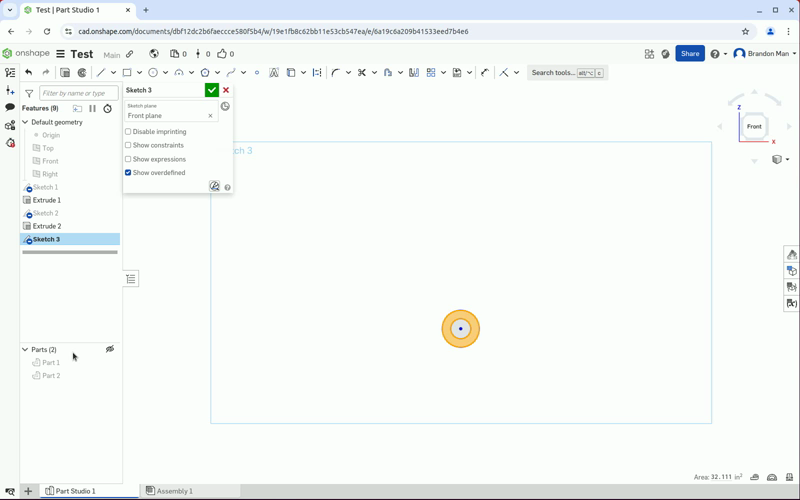
key(shift+e)
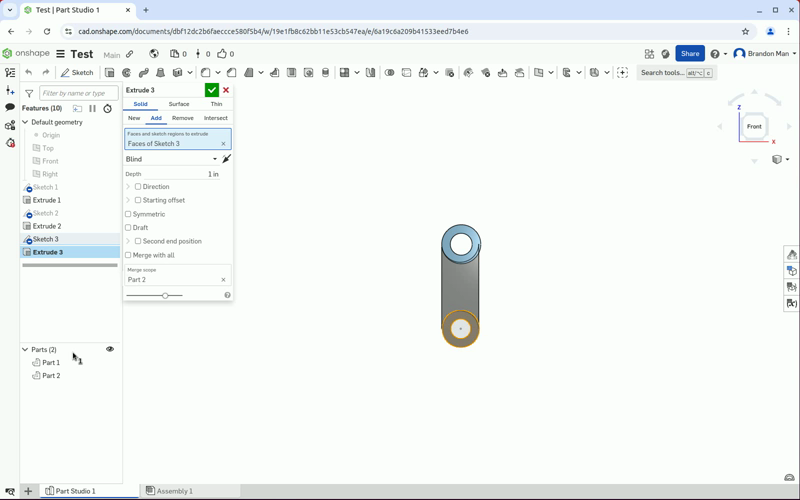
mouse_move(143, 106)
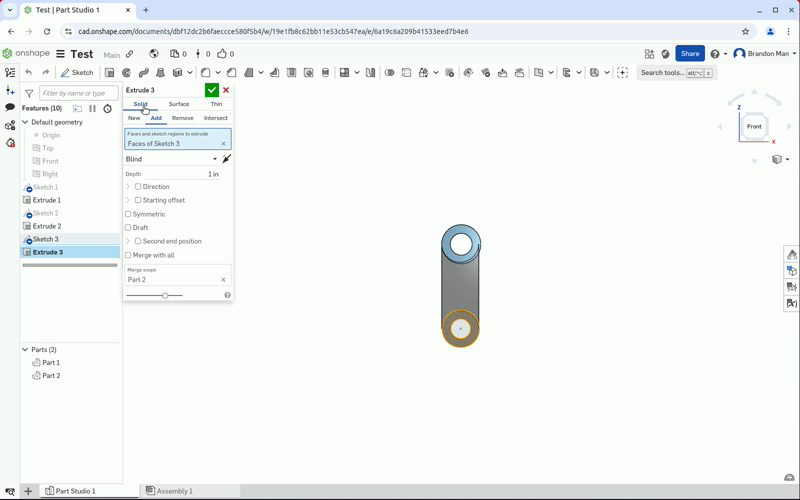
click(143, 106)
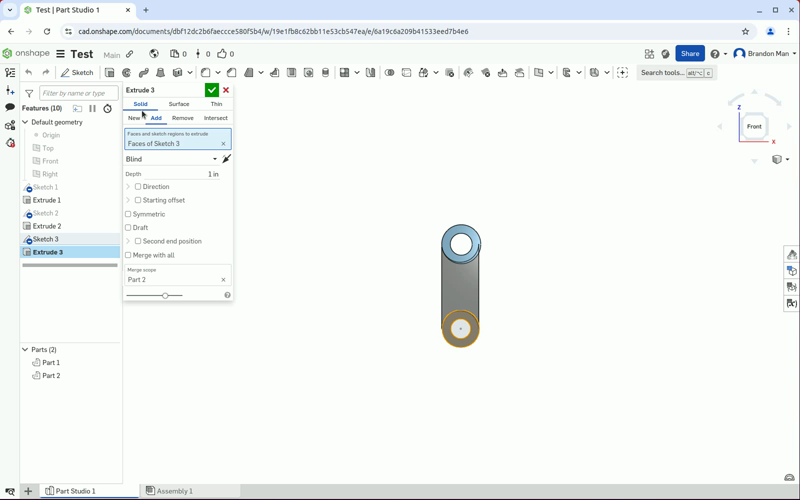
mouse_move(137, 120)
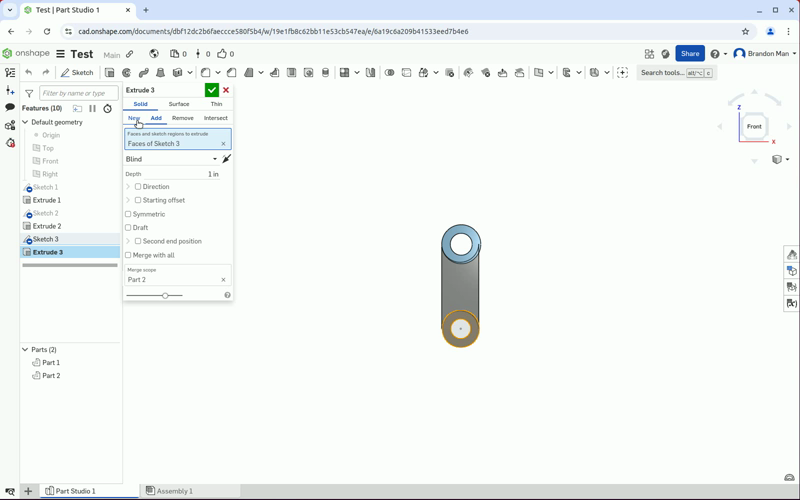
click(137, 120)
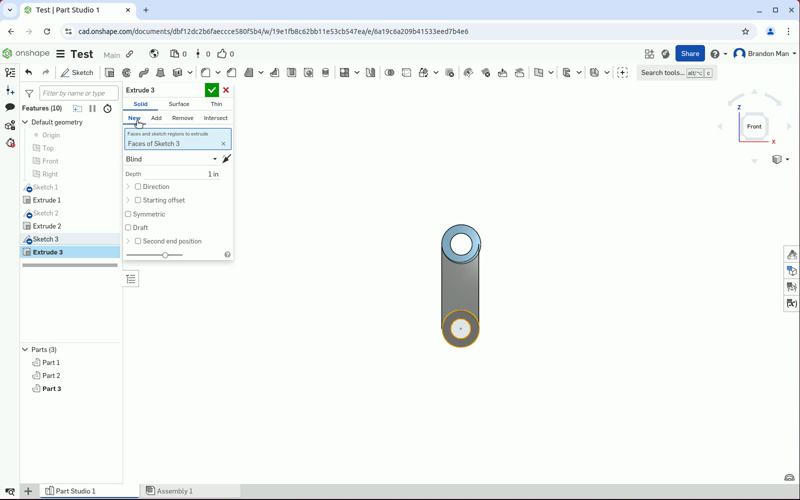
key(tab, 4)
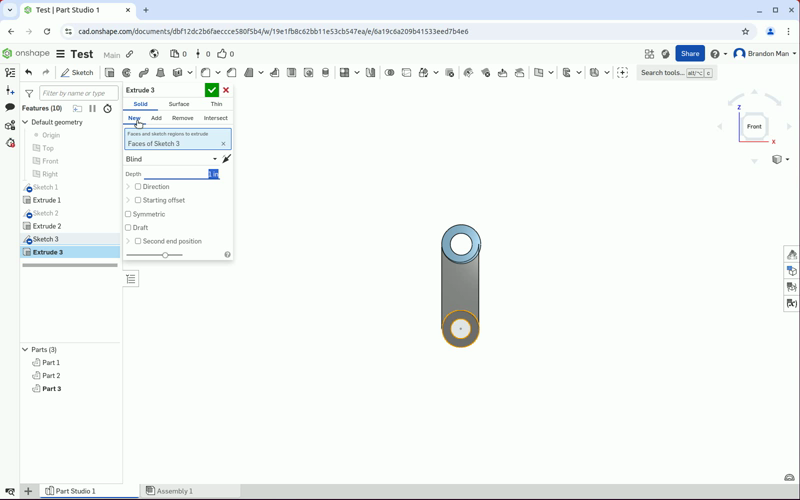
text(23.108)
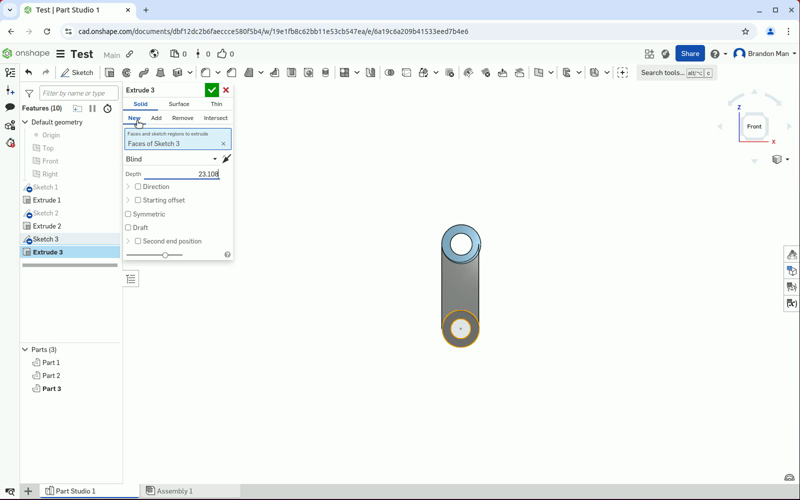
key(enter)
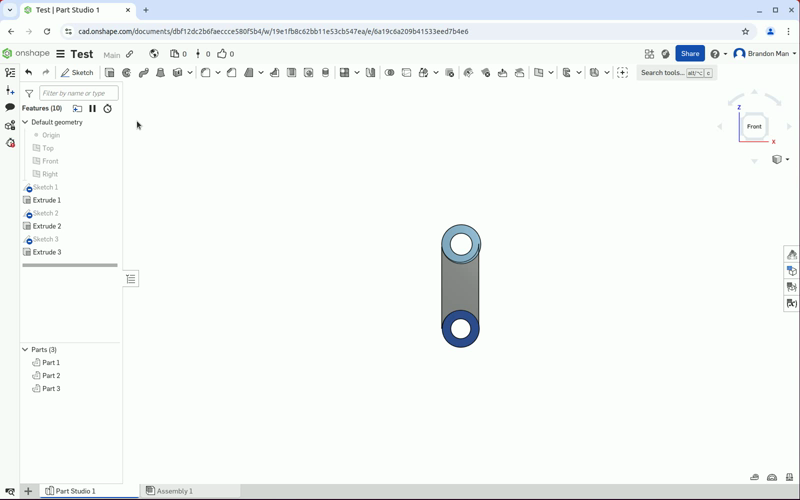
key(shift+h)
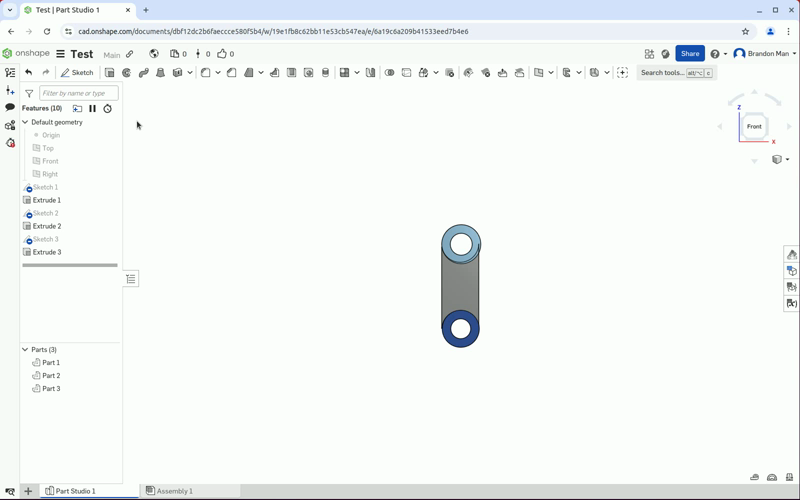
key(shift+h)
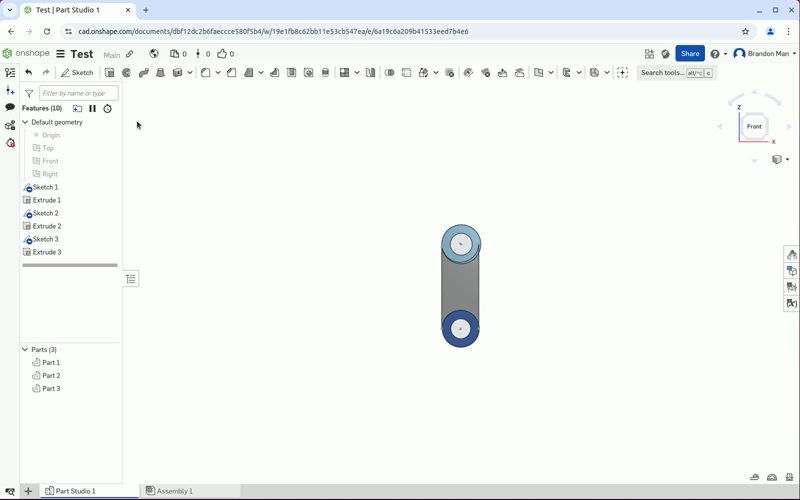
key(shift+7)
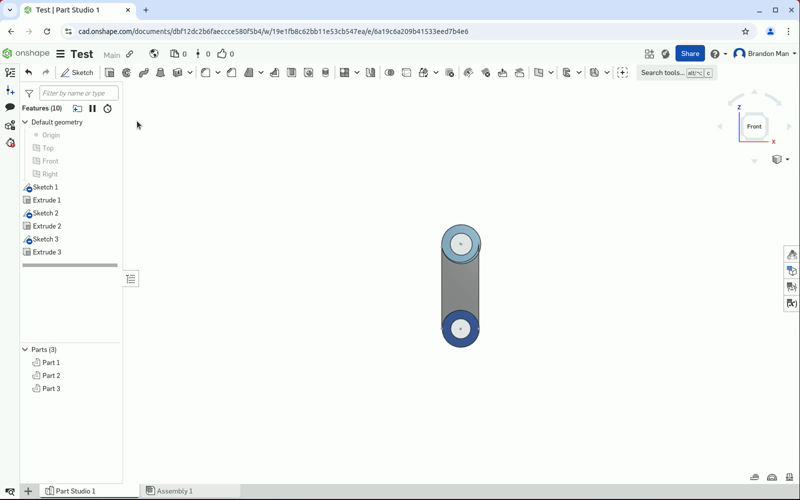
key(left, 2)
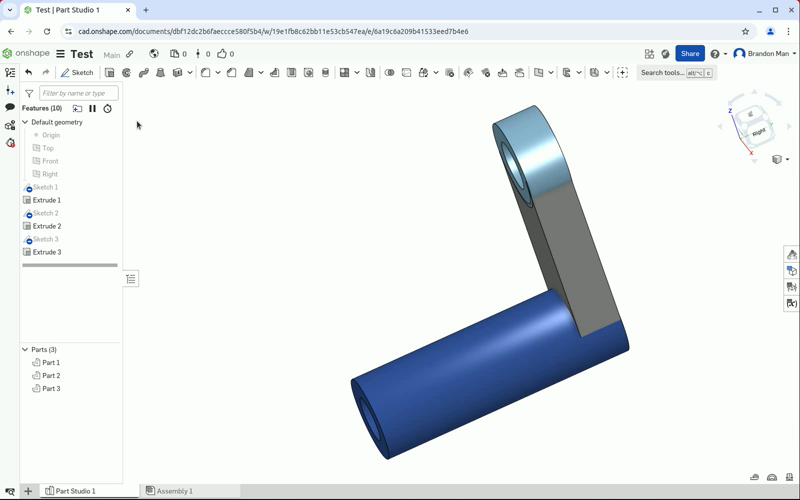
key(down, 2)
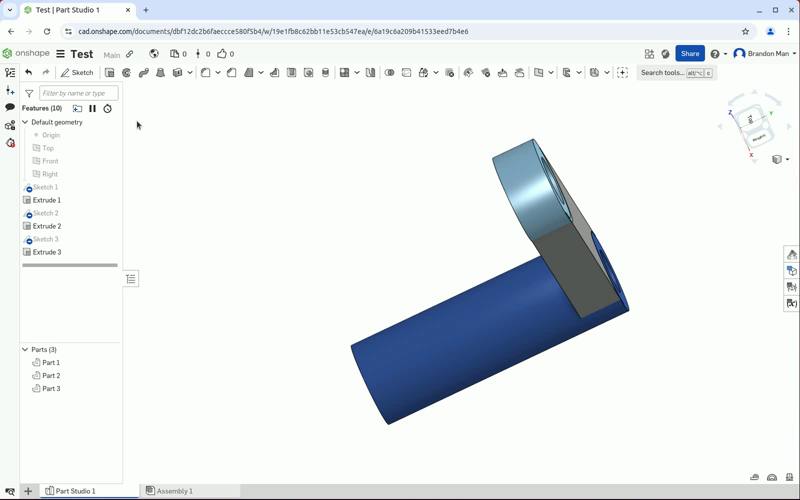
key(up, 2)
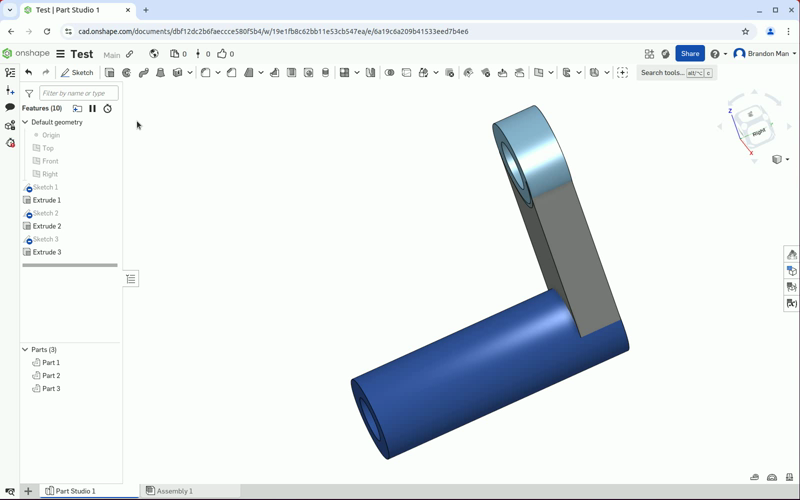
key(right, 2)
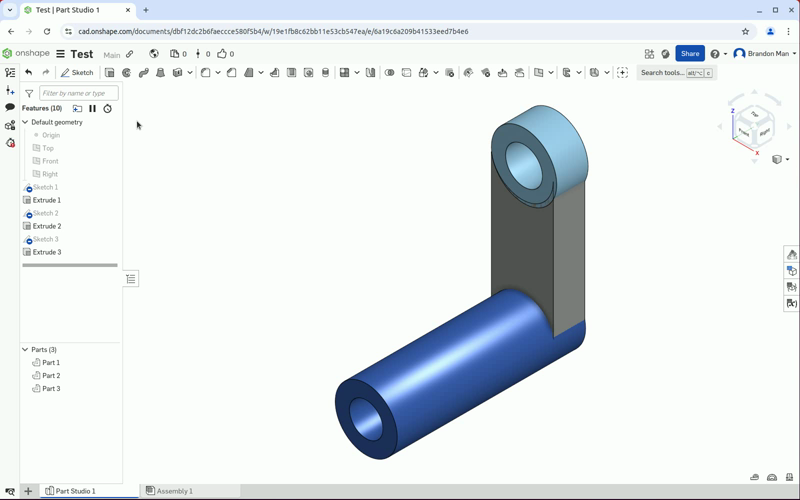
mouse_move(73, 189)
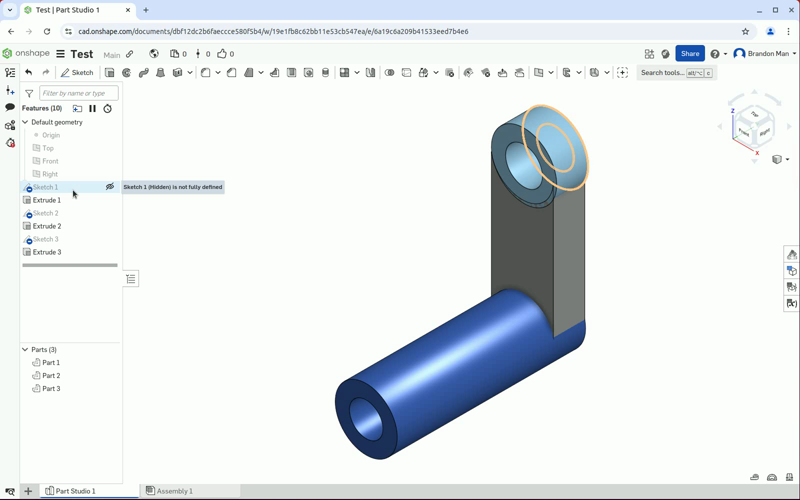
click(73, 189)